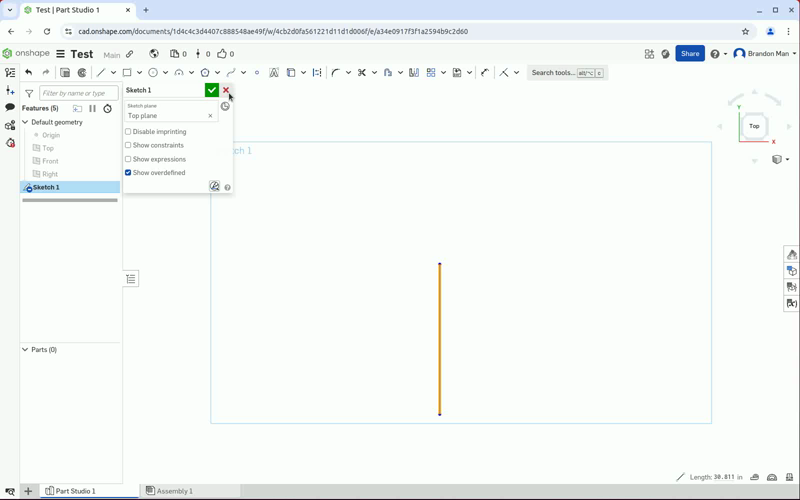
key(shift+h)
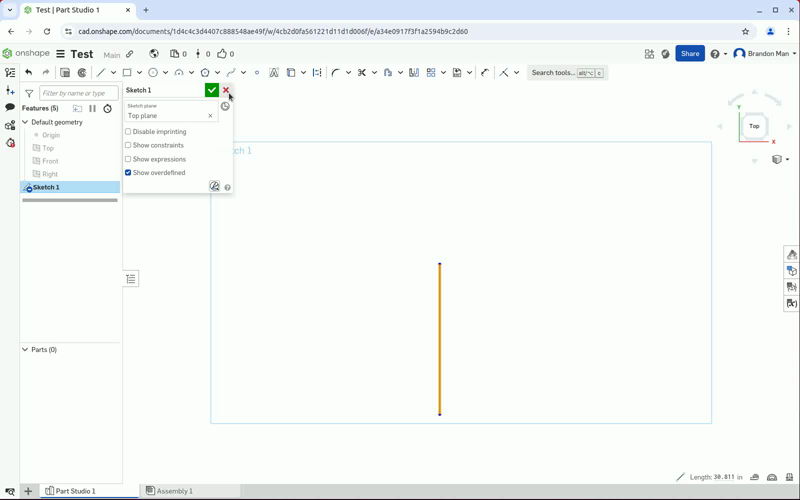
key(shift+s)
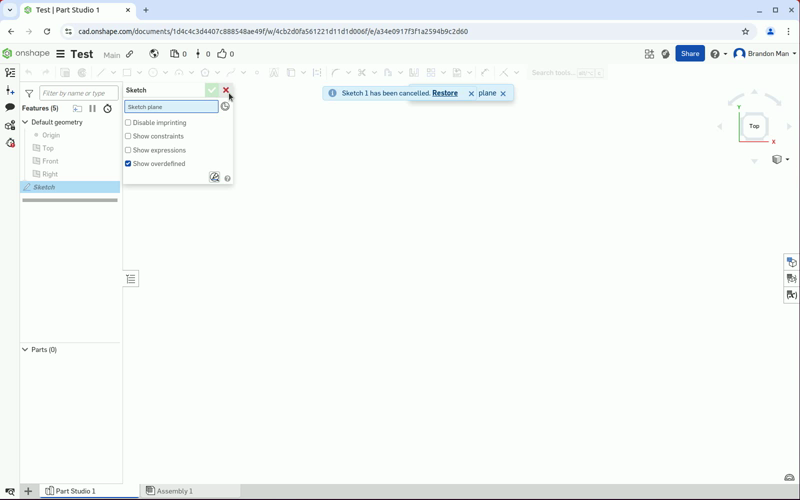
mouse_move(73, 150)
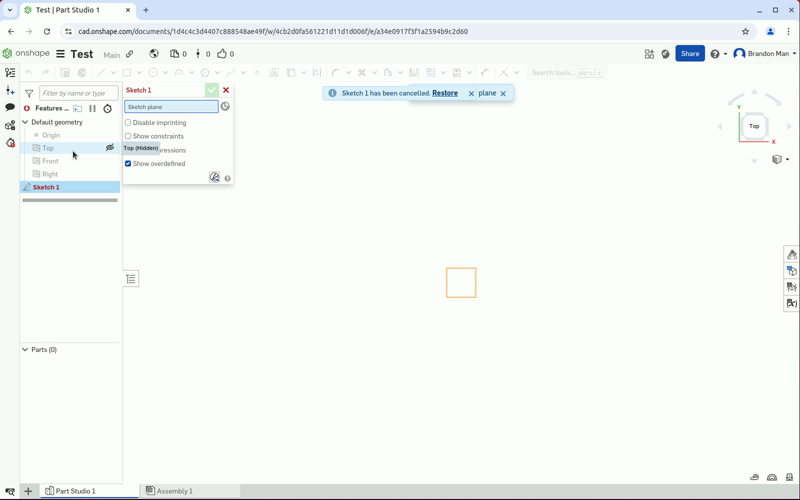
click(73, 150)
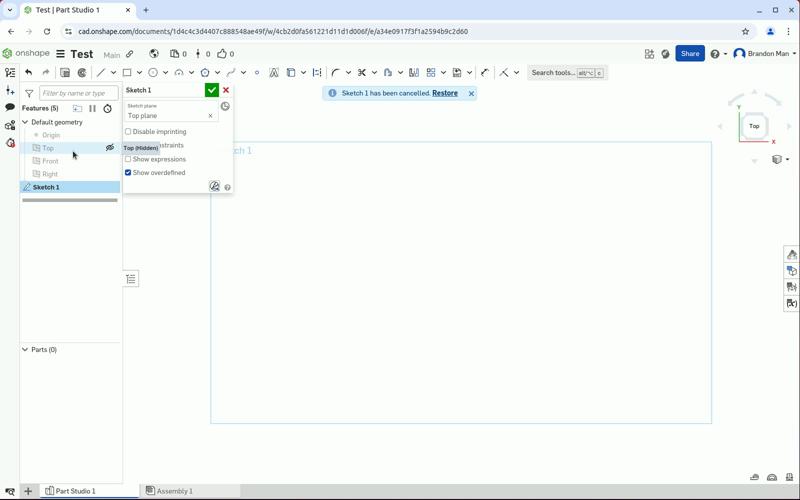
mouse_move(73, 352)
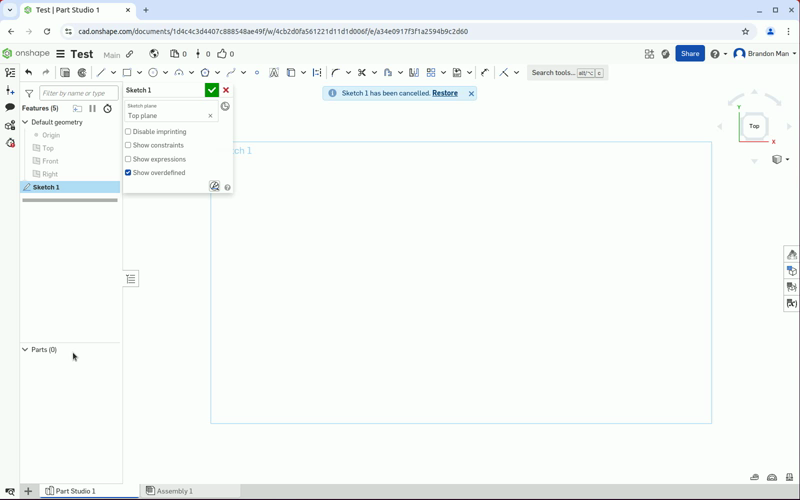
key(y)
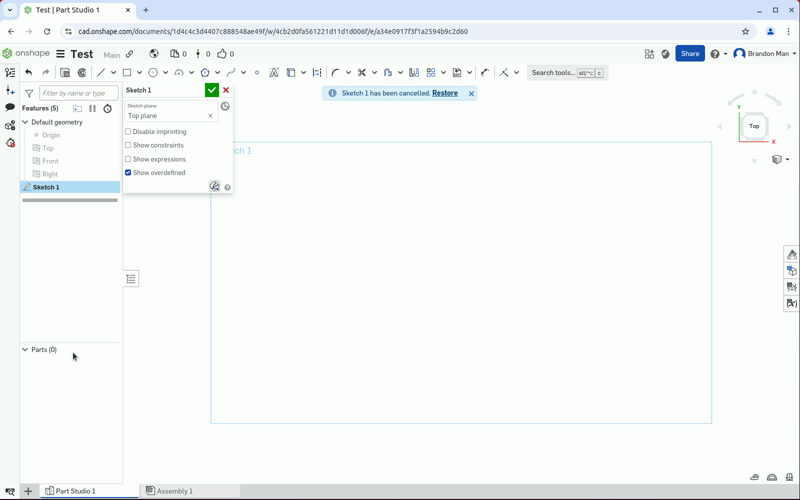
key(l)
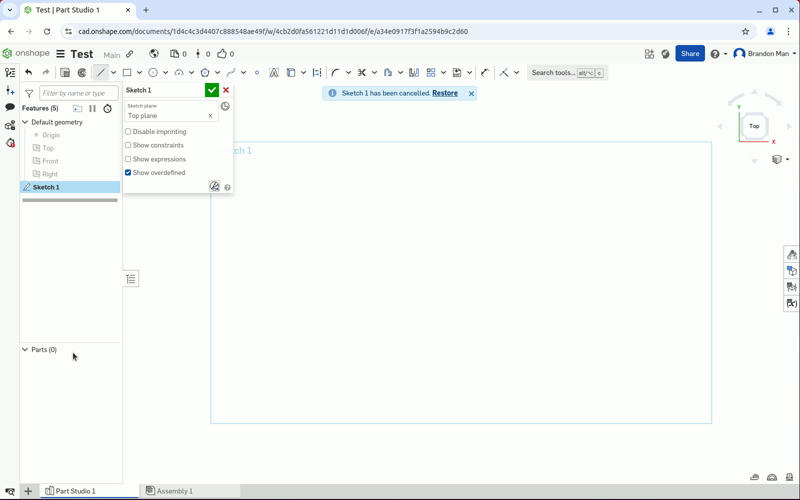
key_down(shift)
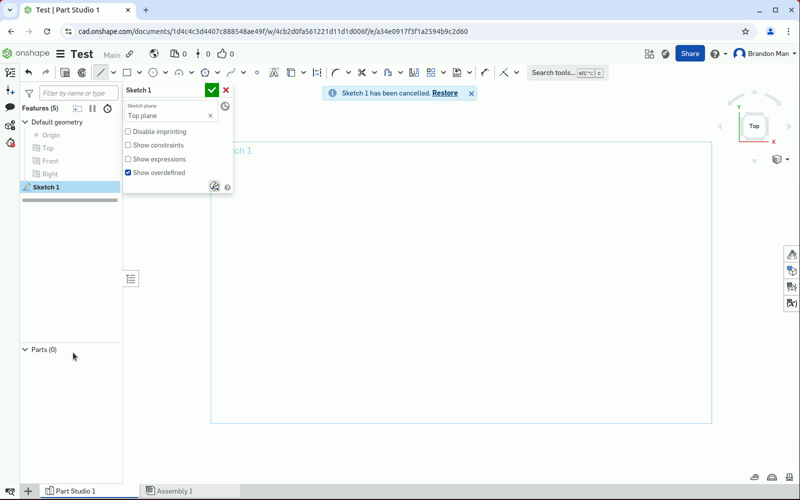
mouse_move(459, 281)
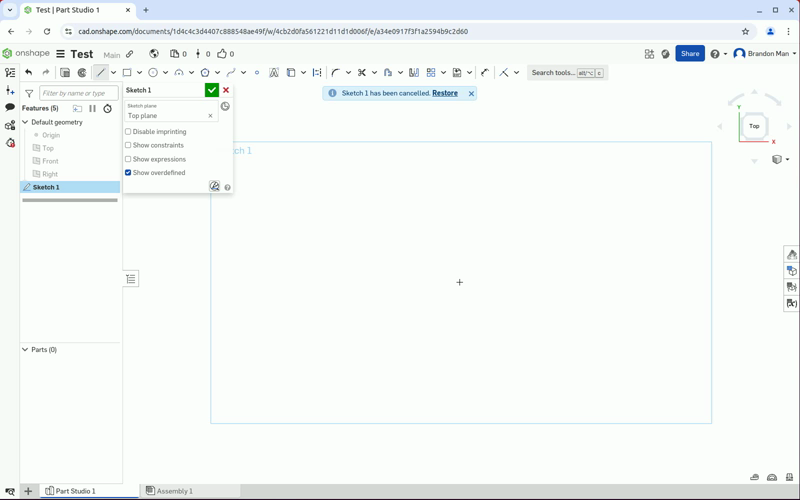
click(459, 281)
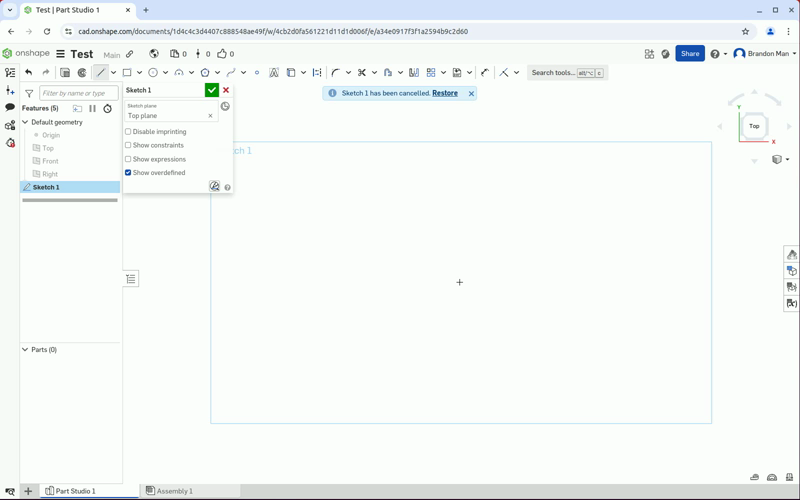
key_up(shift)
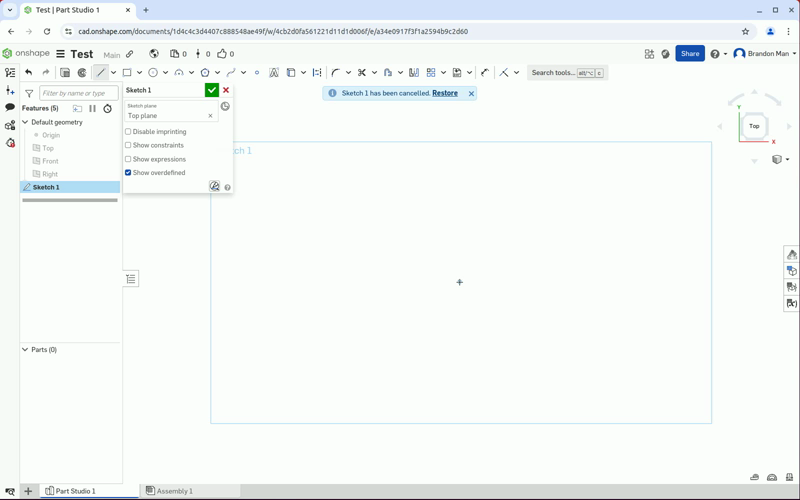
key_down(shift)
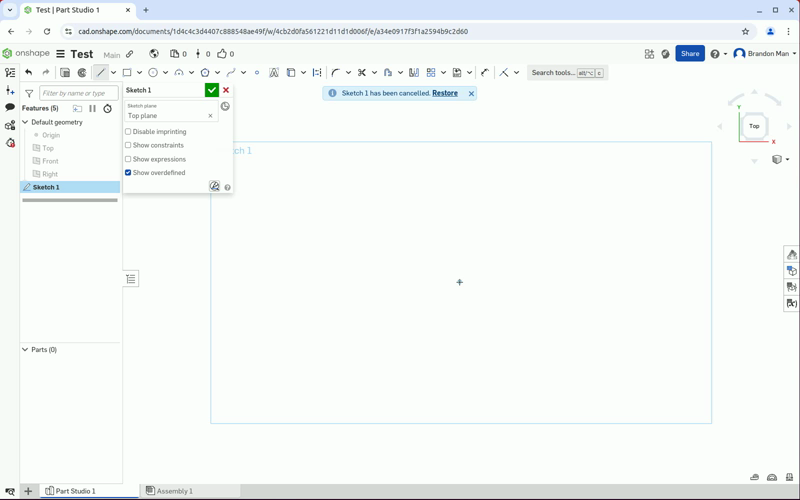
mouse_move(489, 281)
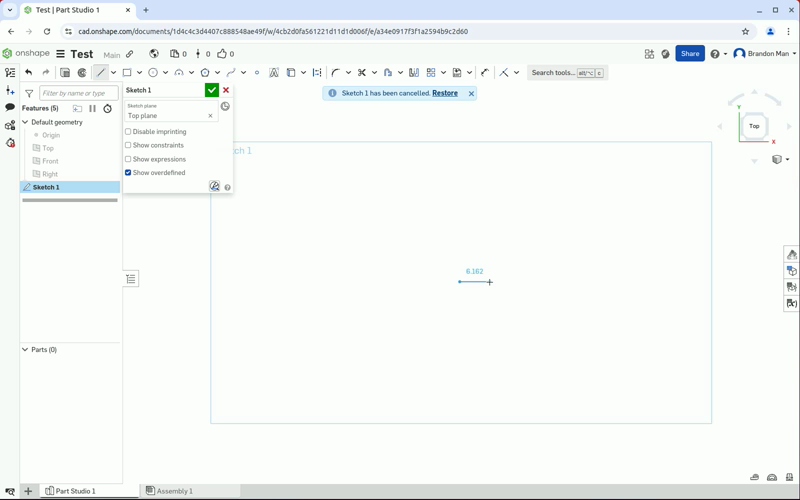
mouse_move(459, 284)
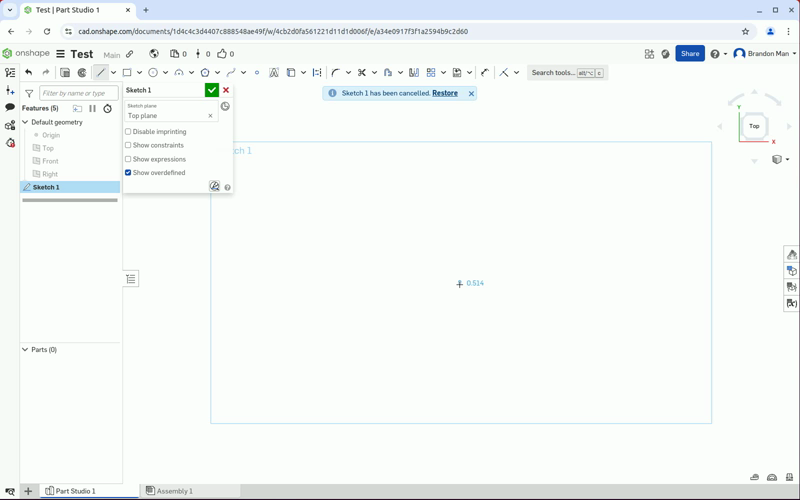
scroll(6)
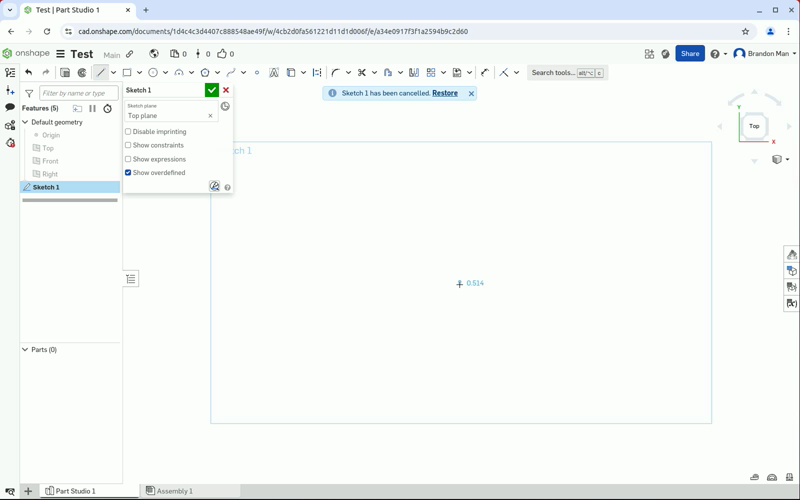
scroll(6)
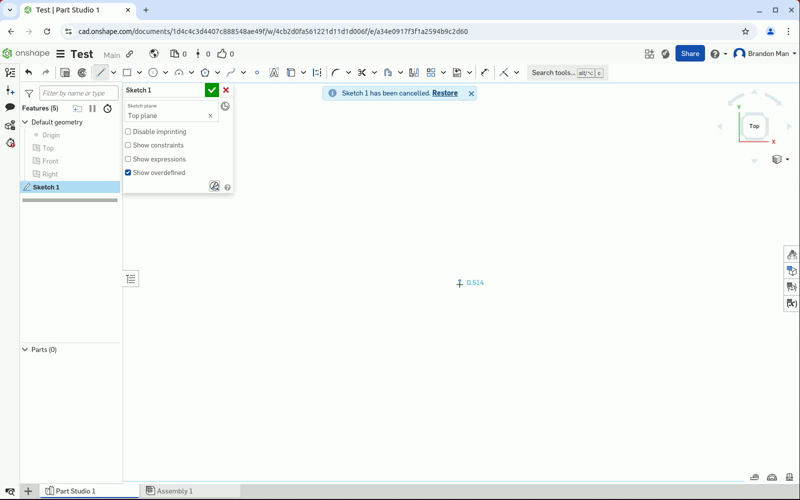
scroll(6)
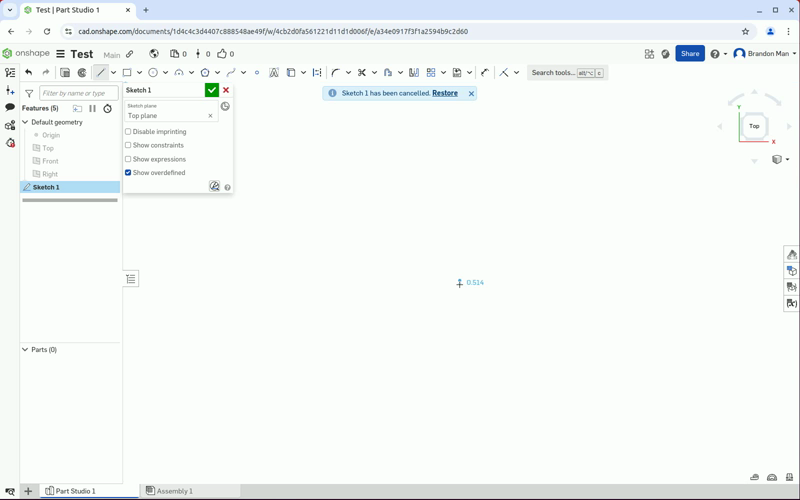
scroll(6)
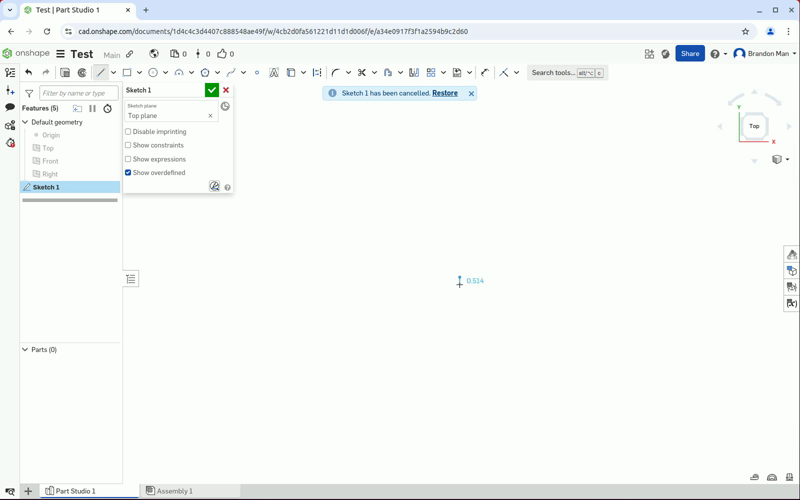
scroll(6)
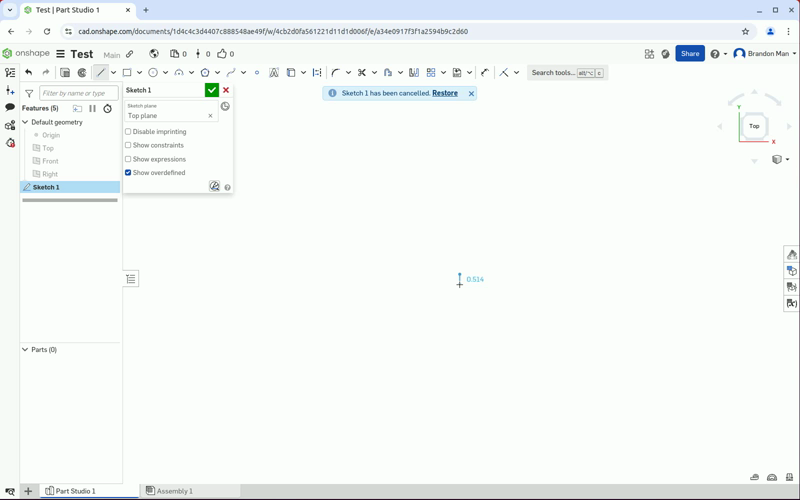
scroll(6)
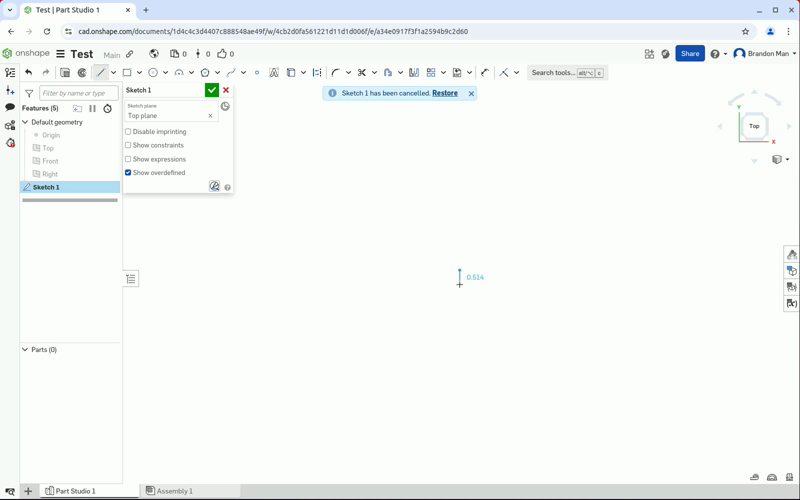
scroll(6)
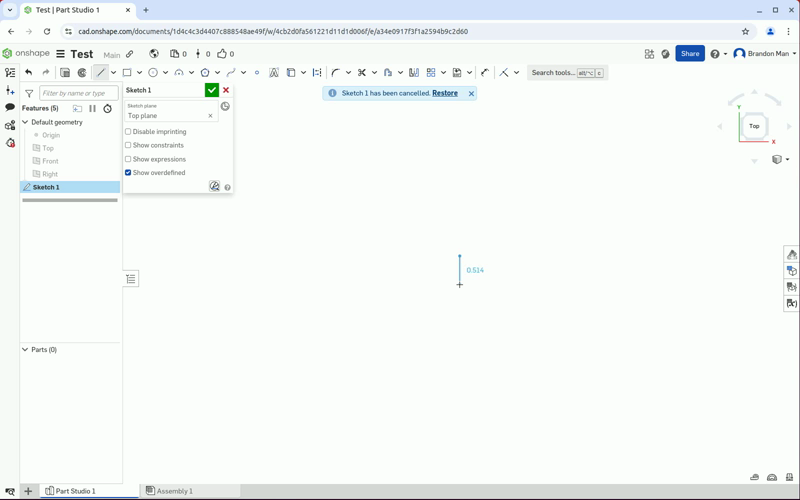
click(459, 284)
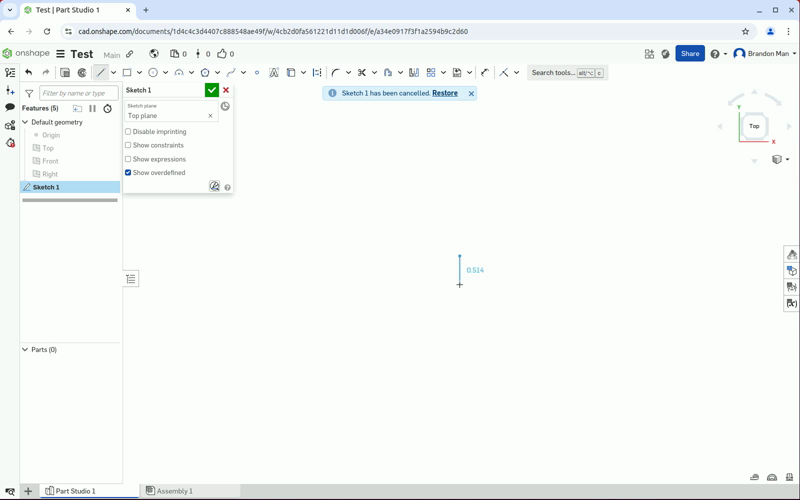
scroll(-6)
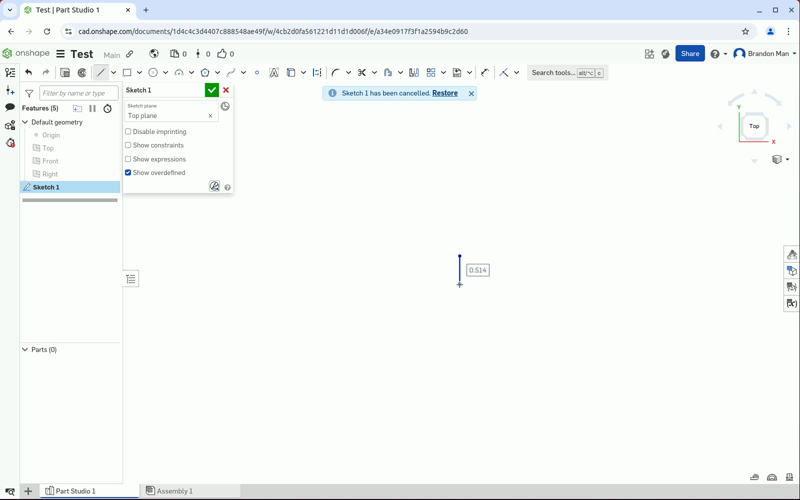
scroll(-6)
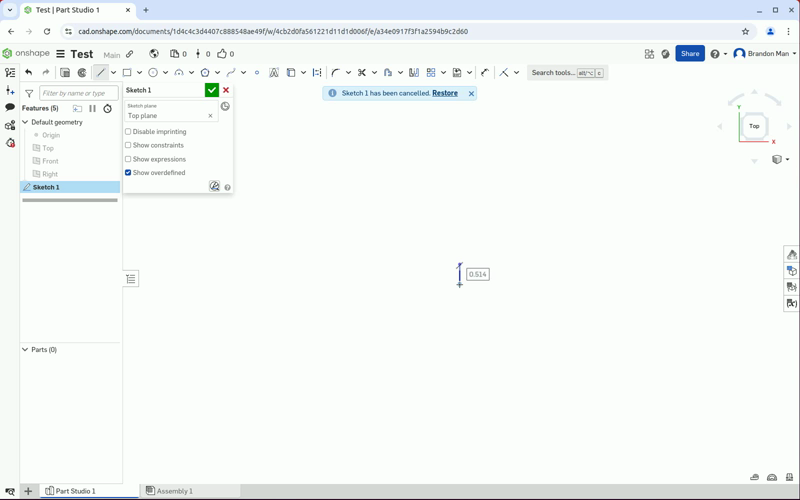
scroll(-6)
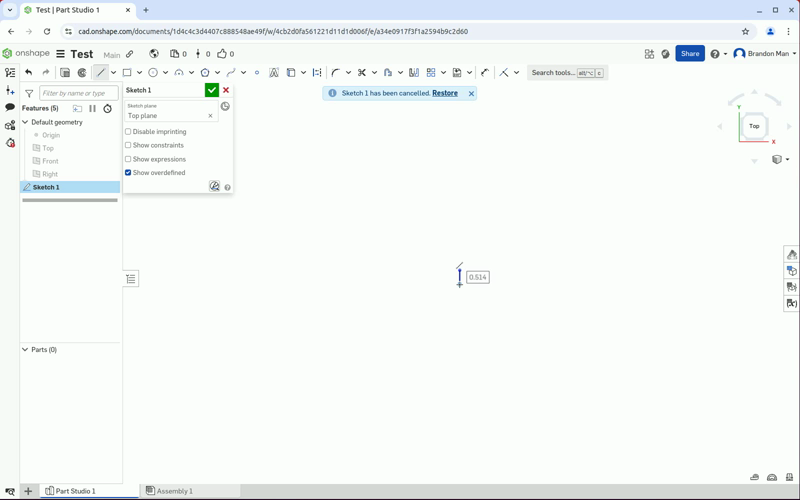
scroll(-6)
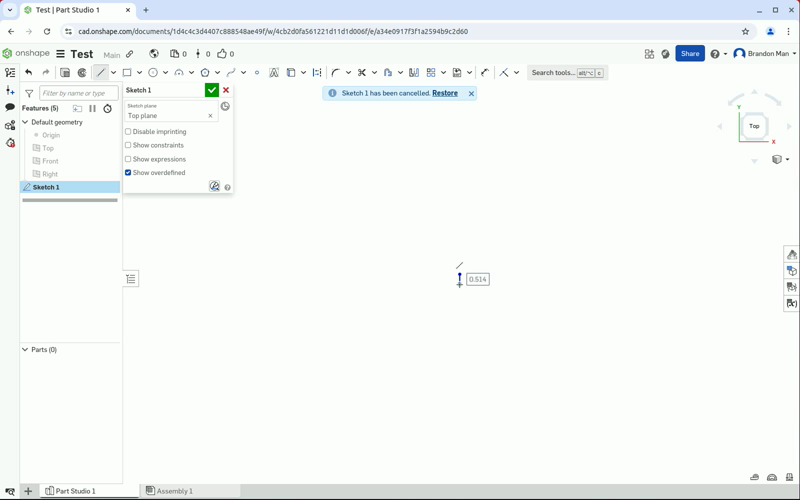
scroll(-6)
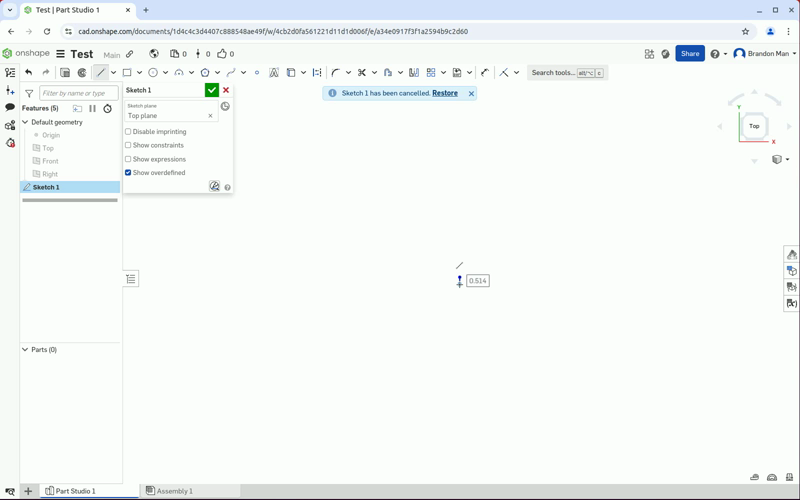
scroll(-6)
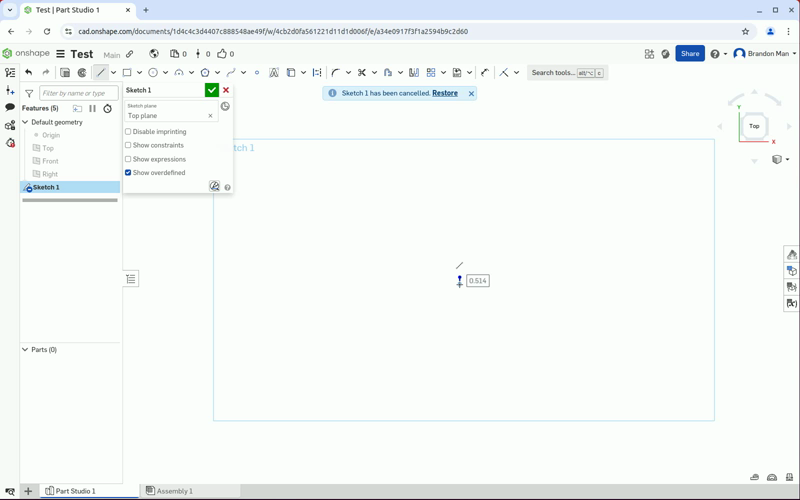
scroll(-6)
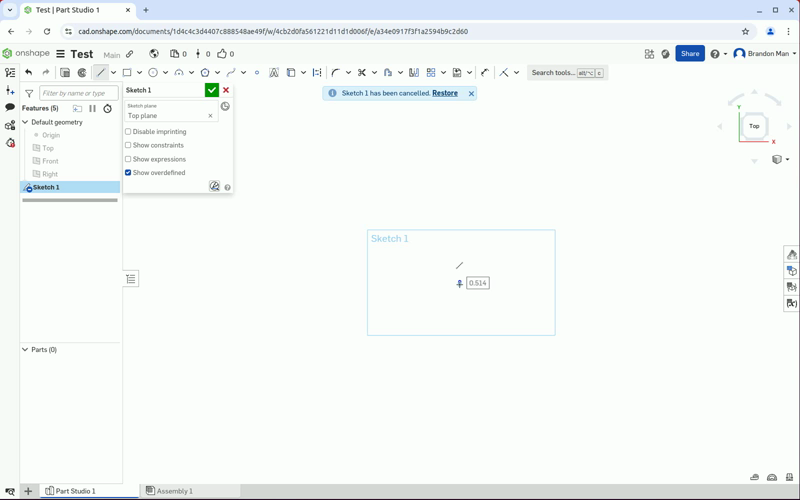
key_up(shift)
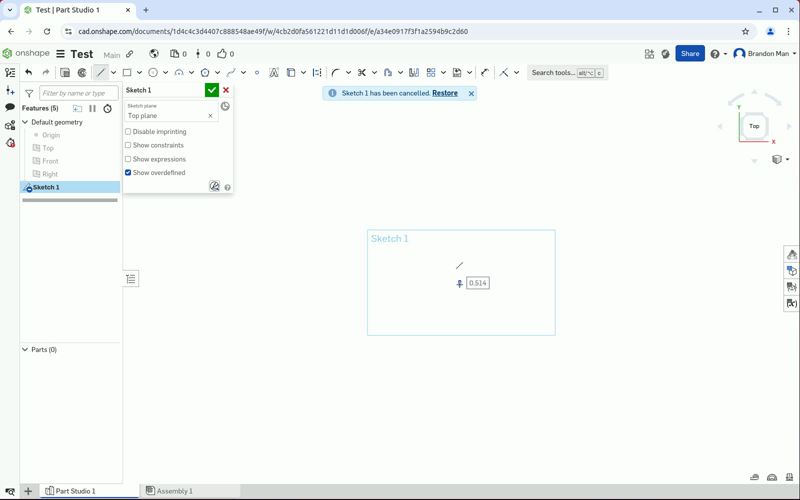
key_down(shift)
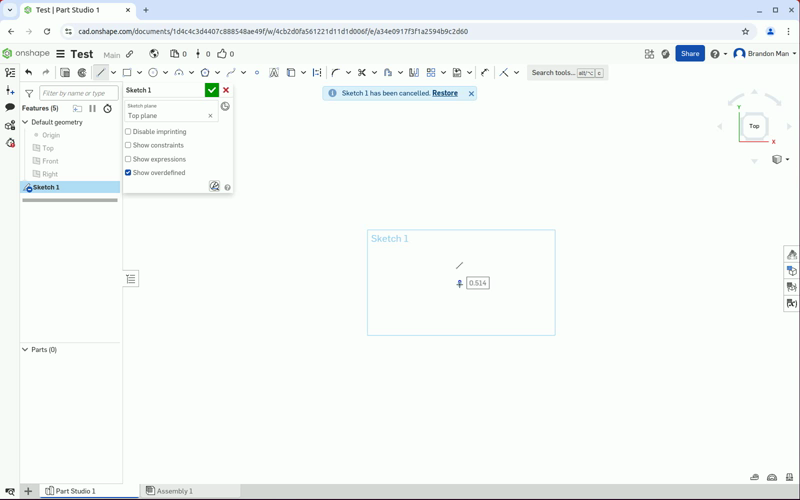
mouse_move(489, 284)
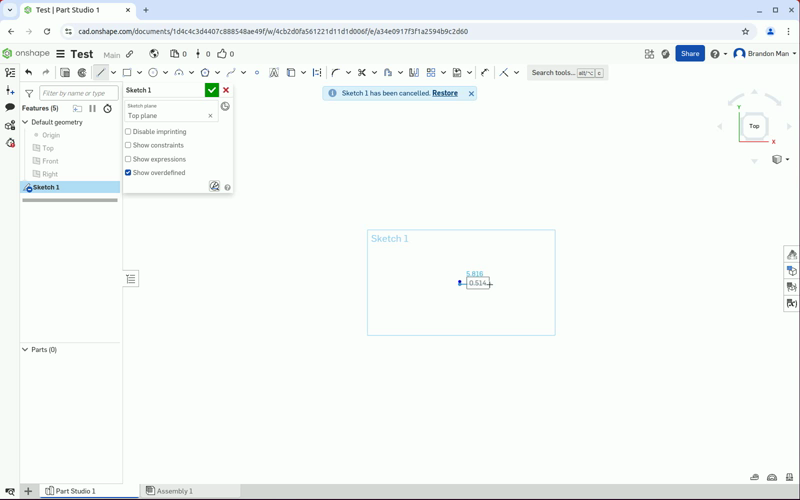
mouse_move(462, 285)
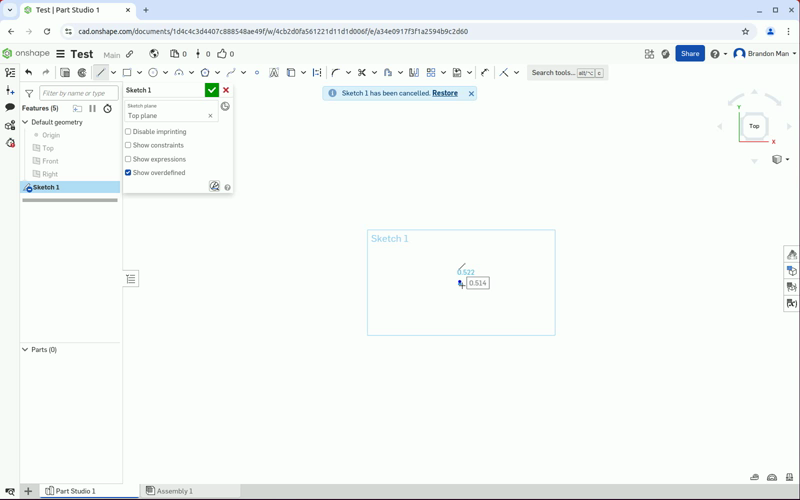
scroll(6)
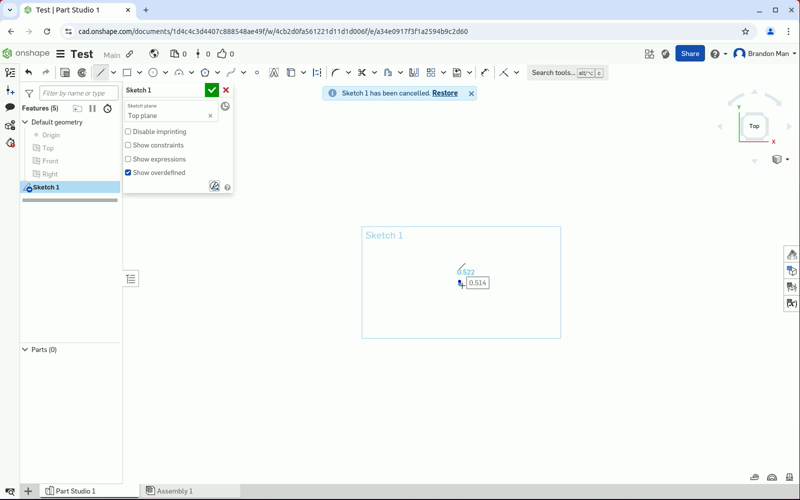
scroll(6)
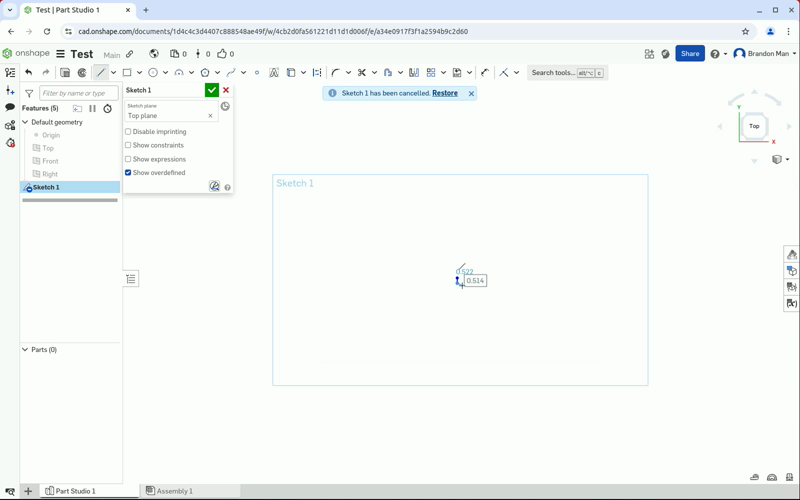
scroll(6)
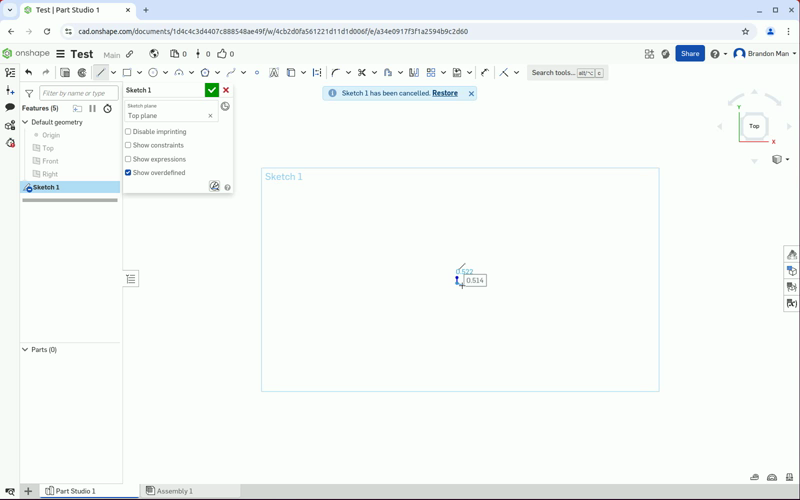
scroll(6)
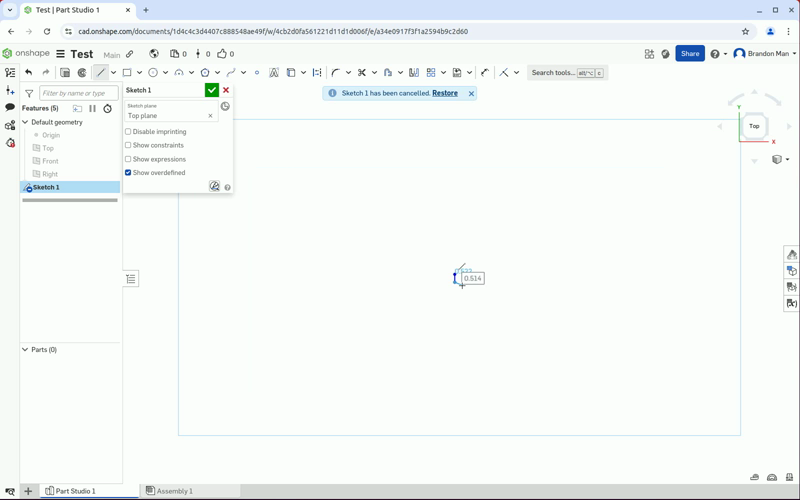
scroll(6)
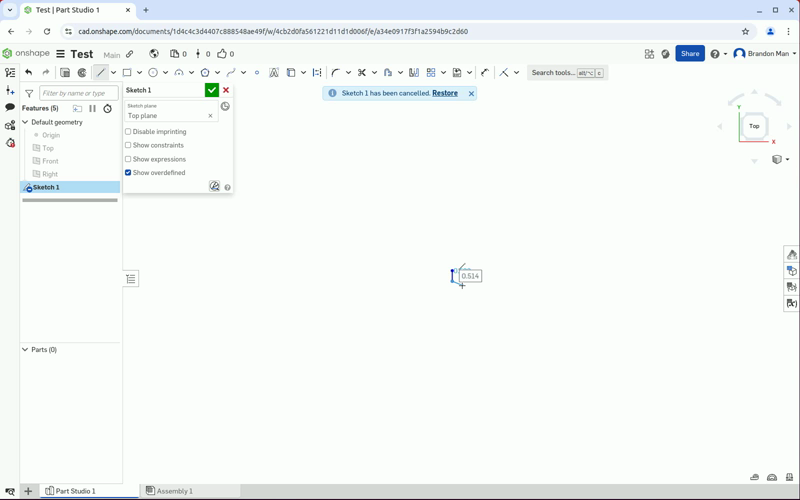
scroll(6)
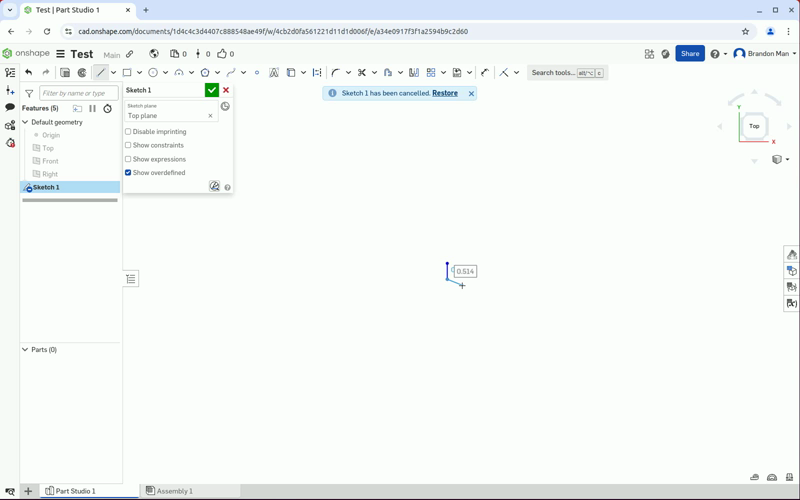
scroll(6)
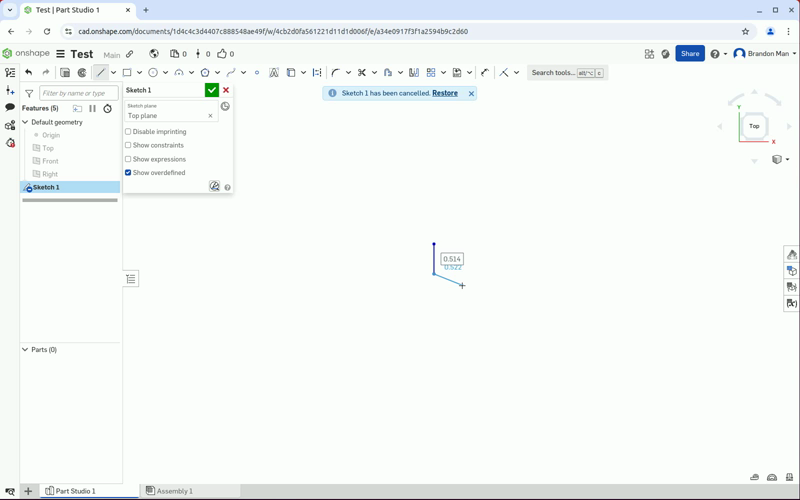
click(462, 285)
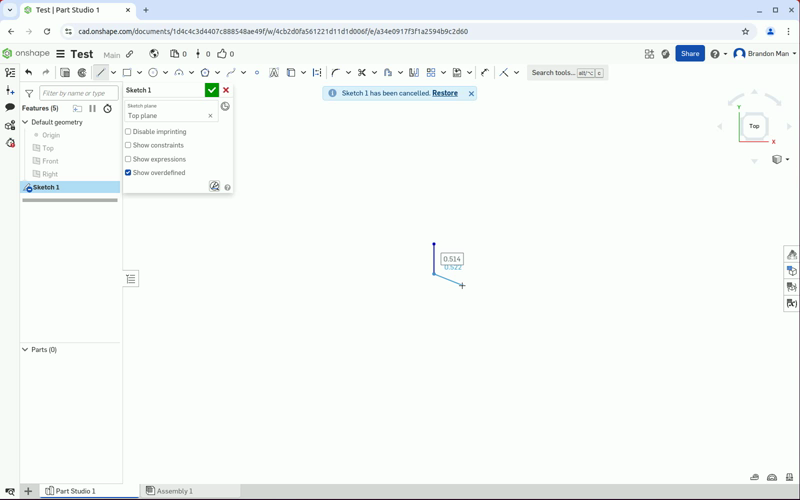
scroll(-6)
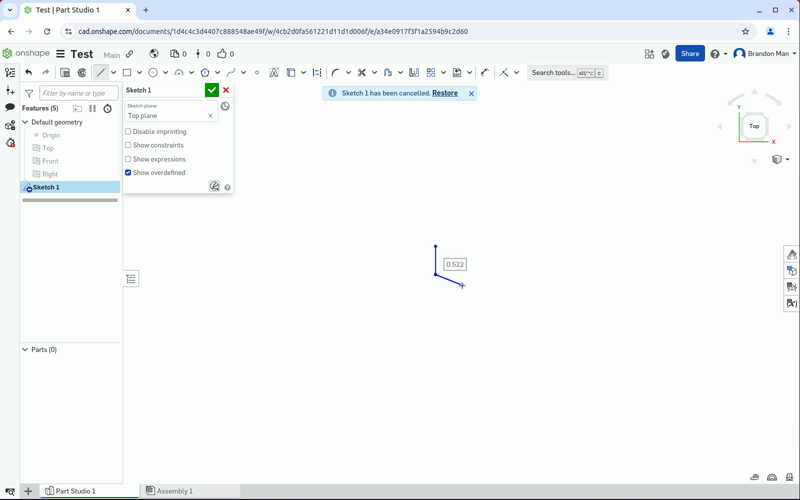
scroll(-6)
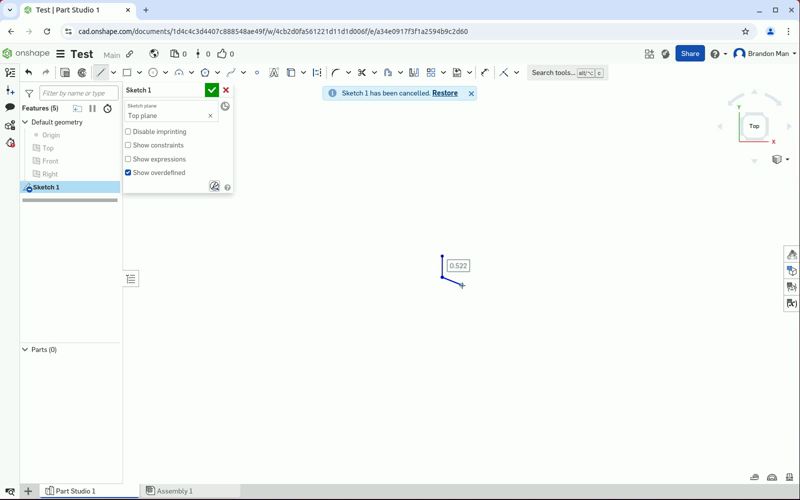
scroll(-6)
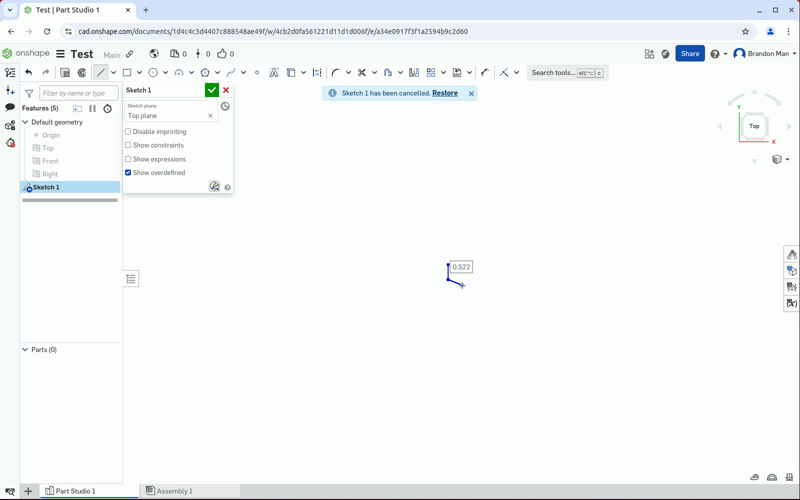
scroll(-6)
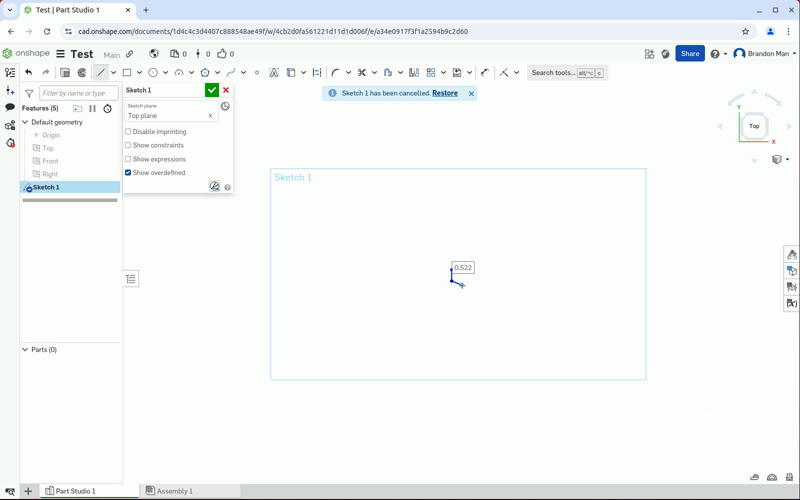
scroll(-6)
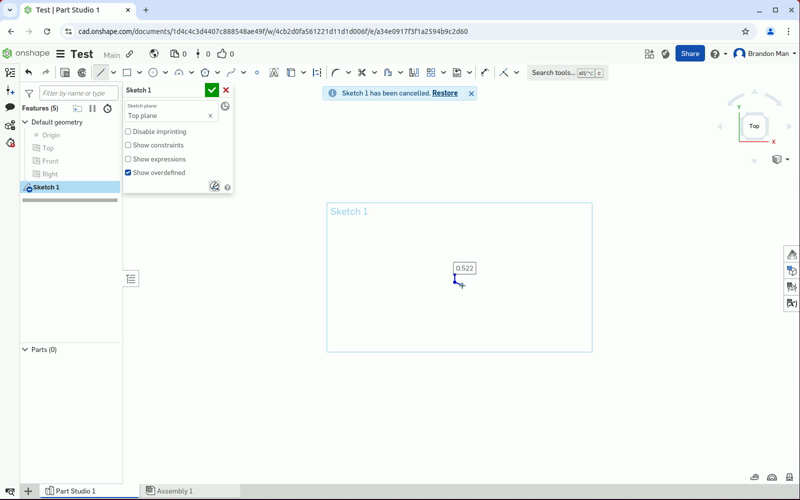
scroll(-6)
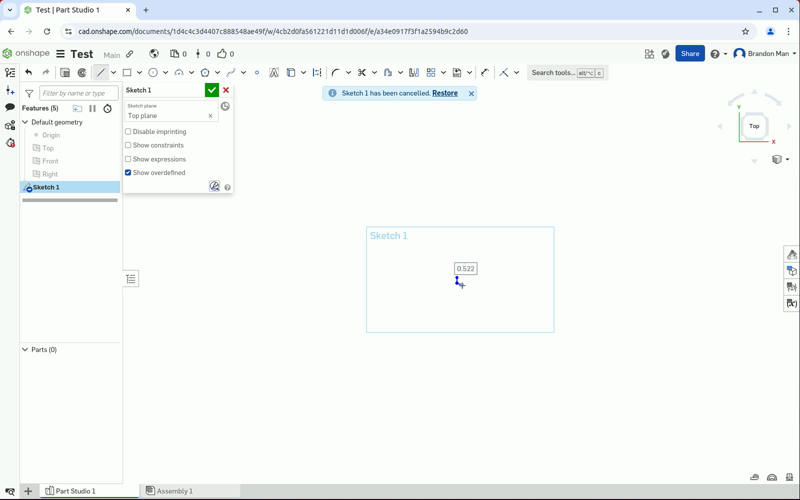
scroll(-6)
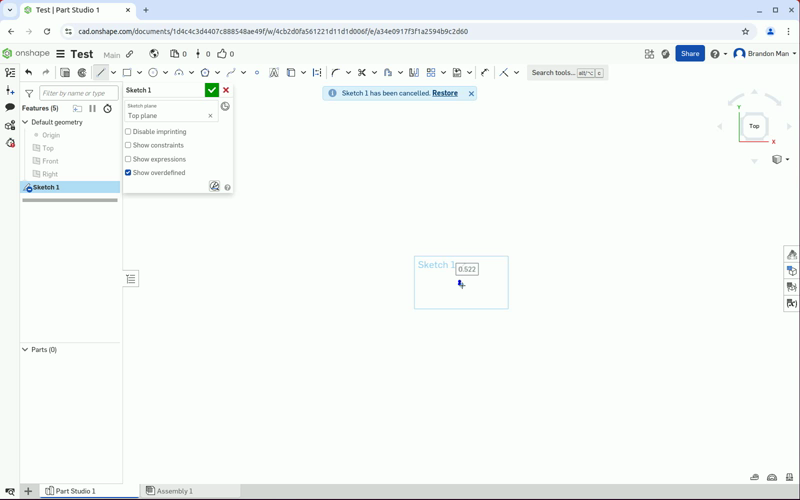
key_up(shift)
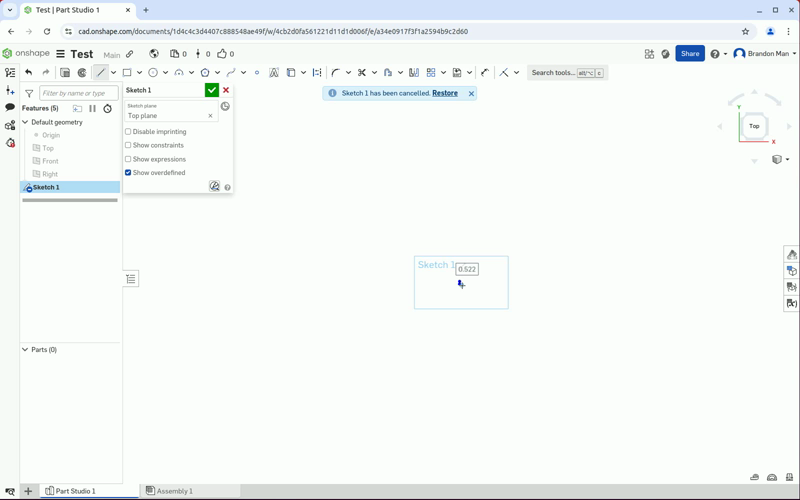
key_down(shift)
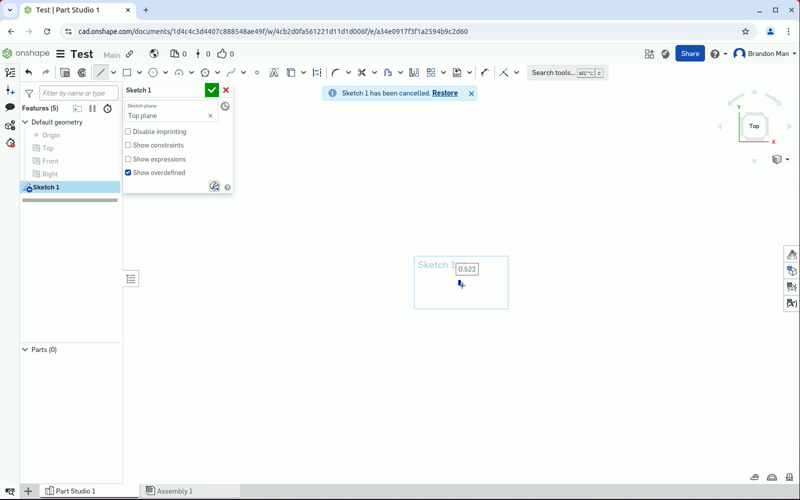
mouse_move(492, 285)
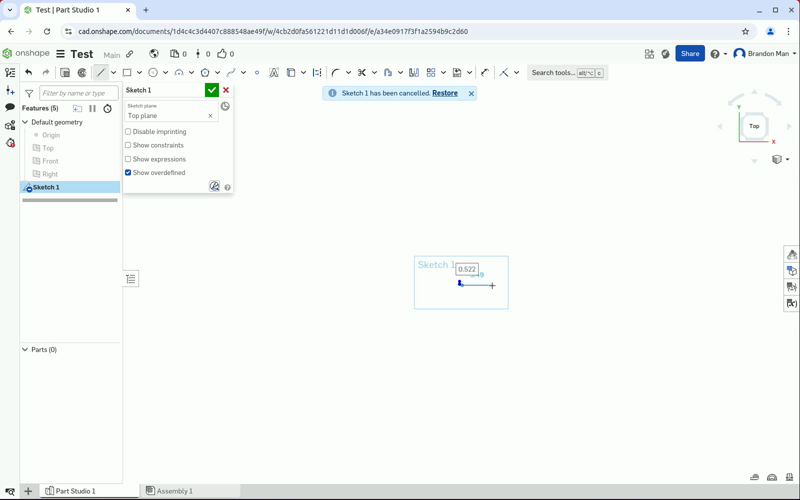
mouse_move(464, 283)
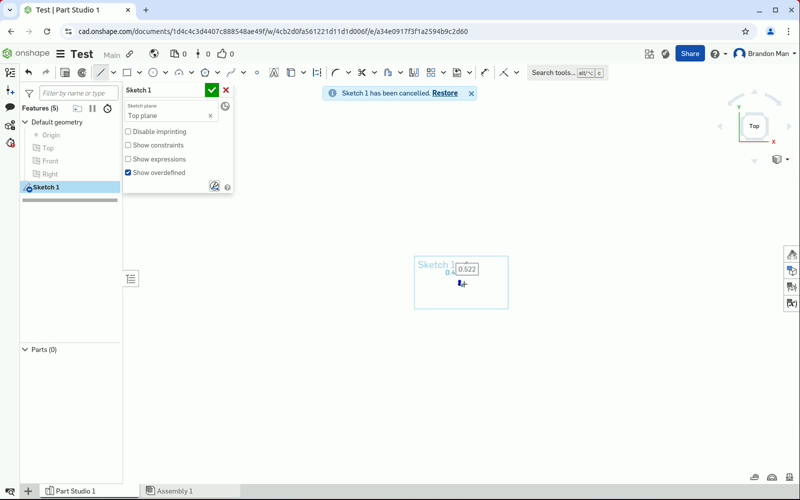
scroll(6)
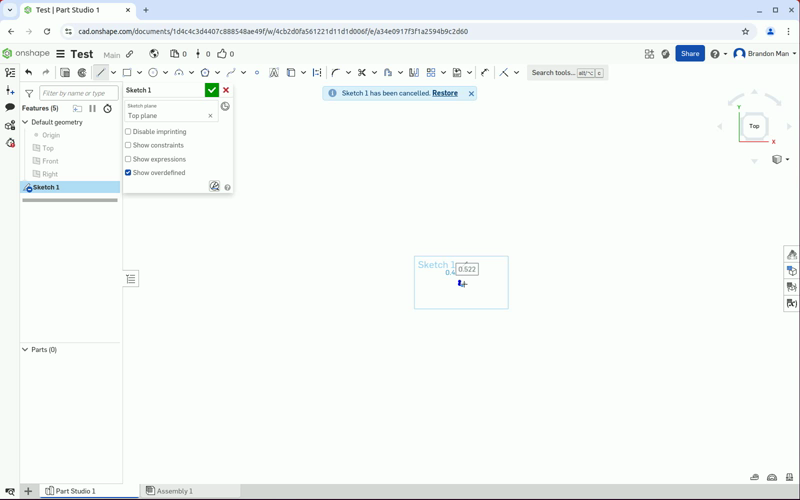
scroll(6)
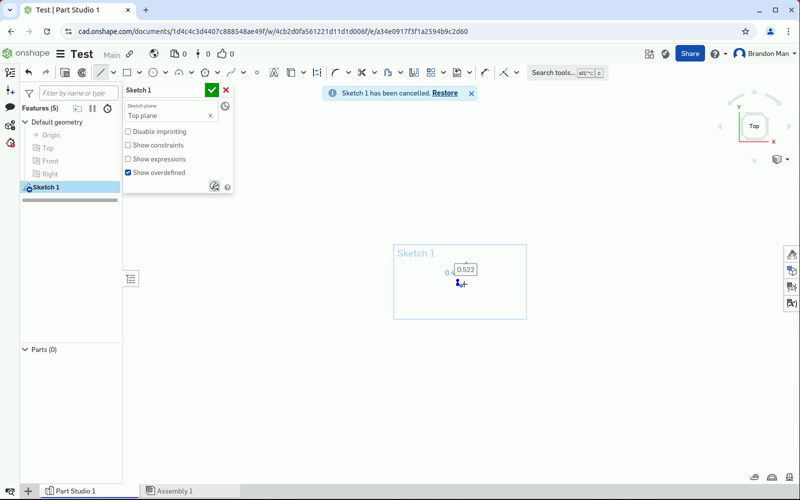
scroll(6)
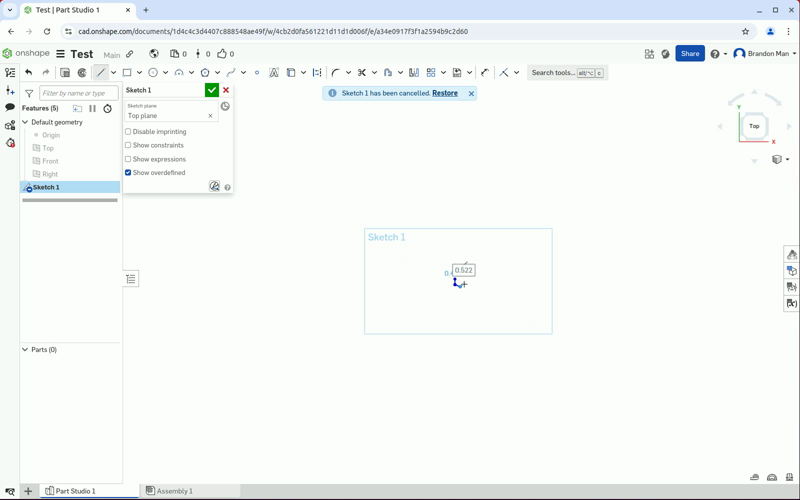
scroll(6)
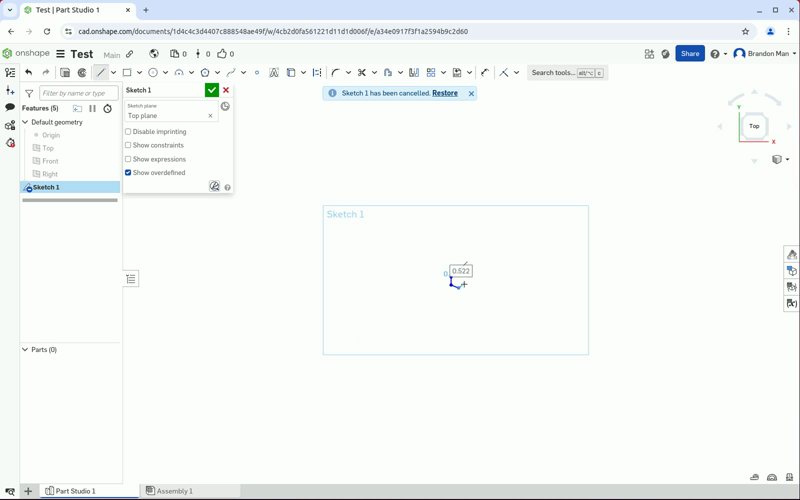
scroll(6)
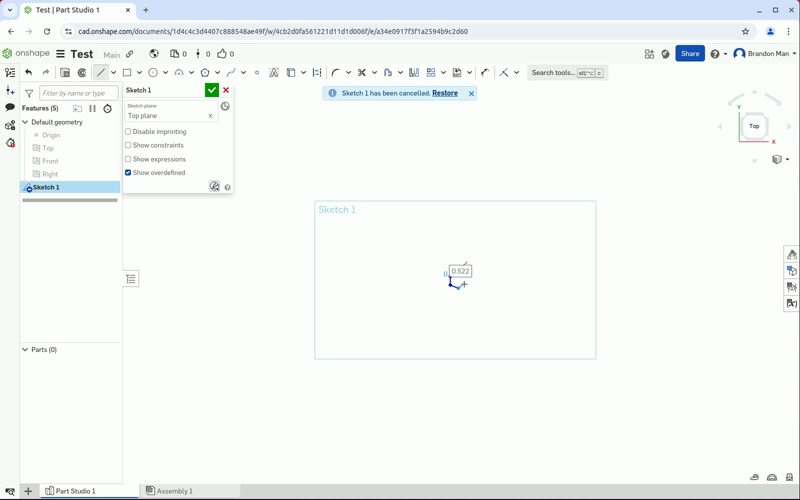
scroll(6)
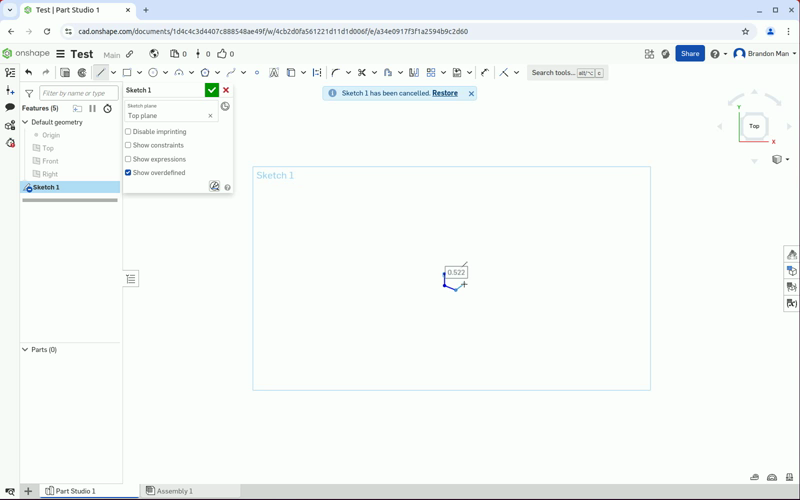
scroll(6)
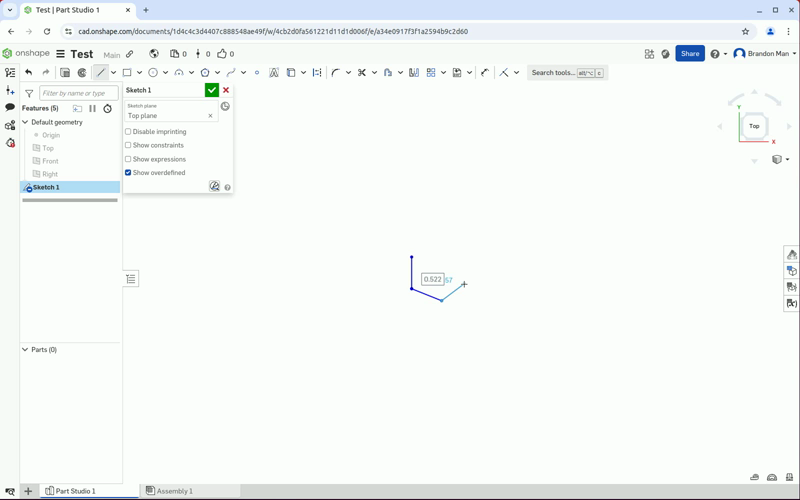
click(464, 283)
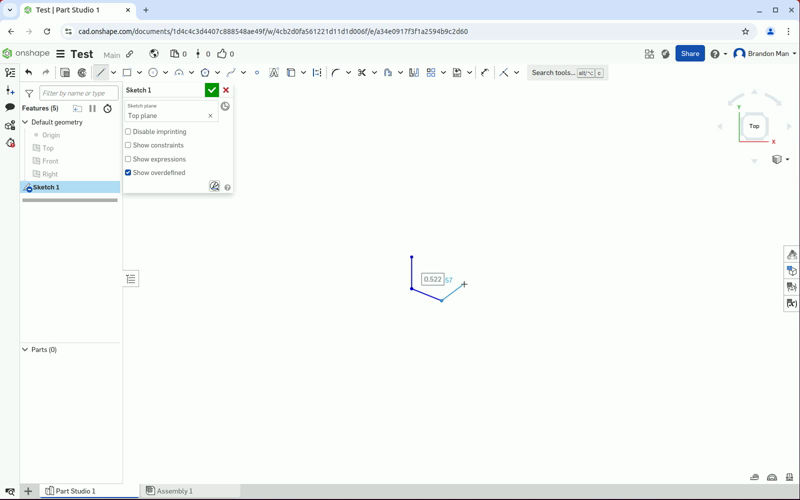
scroll(-6)
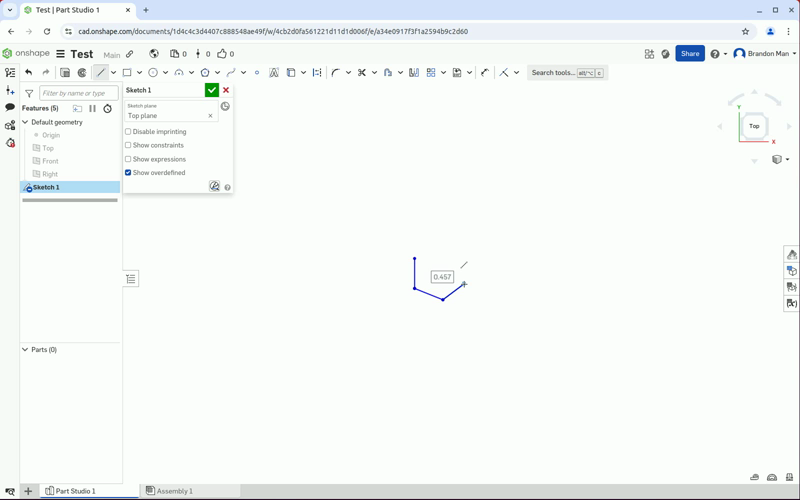
scroll(-6)
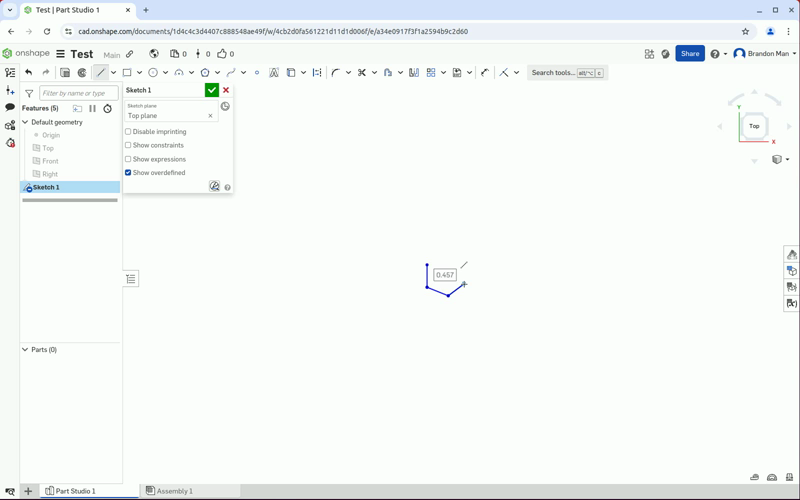
scroll(-6)
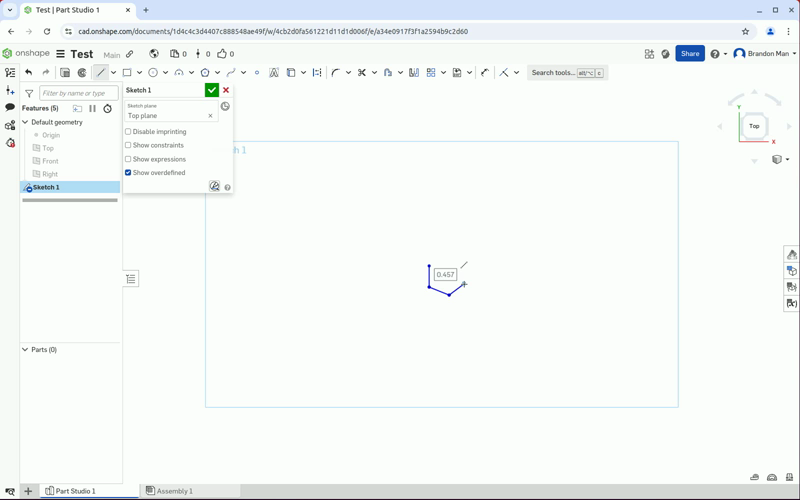
scroll(-6)
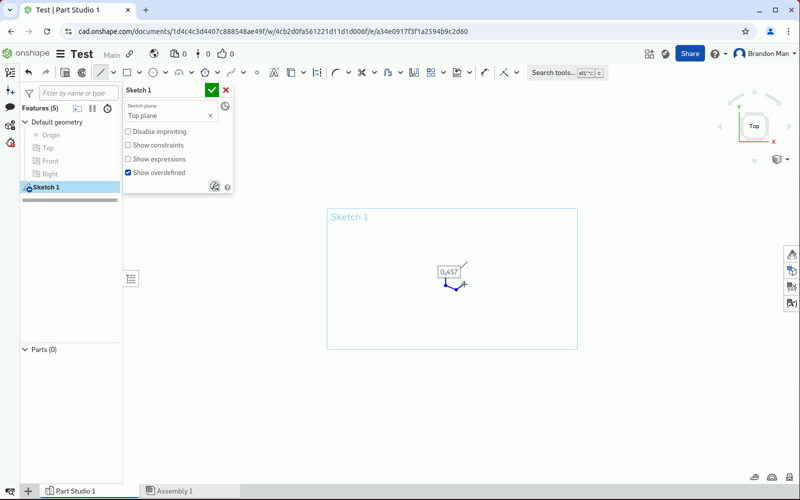
scroll(-6)
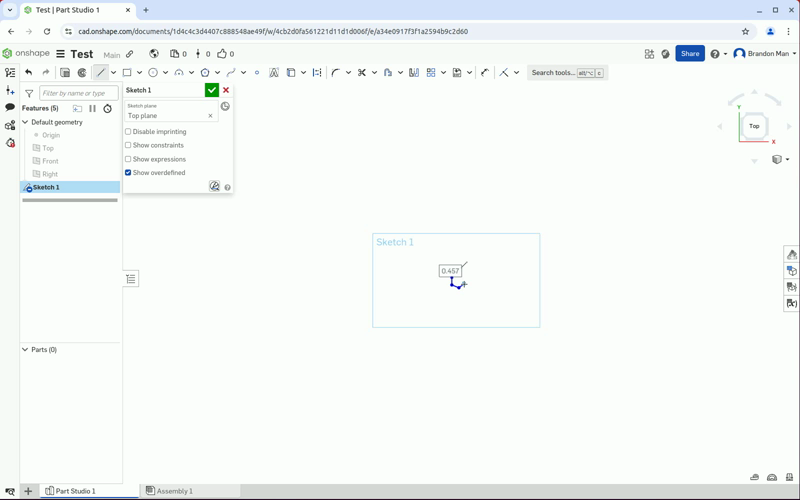
scroll(-6)
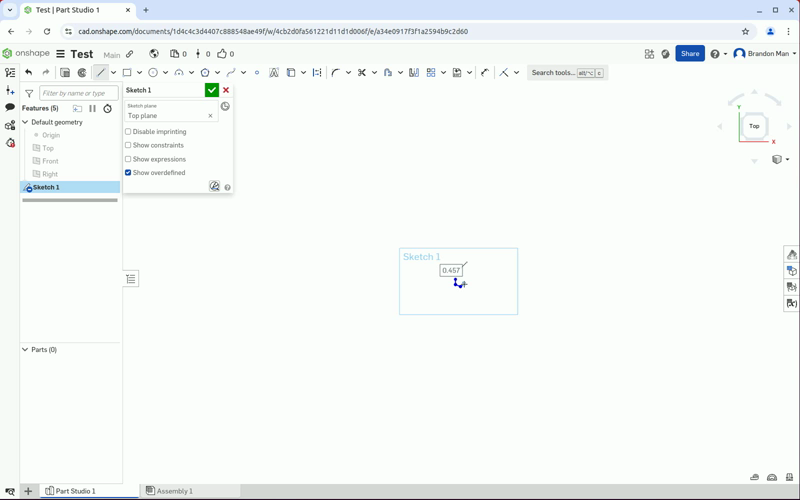
scroll(-6)
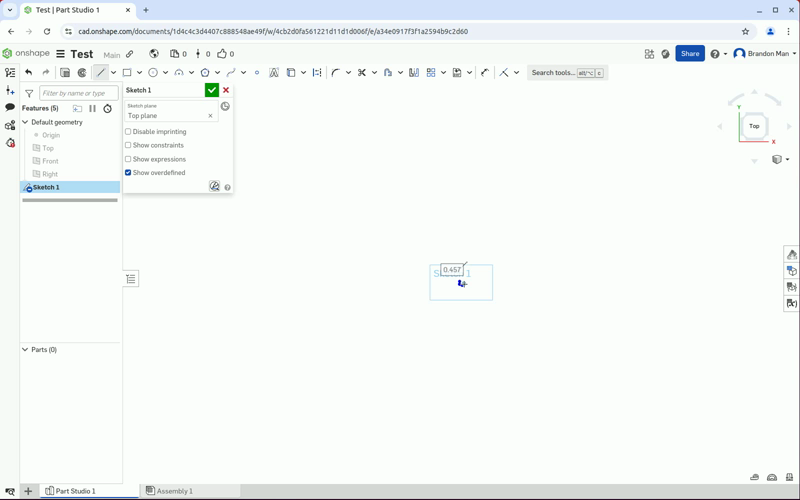
key_up(shift)
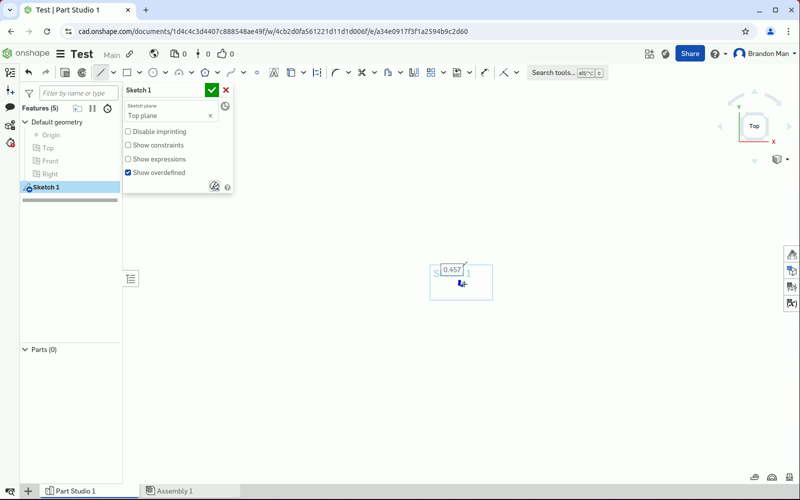
key_down(shift)
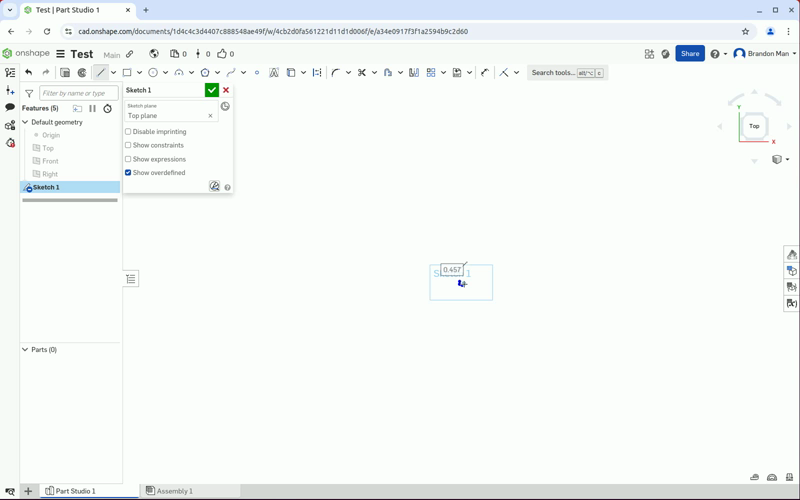
mouse_move(494, 283)
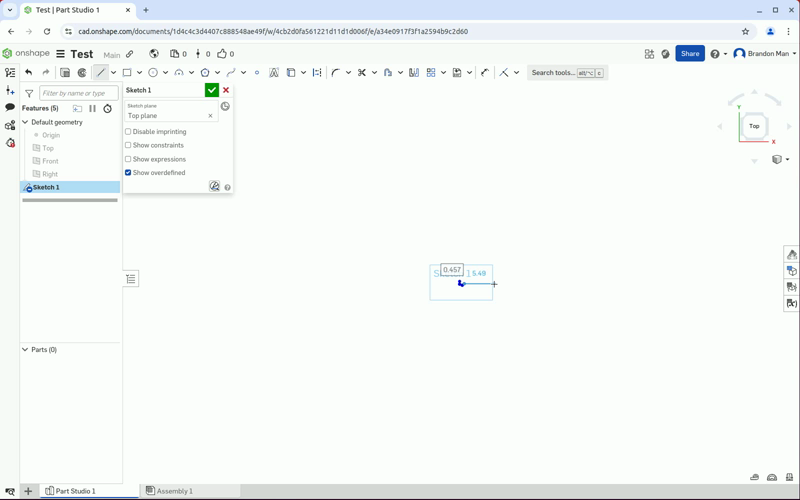
mouse_move(464, 281)
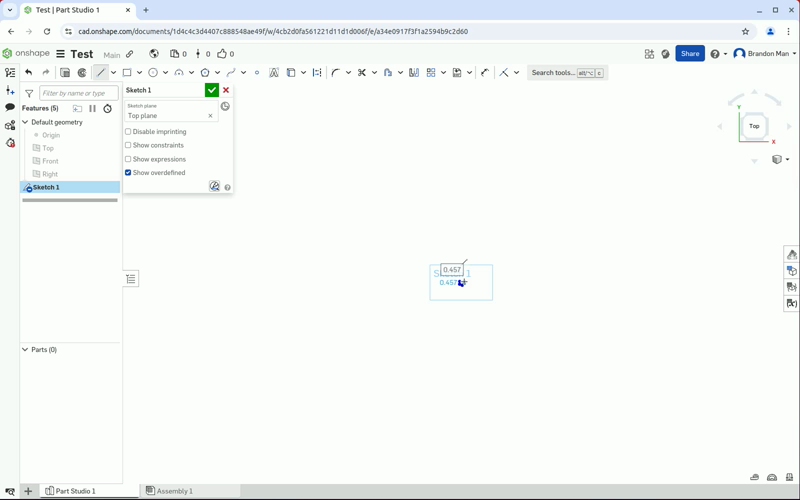
scroll(6)
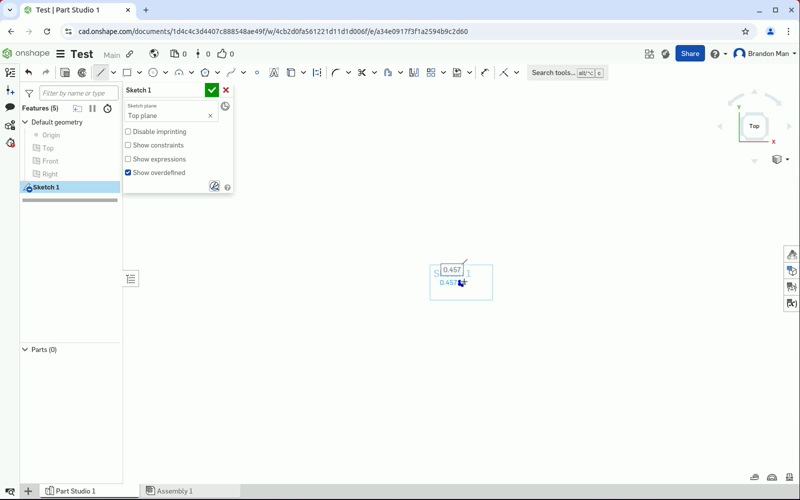
scroll(6)
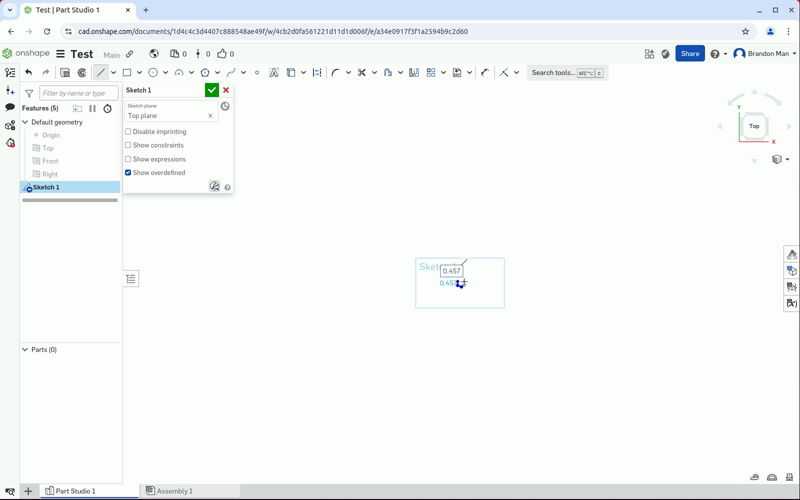
scroll(6)
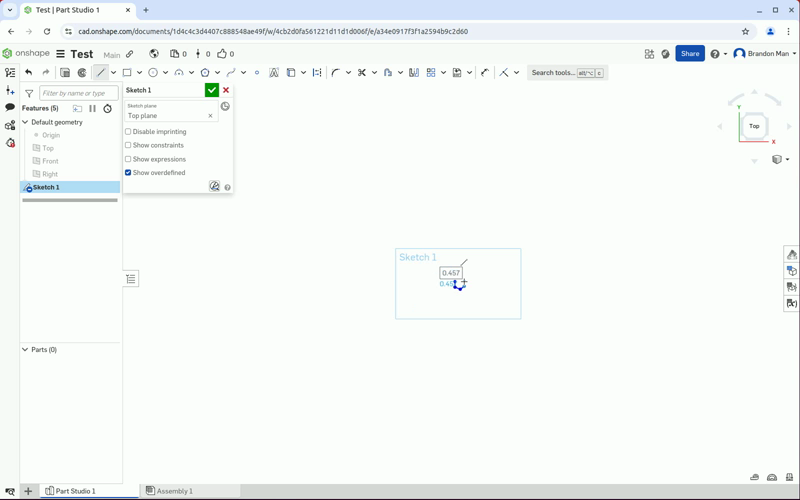
scroll(6)
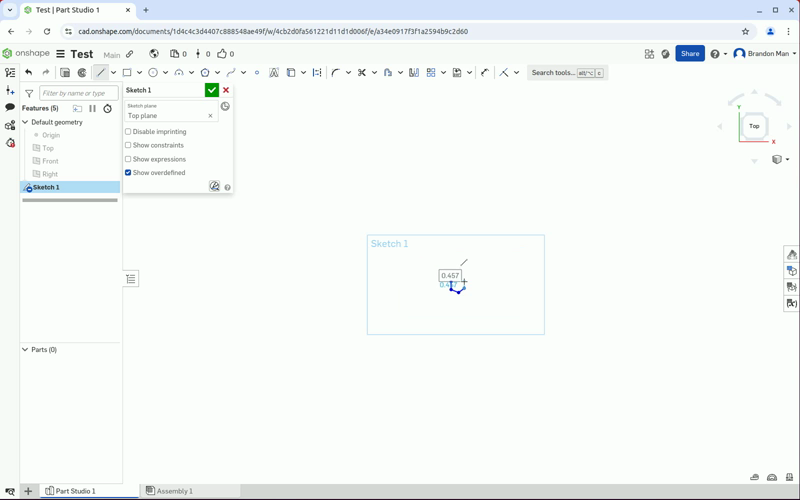
scroll(6)
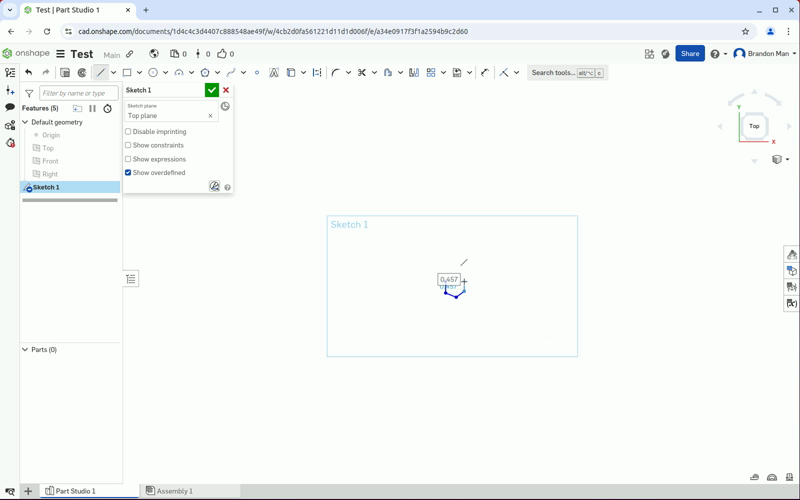
scroll(6)
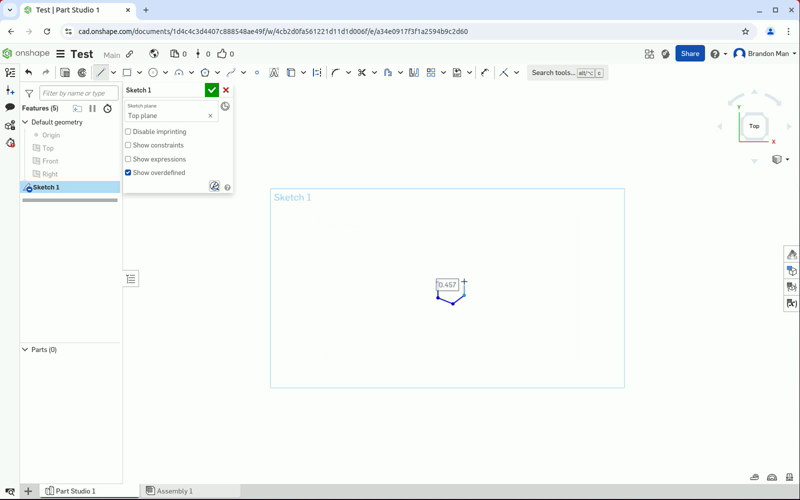
scroll(6)
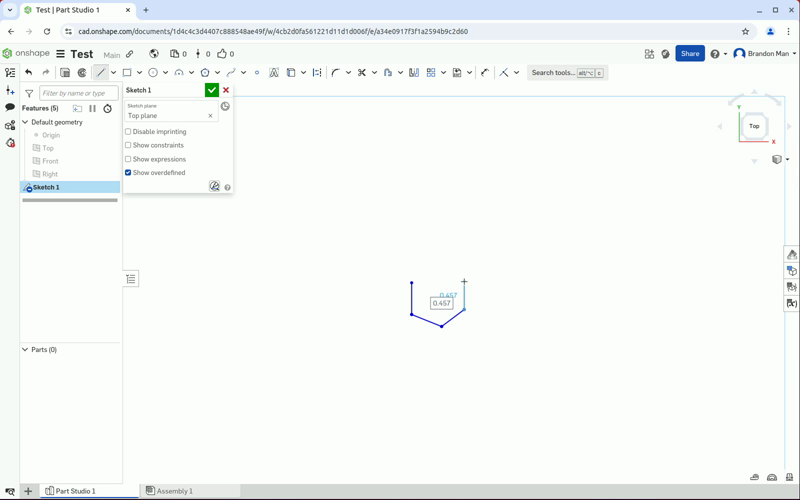
click(464, 281)
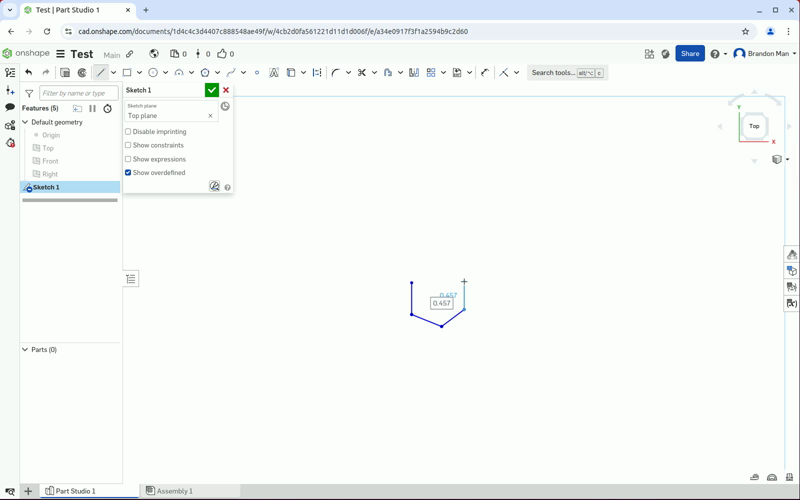
scroll(-6)
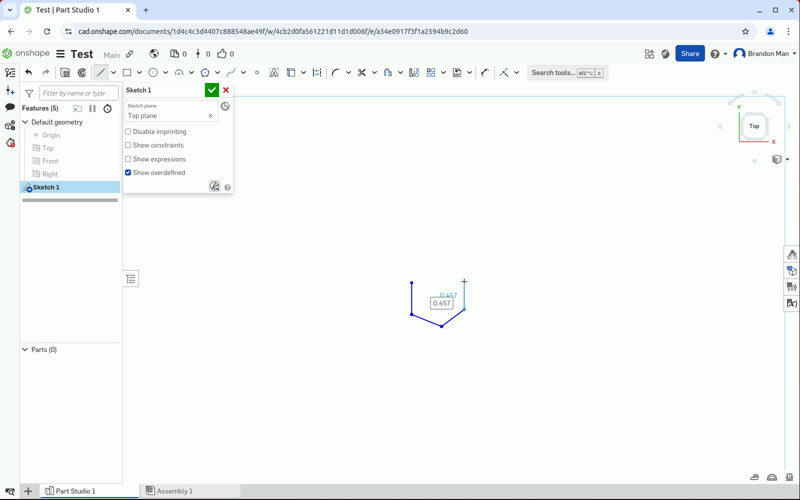
scroll(-6)
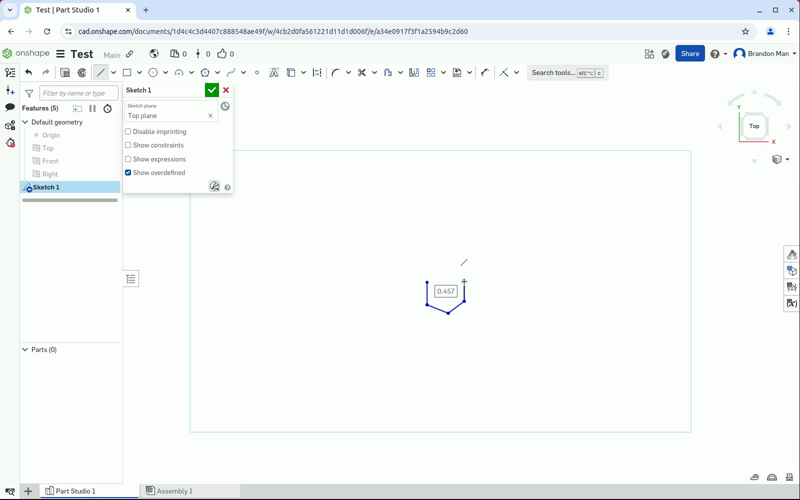
scroll(-6)
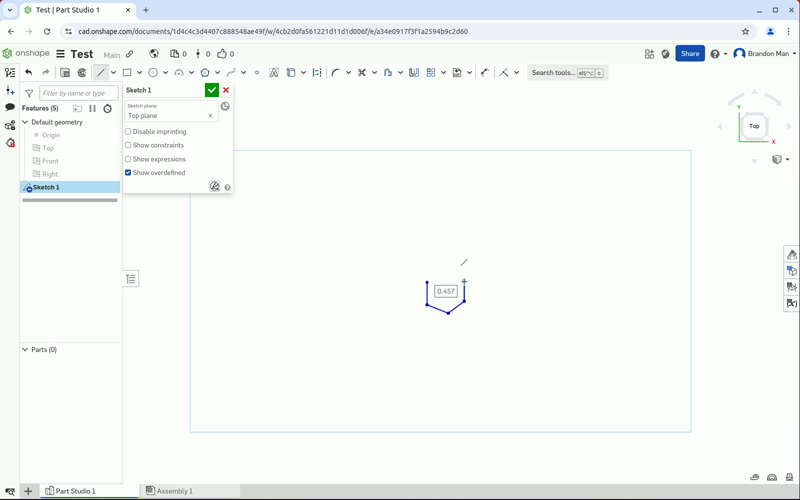
scroll(-6)
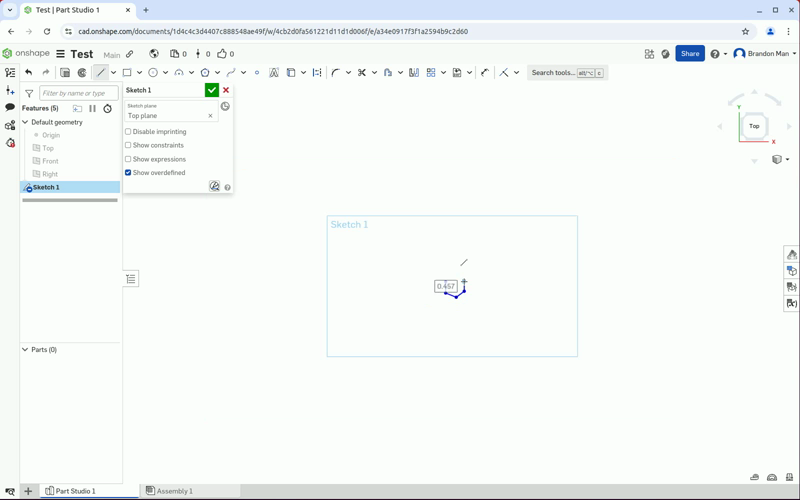
scroll(-6)
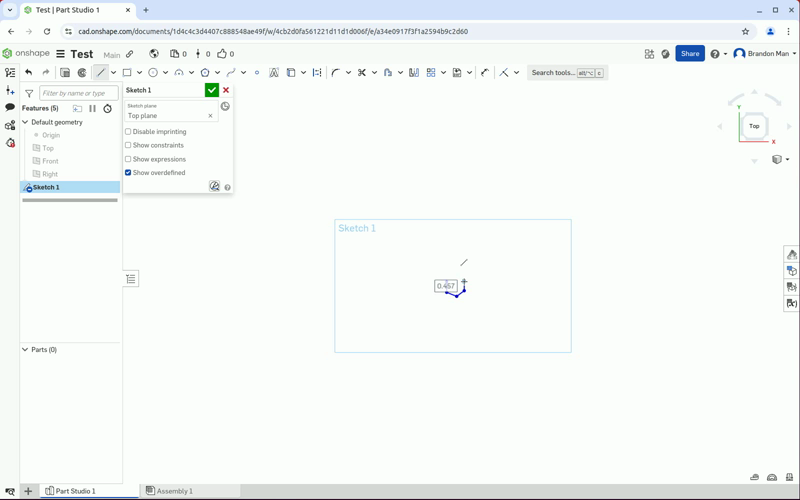
scroll(-6)
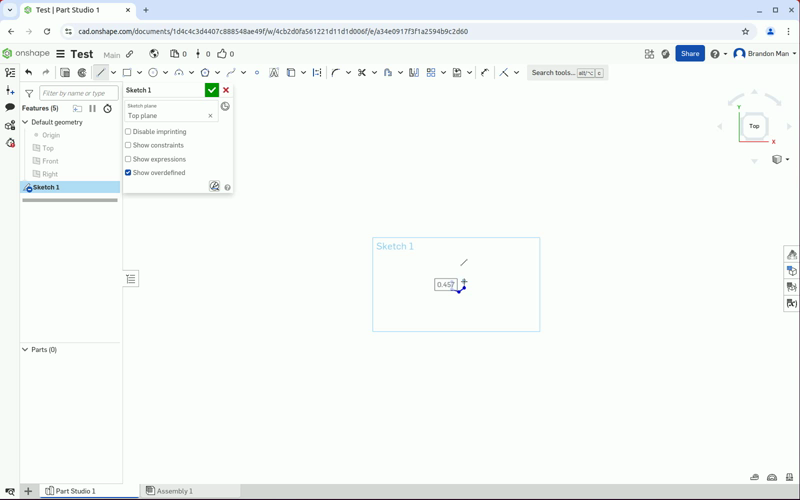
scroll(-6)
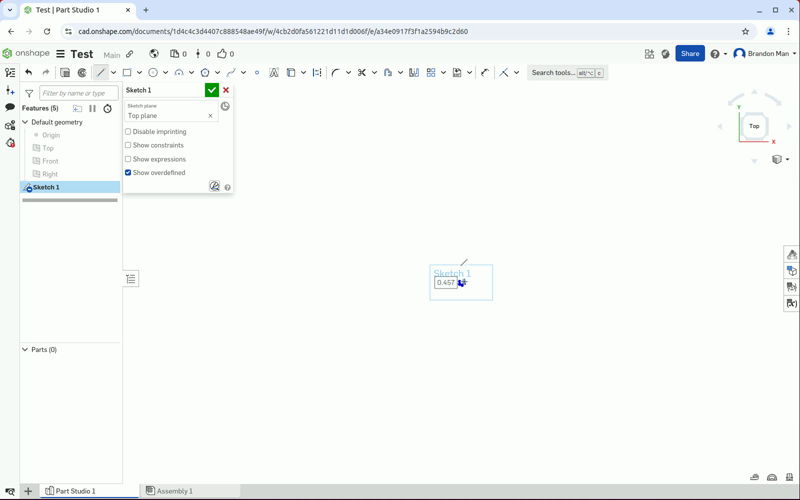
key_up(shift)
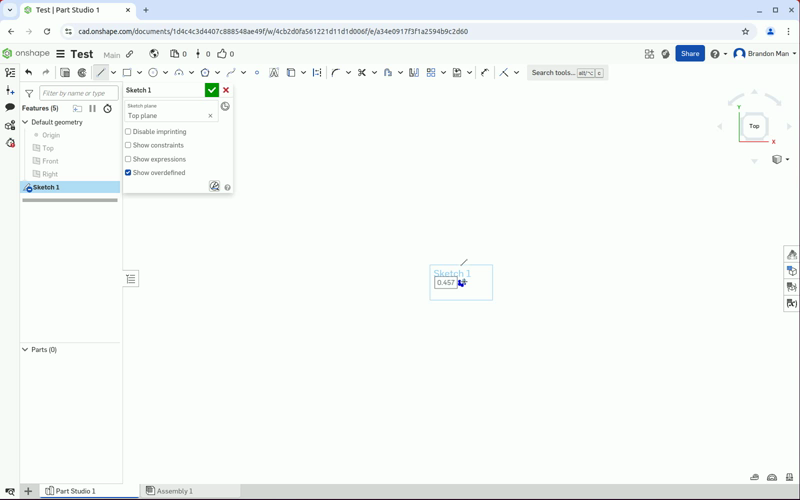
key_down(shift)
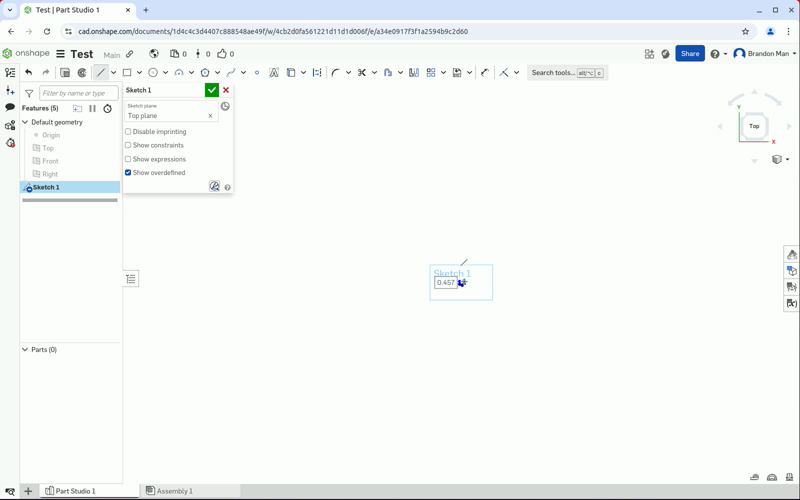
mouse_move(494, 281)
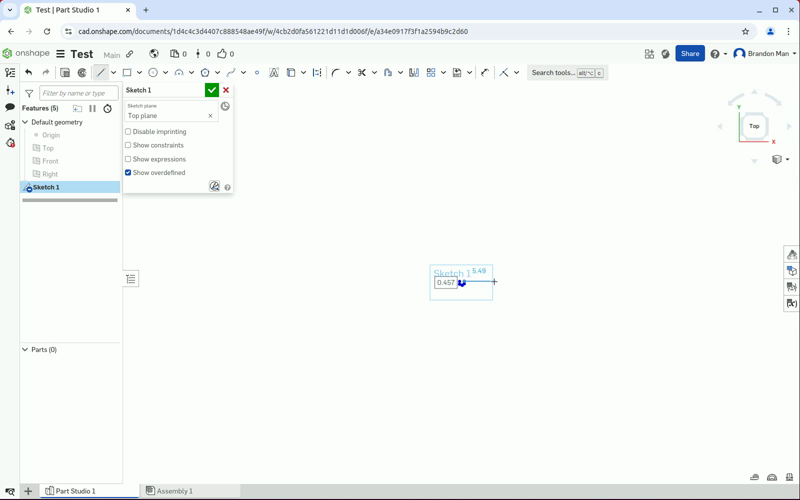
mouse_move(461, 280)
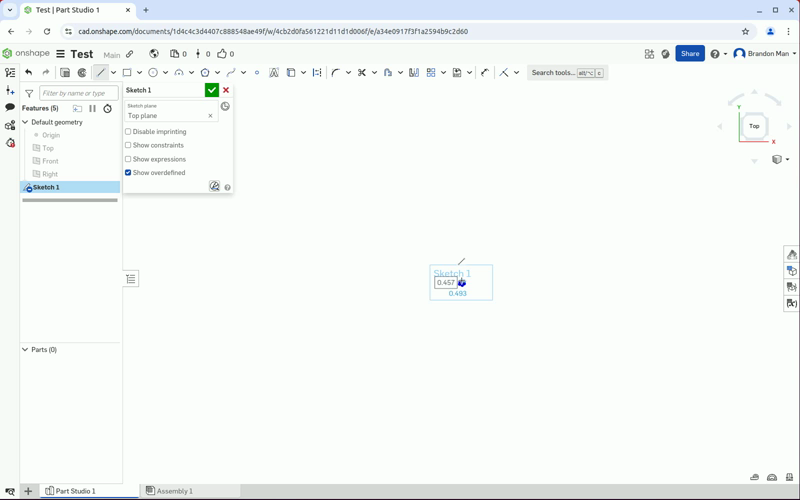
scroll(6)
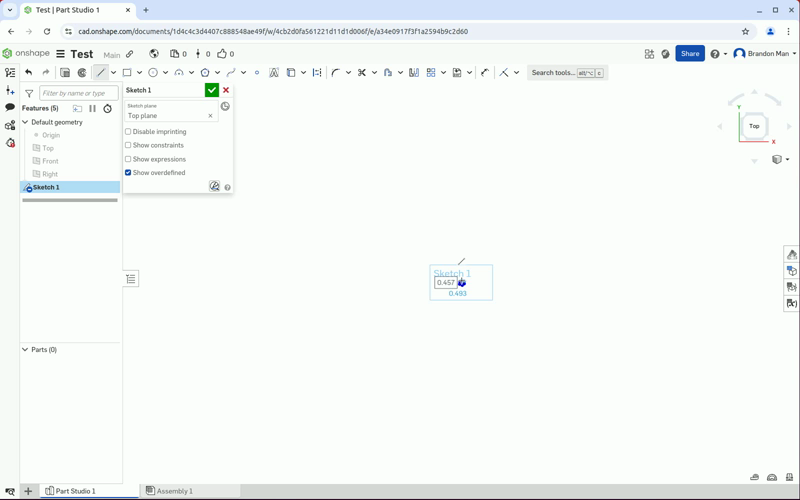
scroll(6)
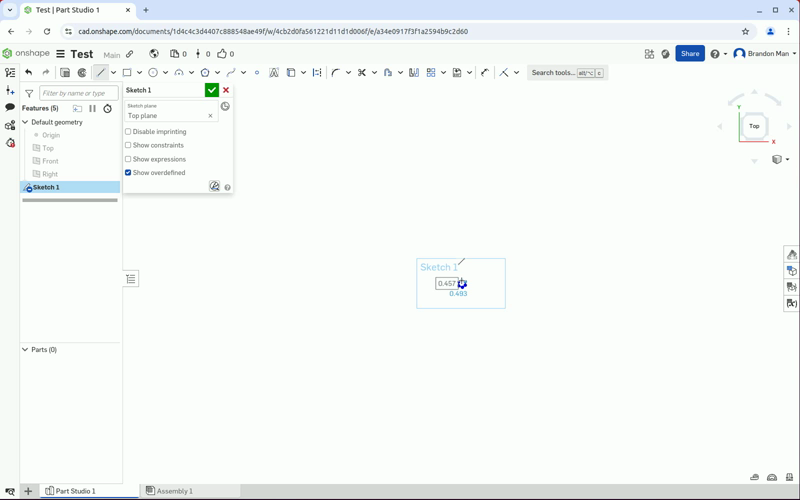
scroll(6)
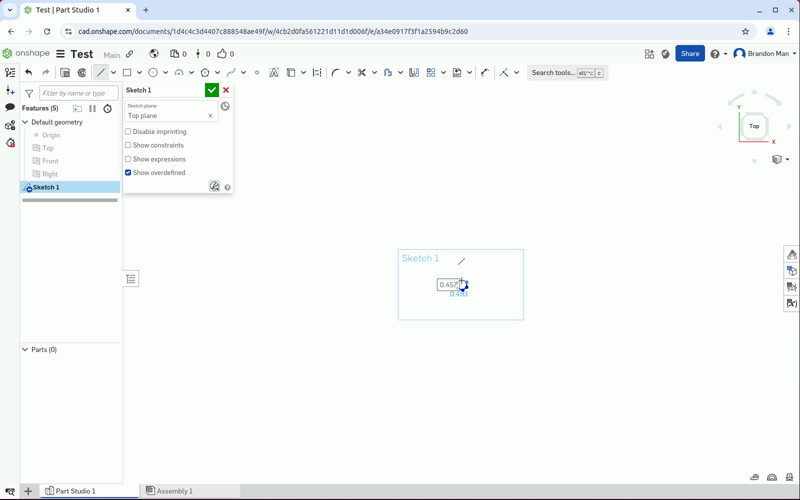
scroll(6)
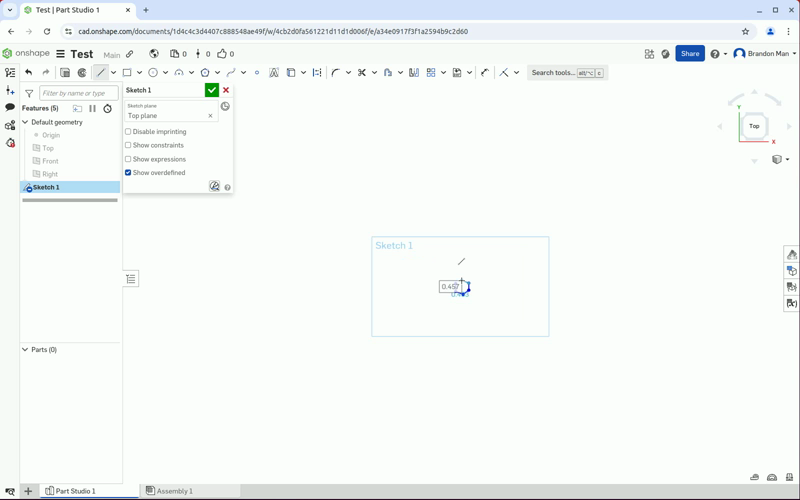
scroll(6)
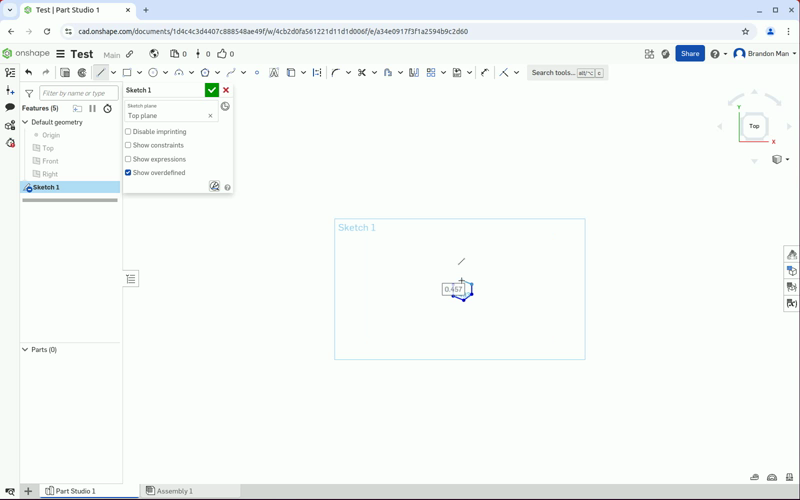
scroll(6)
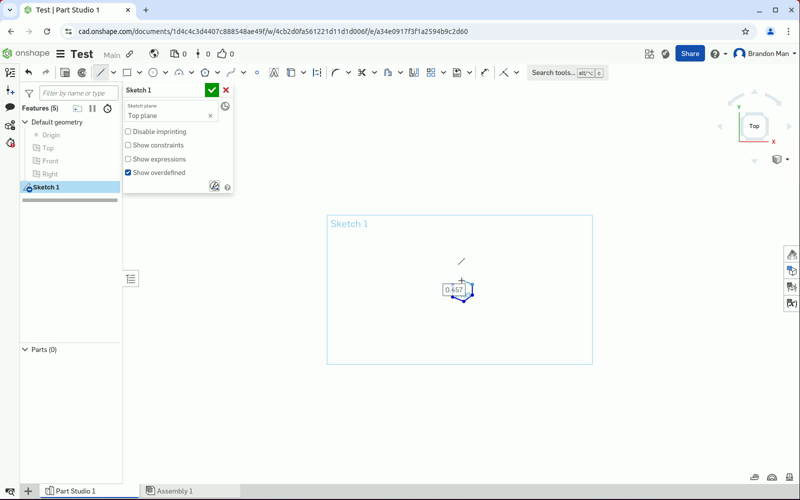
scroll(6)
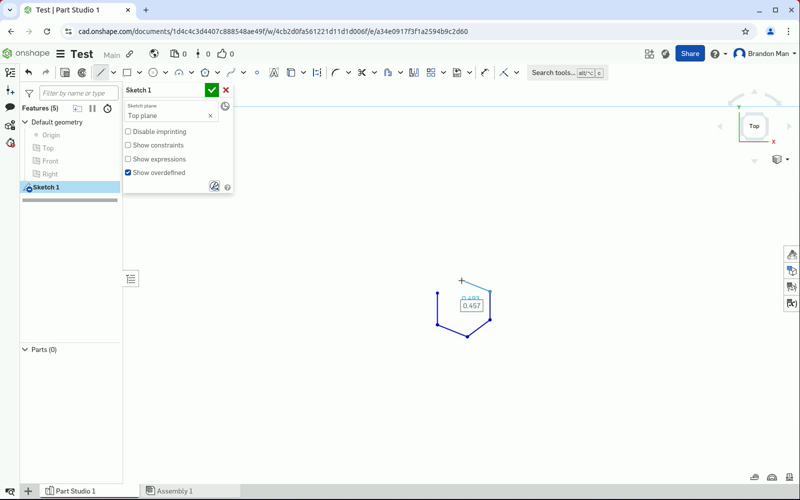
click(461, 280)
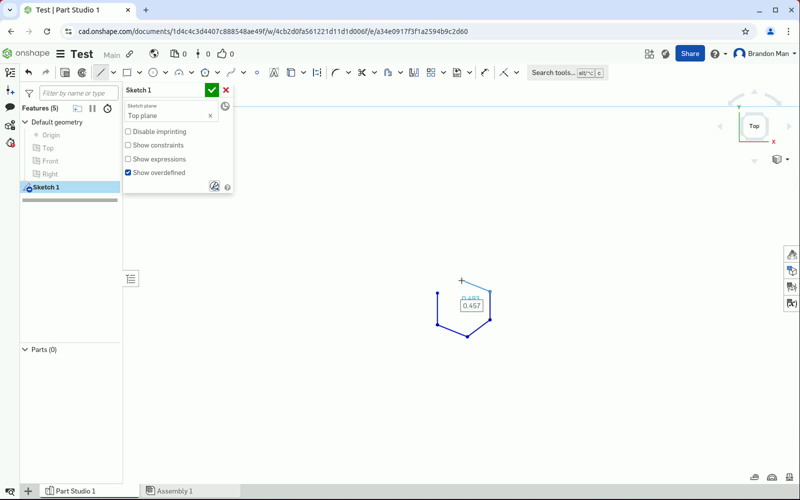
scroll(-6)
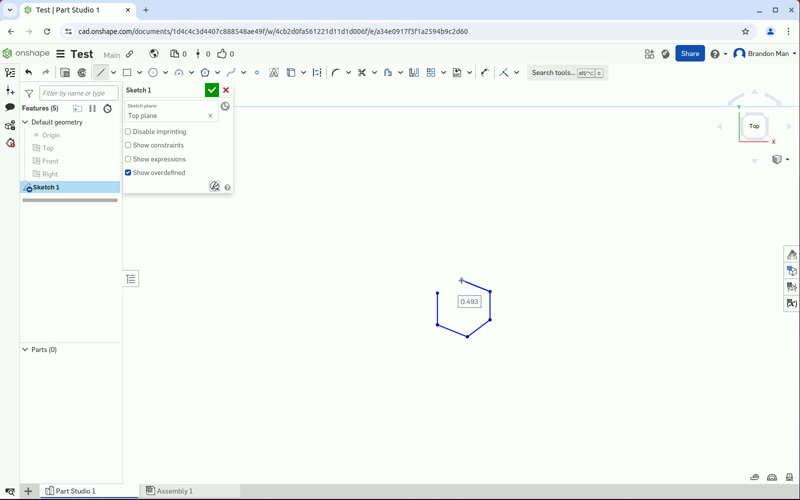
scroll(-6)
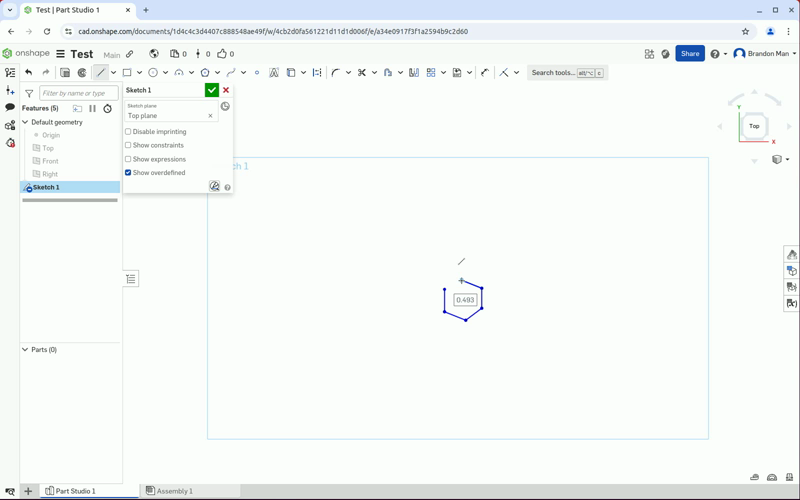
scroll(-6)
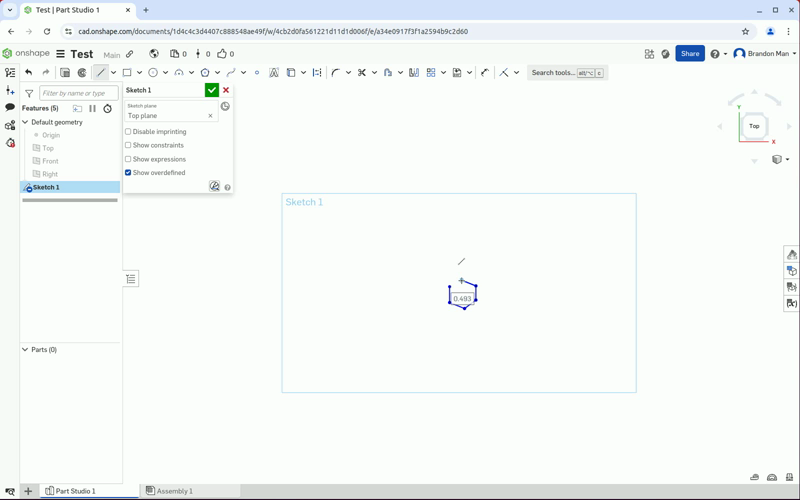
scroll(-6)
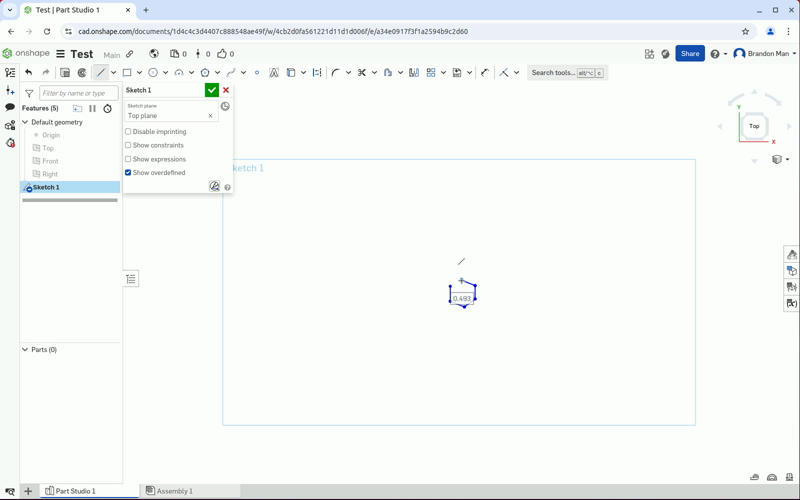
scroll(-6)
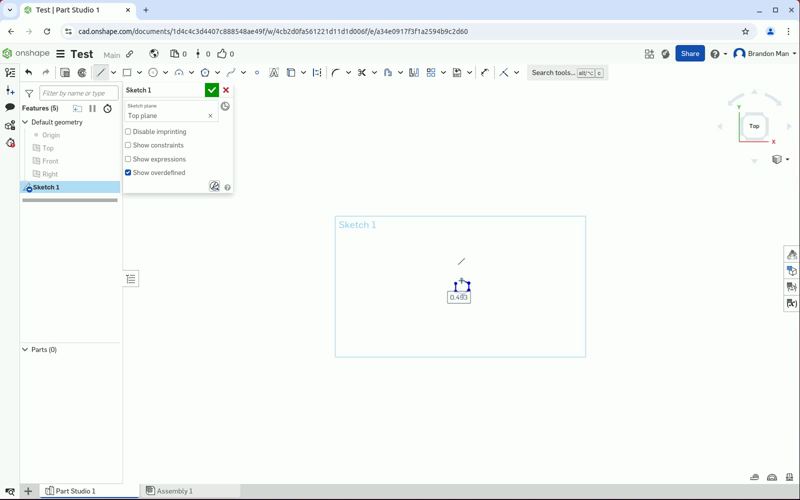
scroll(-6)
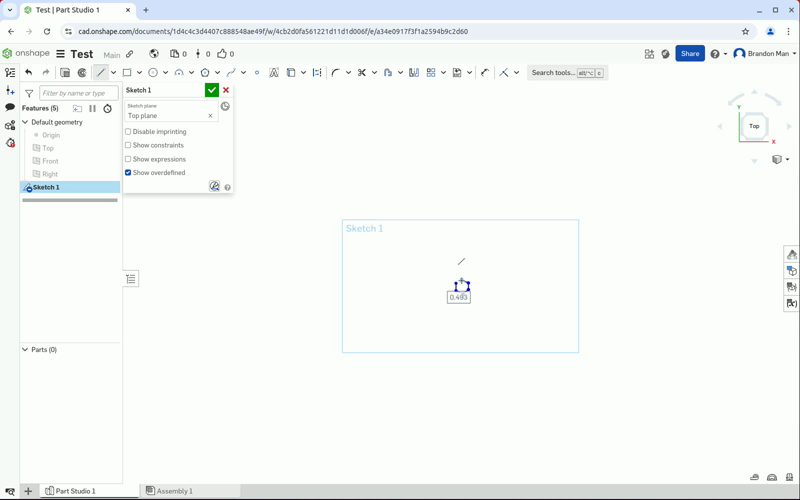
scroll(-6)
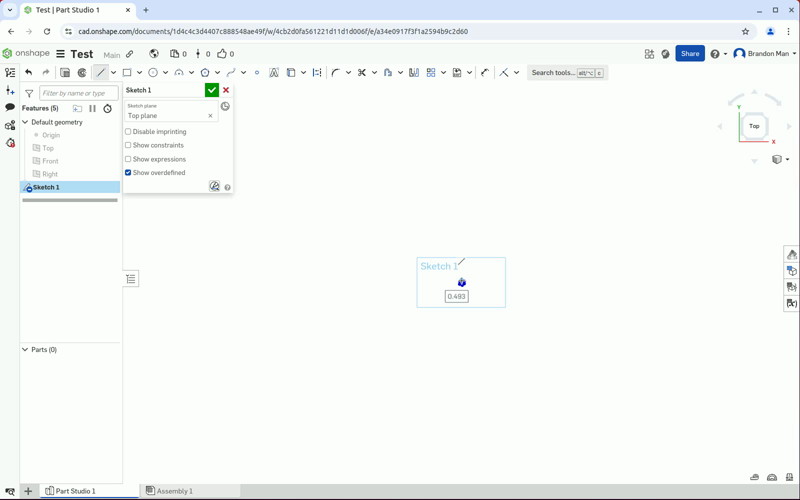
key_up(shift)
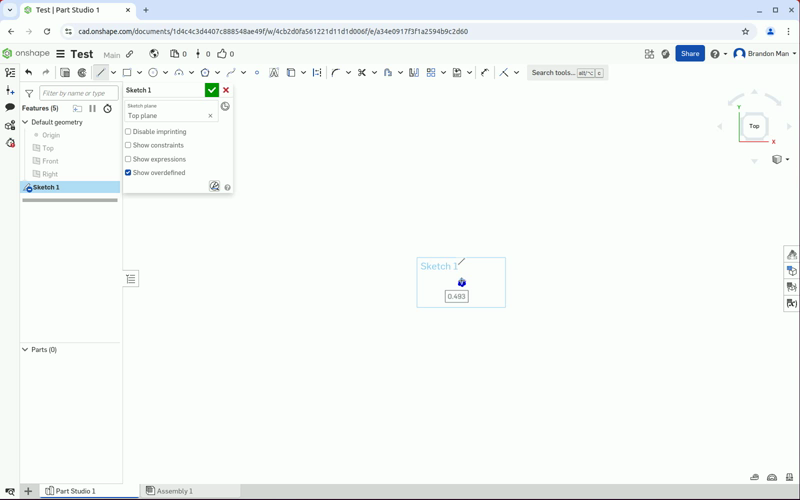
mouse_move(491, 280)
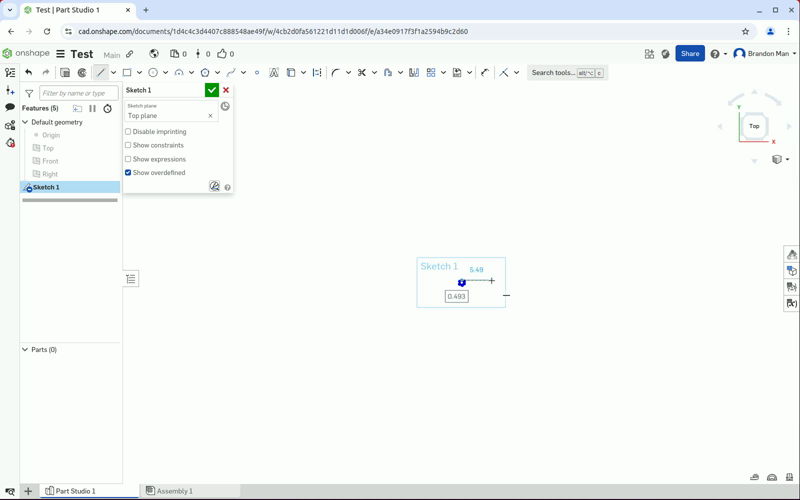
key_down(shift)
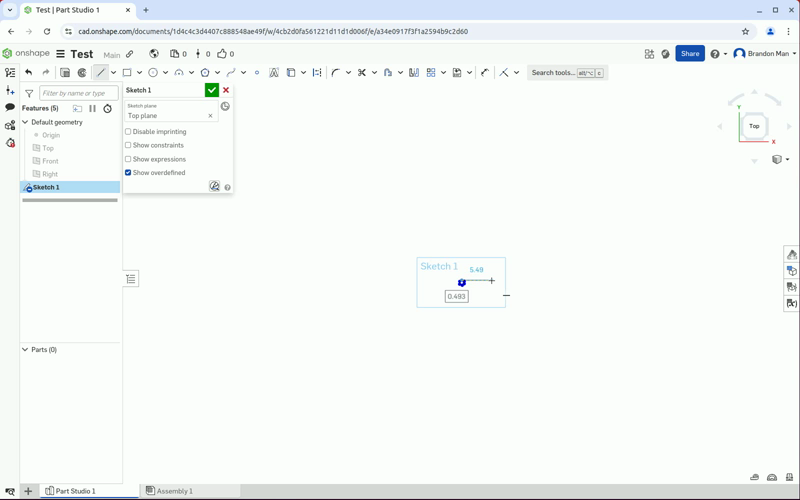
mouse_move(459, 281)
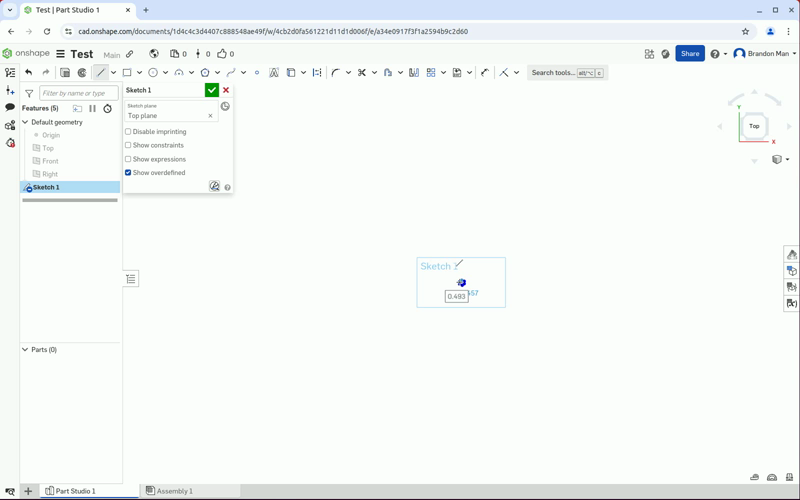
scroll(6)
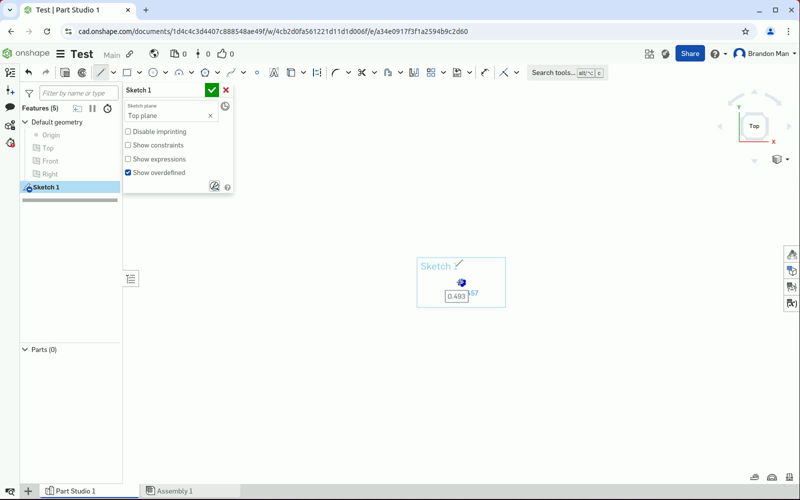
scroll(6)
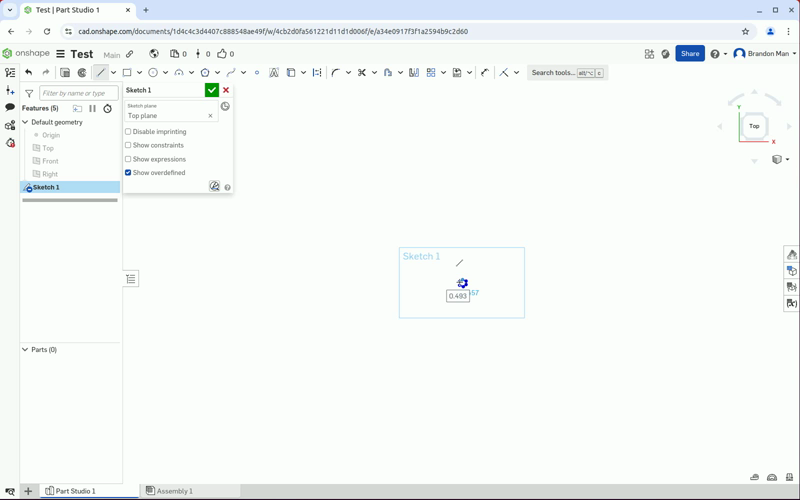
scroll(6)
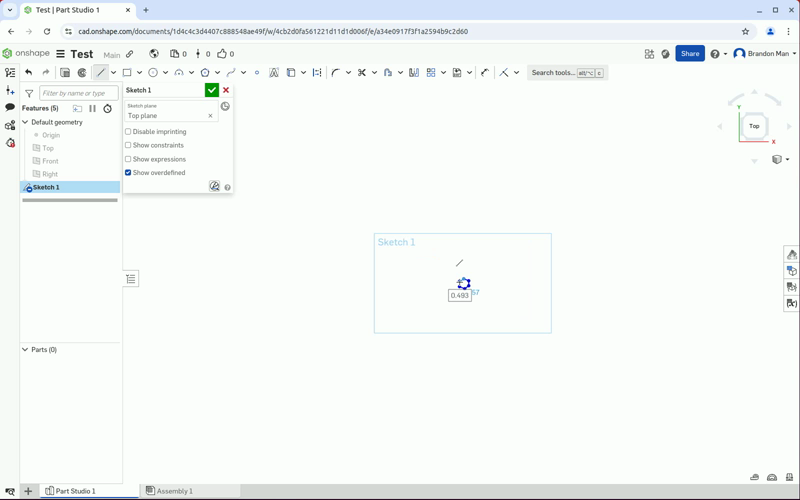
scroll(6)
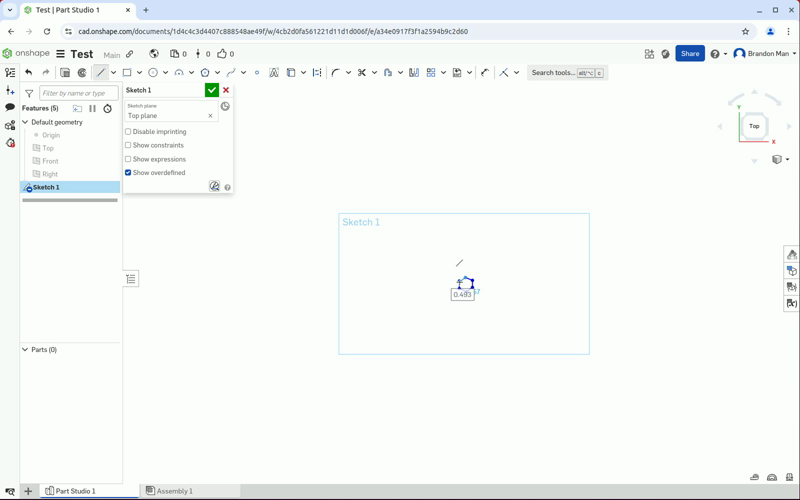
scroll(6)
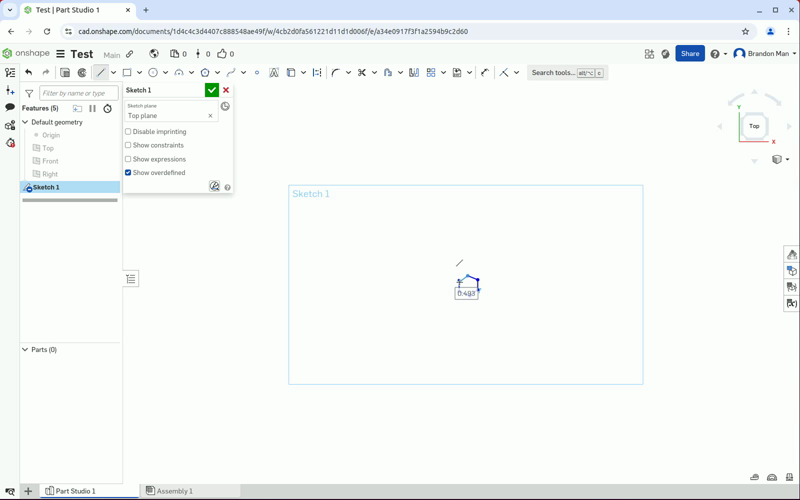
scroll(6)
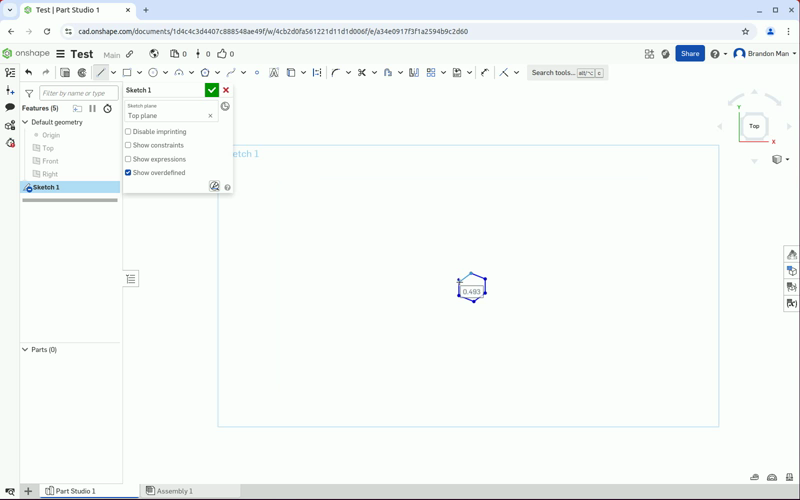
scroll(6)
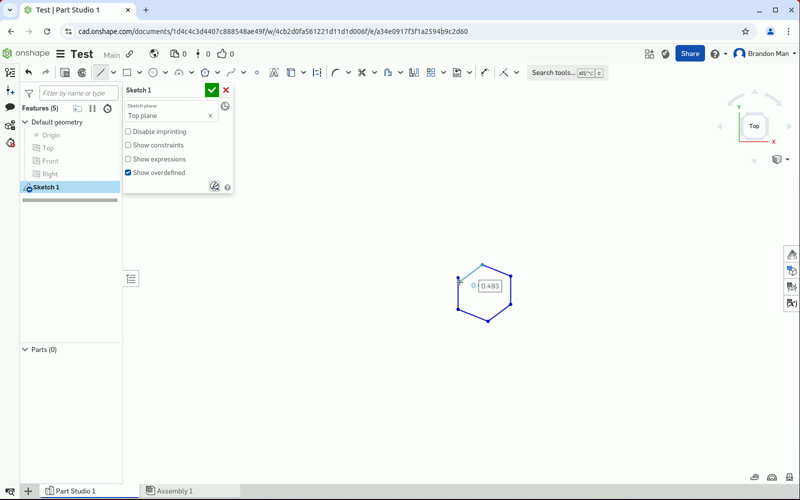
key_up(shift)
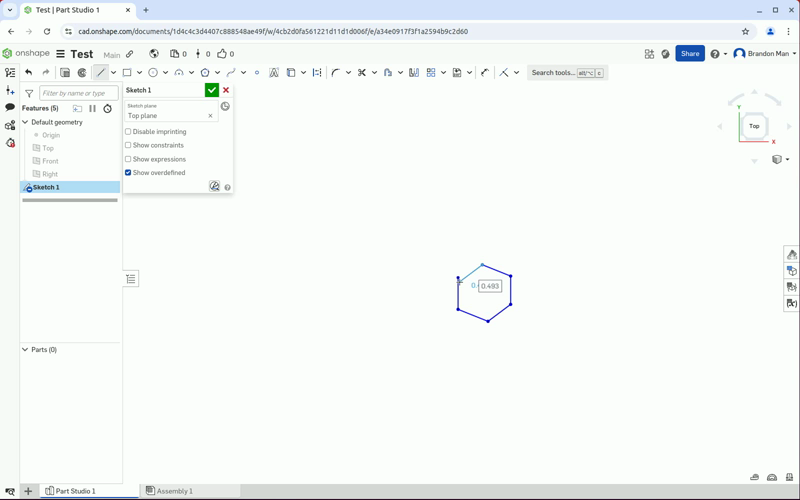
click(459, 281)
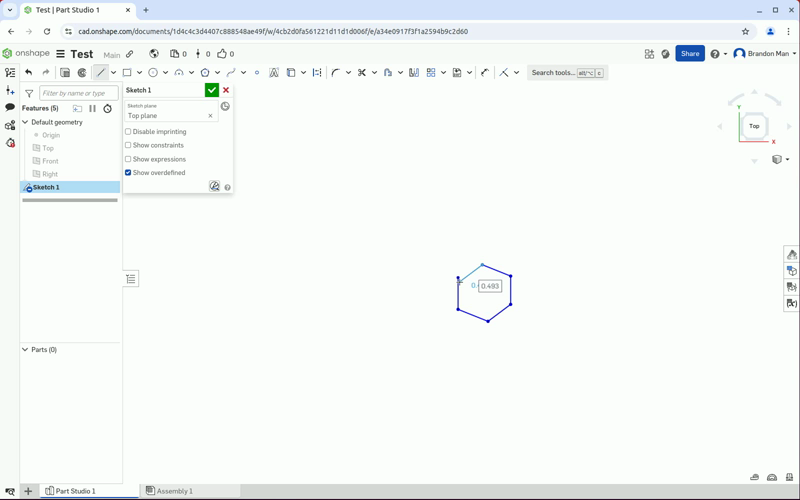
scroll(-6)
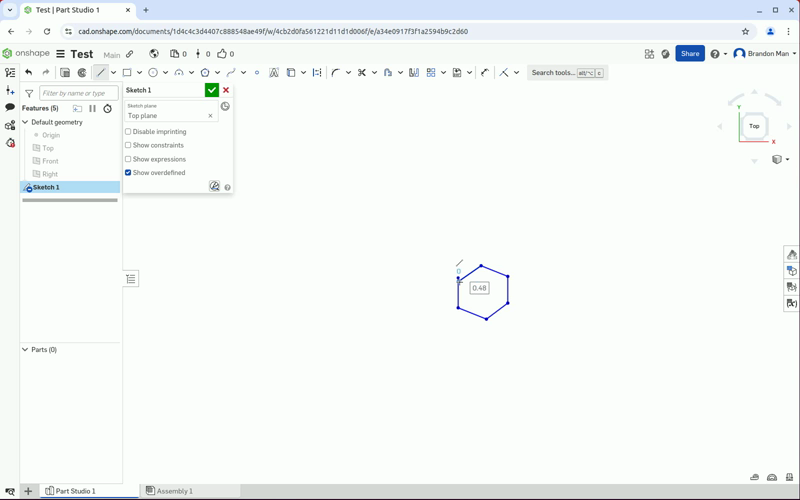
scroll(-6)
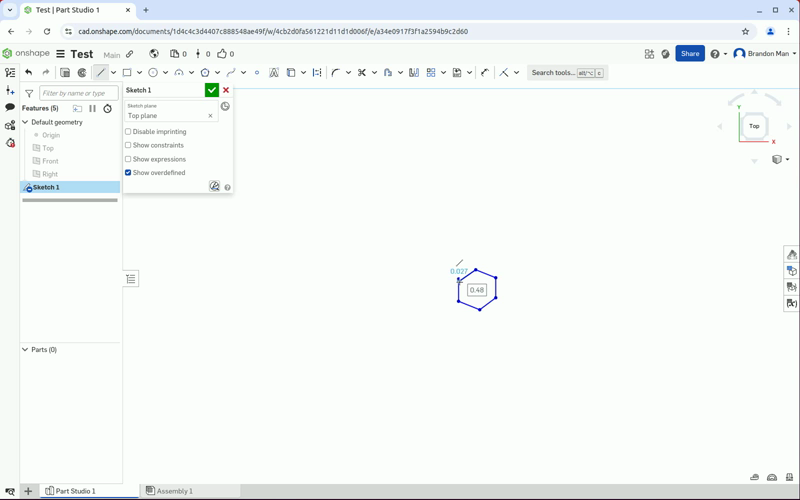
scroll(-6)
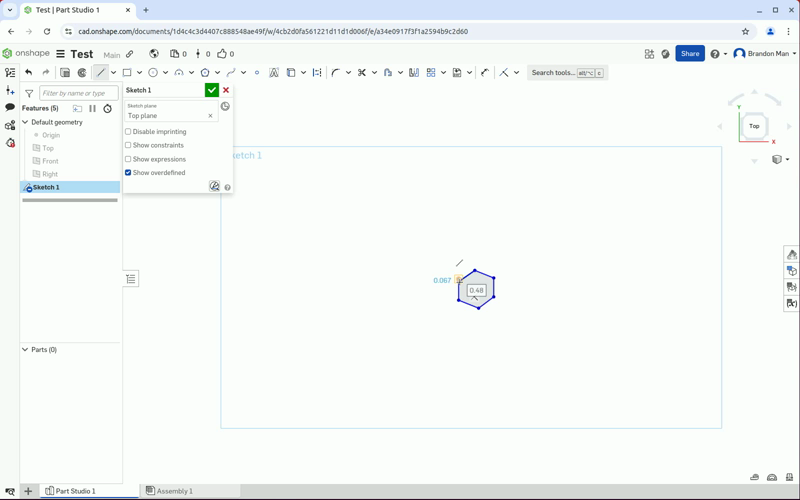
scroll(-6)
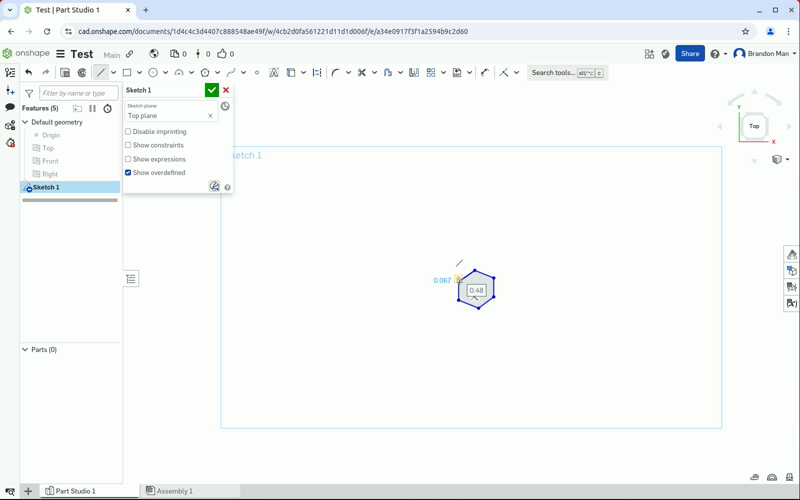
scroll(-6)
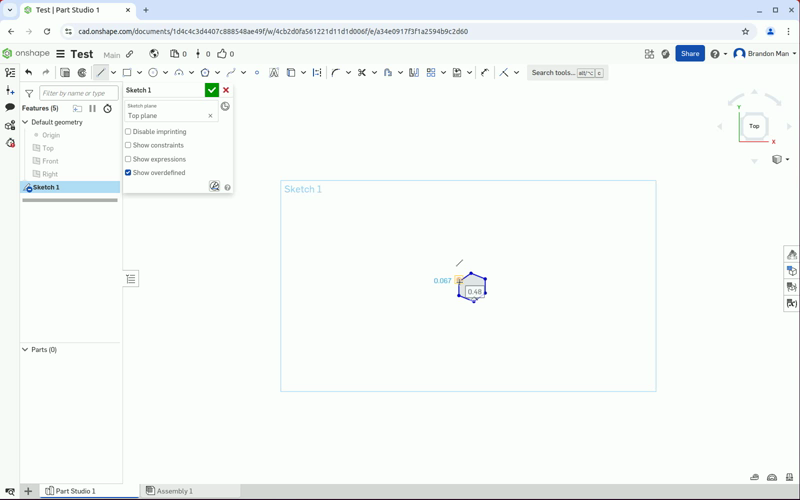
scroll(-6)
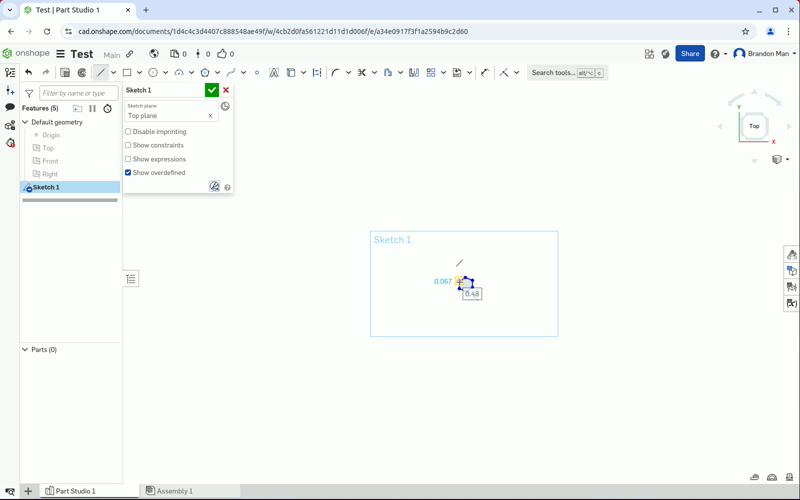
scroll(-6)
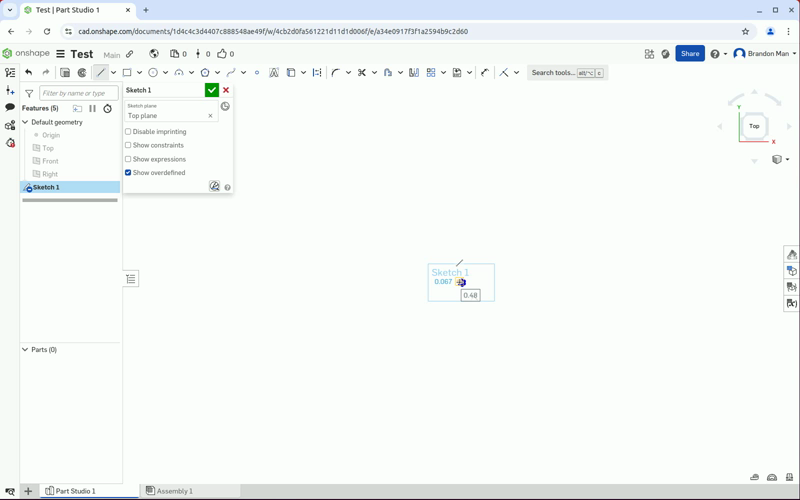
key(esc)
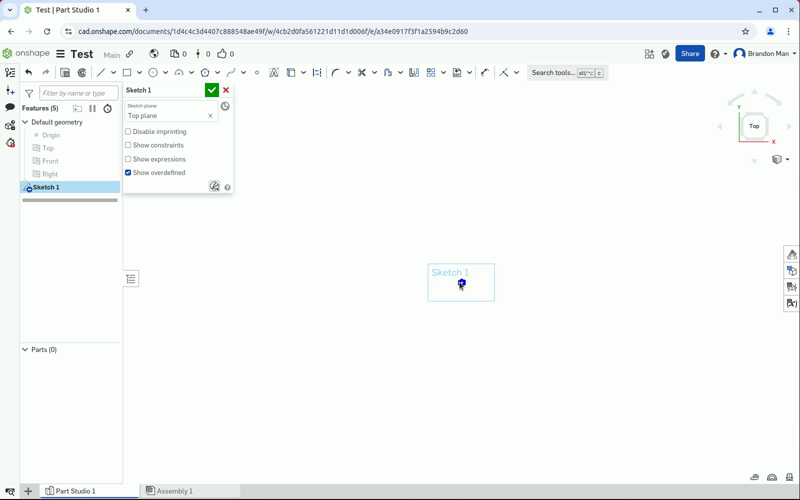
mouse_move(461, 282)
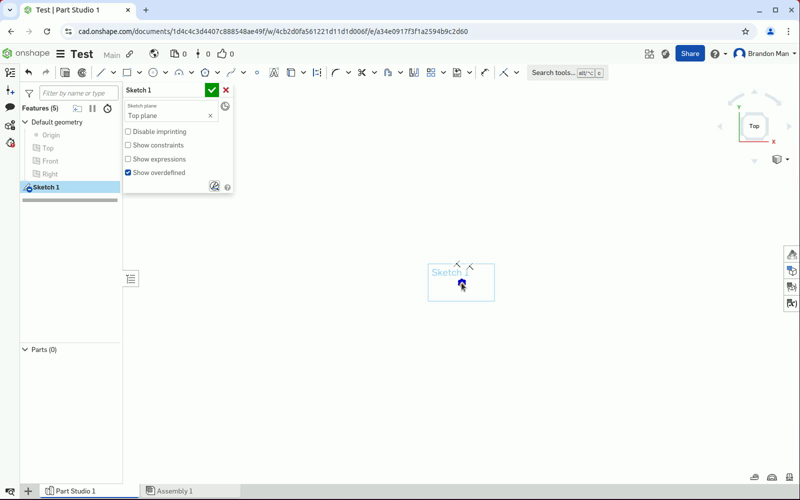
scroll(6)
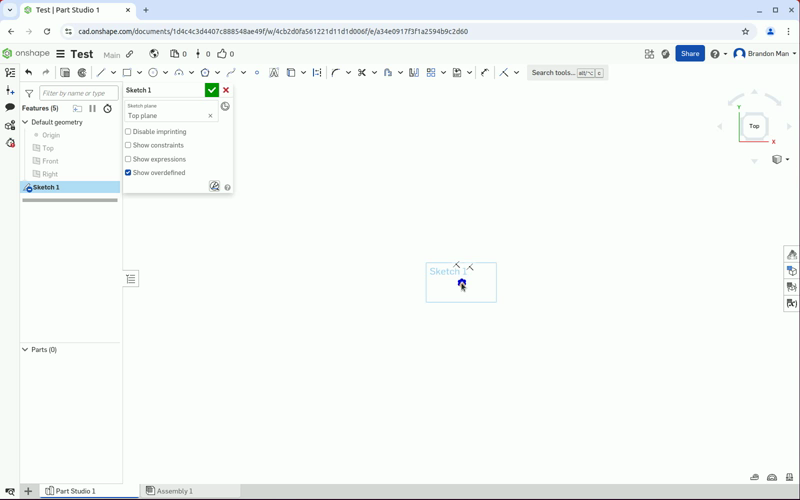
scroll(6)
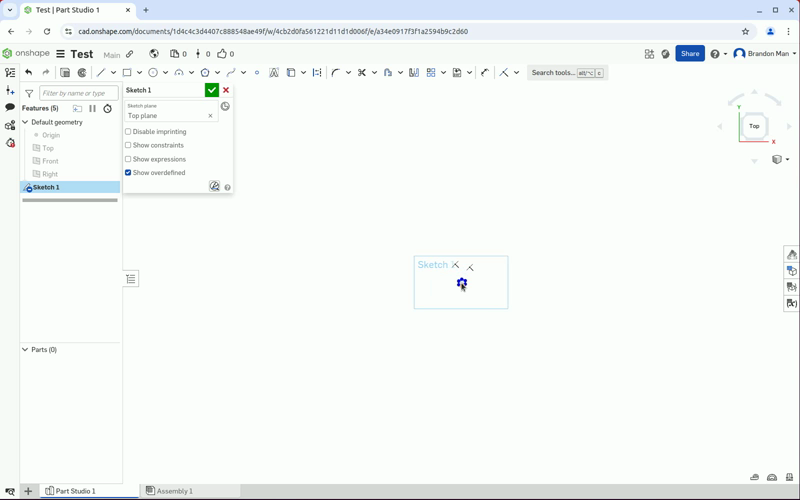
scroll(6)
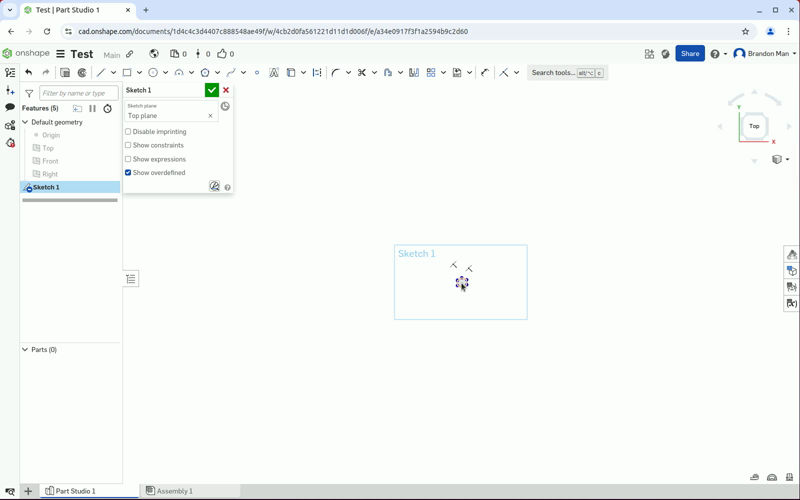
scroll(6)
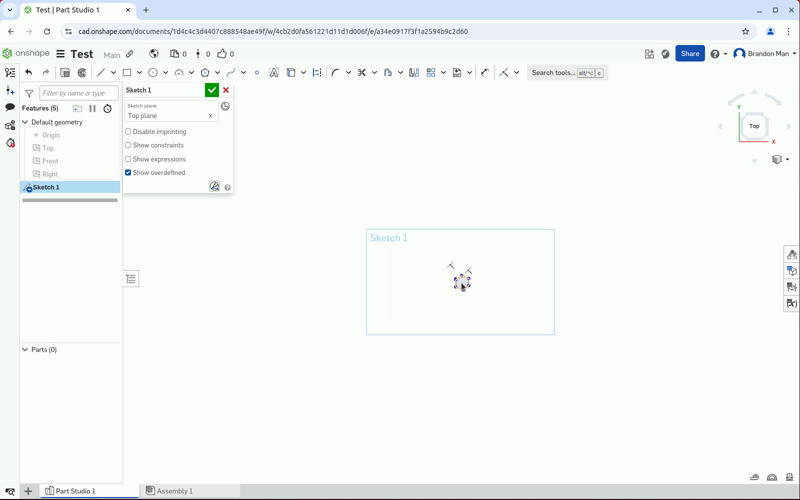
scroll(6)
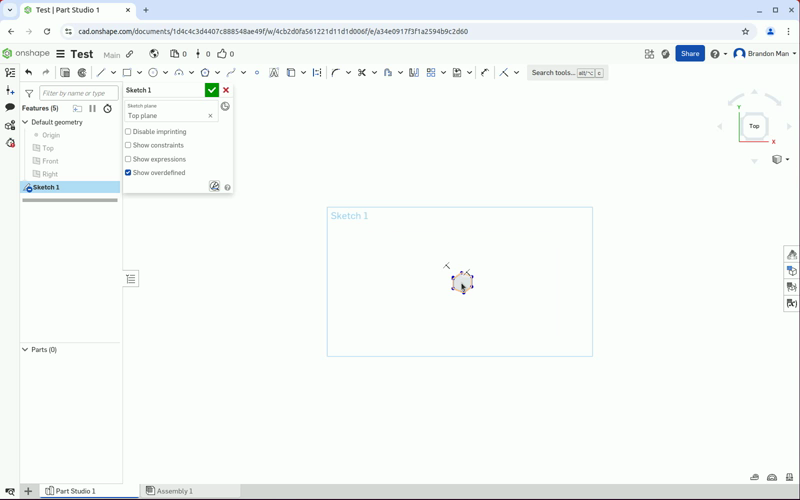
scroll(6)
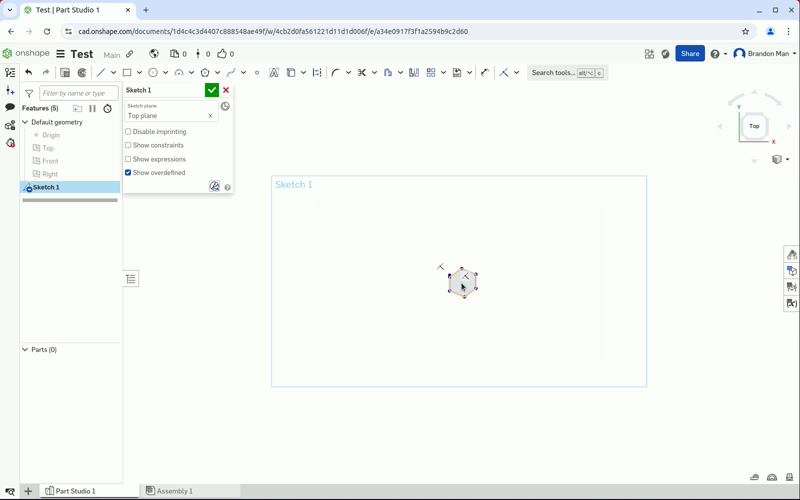
scroll(6)
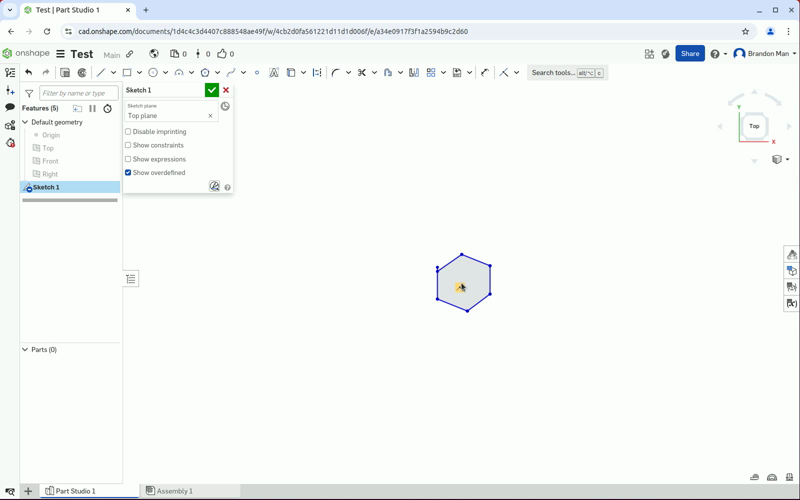
click(461, 282)
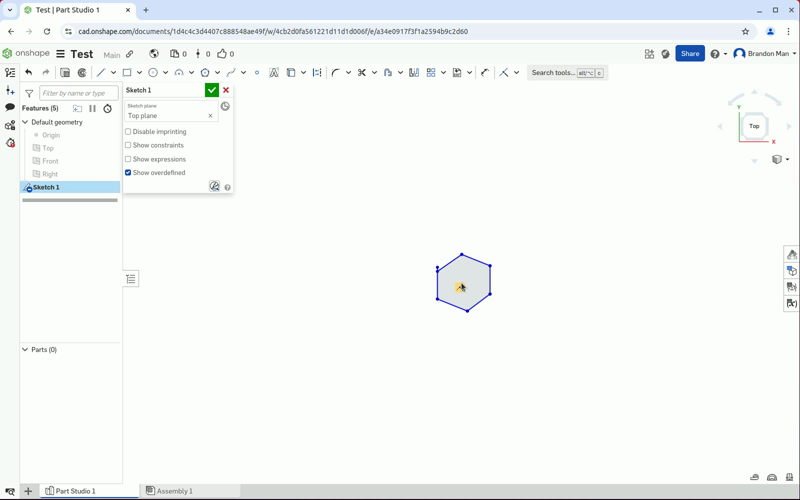
scroll(-6)
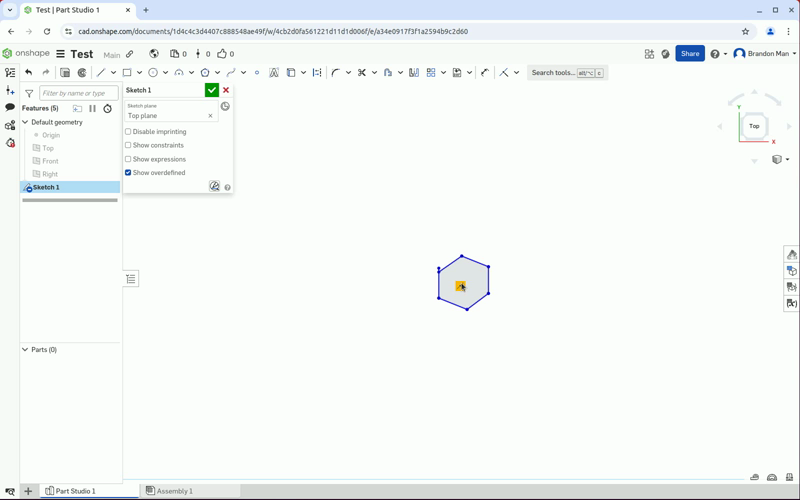
scroll(-6)
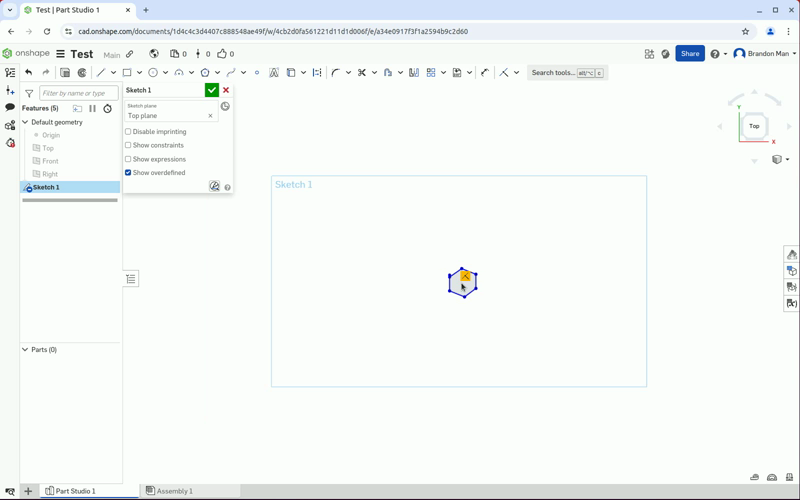
scroll(-6)
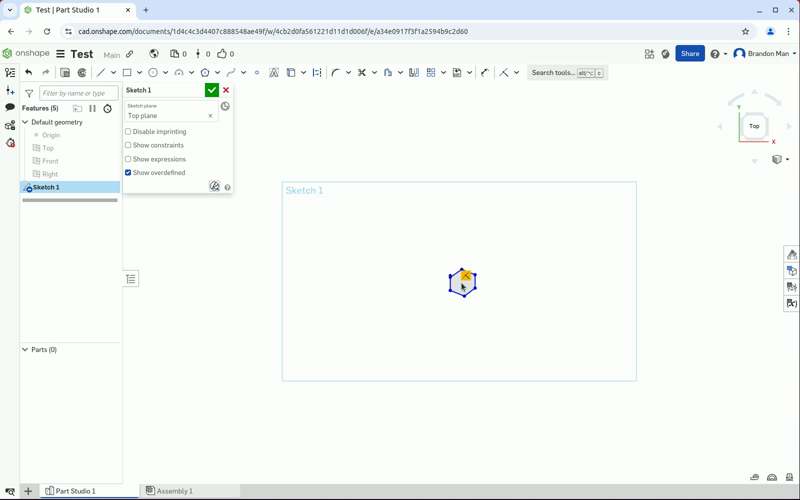
scroll(-6)
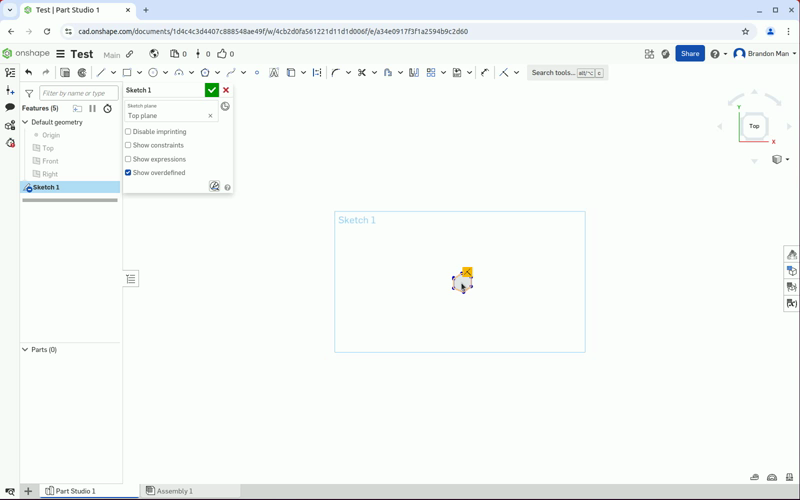
scroll(-6)
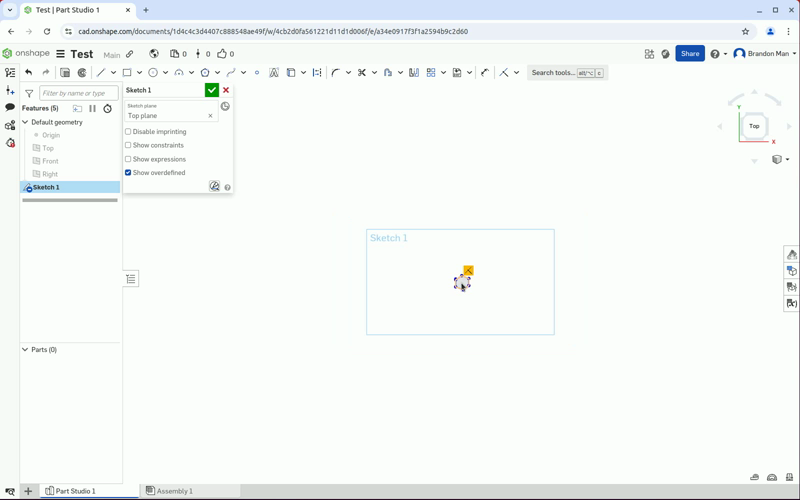
scroll(-6)
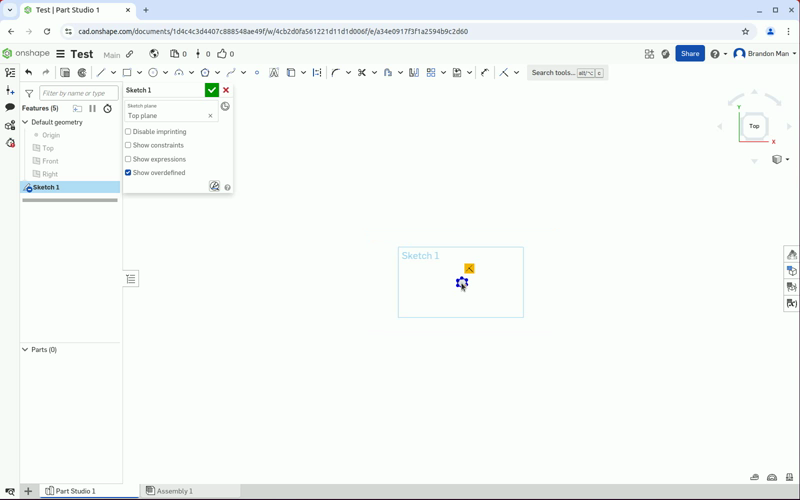
scroll(-6)
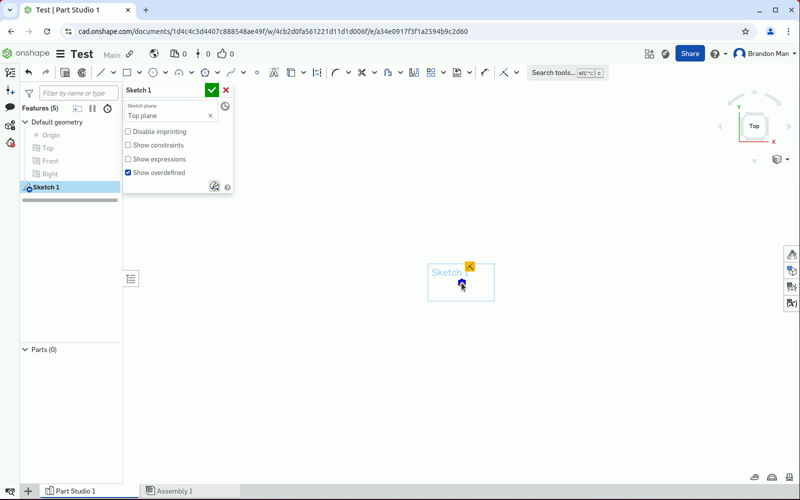
mouse_move(73, 352)
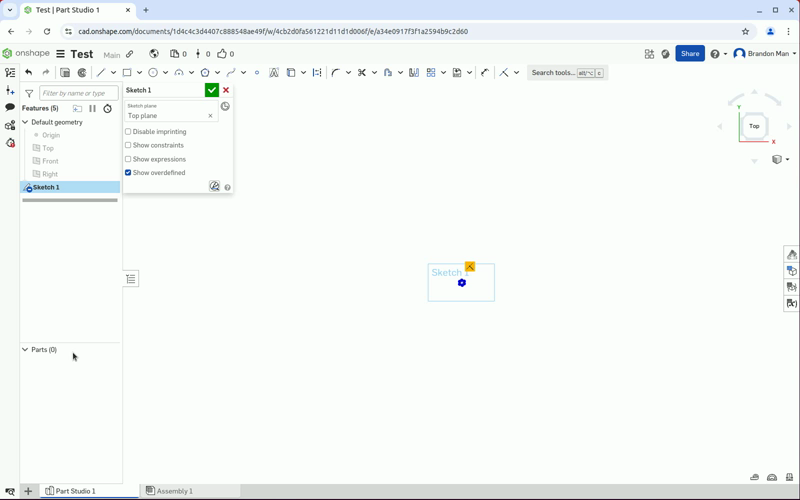
key(shift+y)
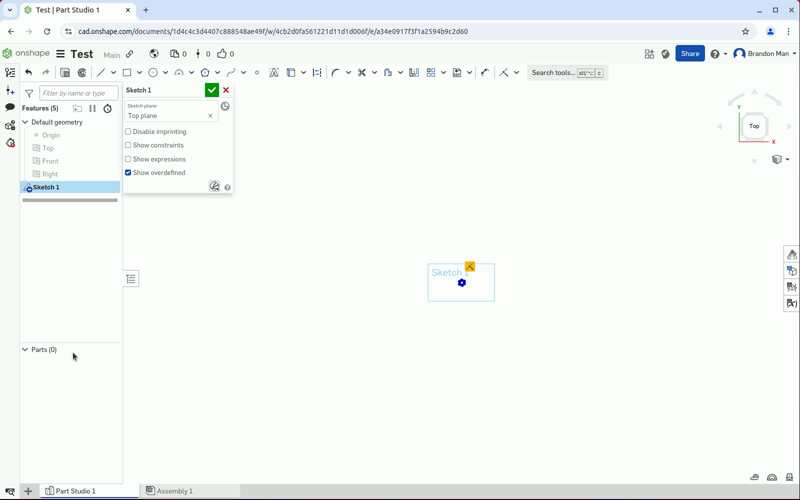
key(shift+e)
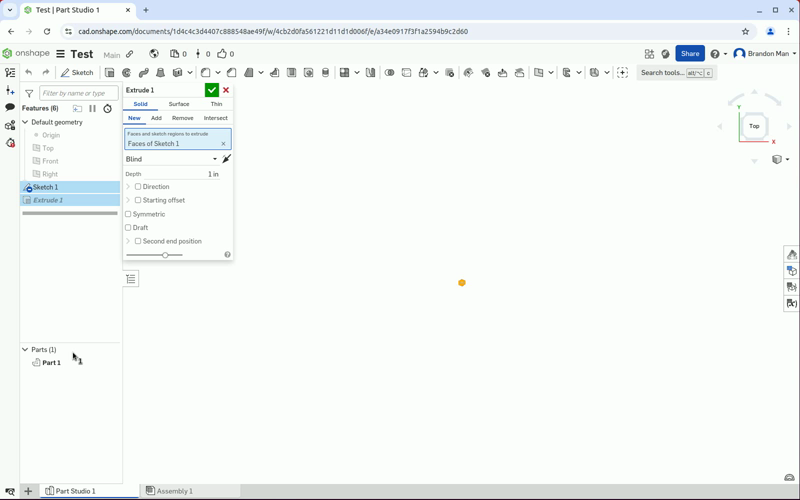
mouse_move(143, 106)
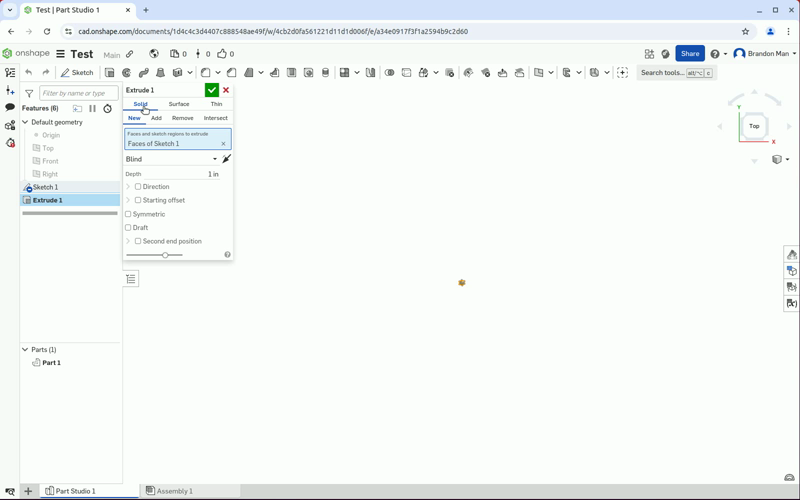
click(143, 106)
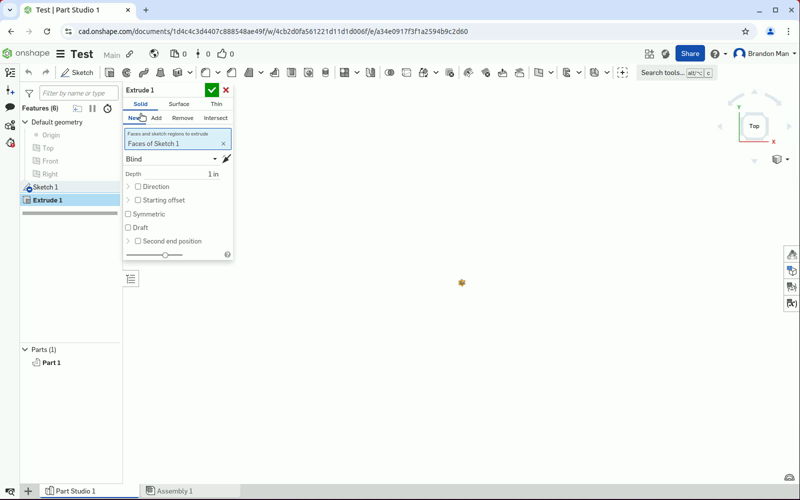
mouse_move(137, 120)
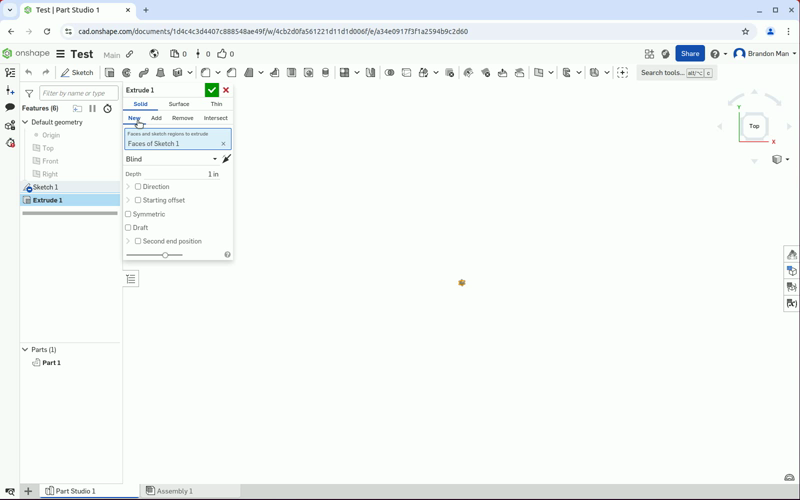
click(137, 120)
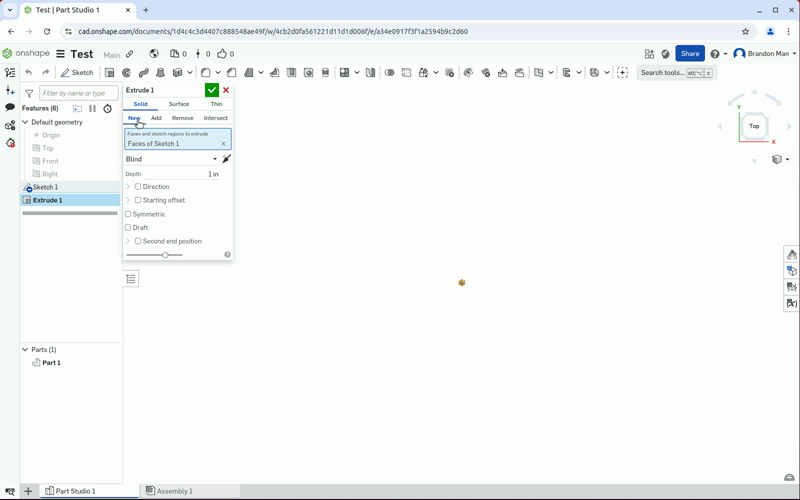
key(tab, 4)
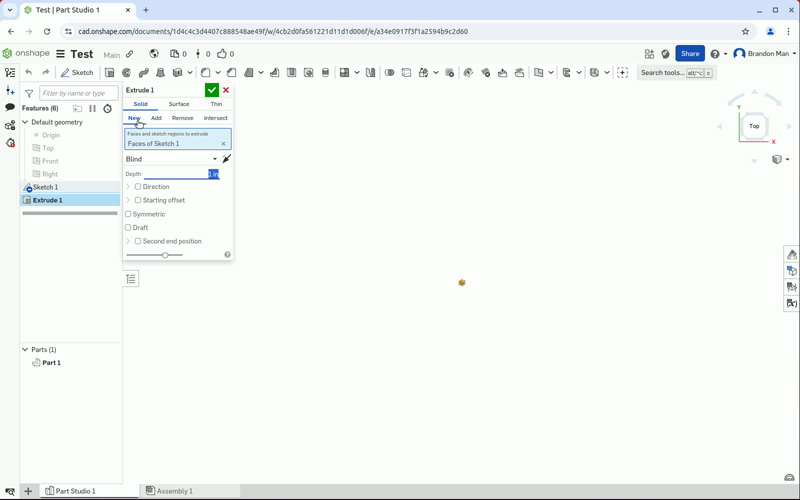
text(23.108)
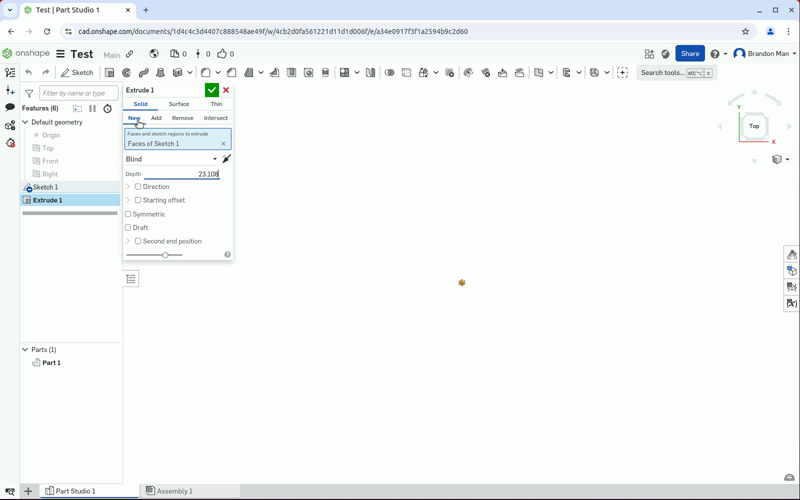
key(enter)
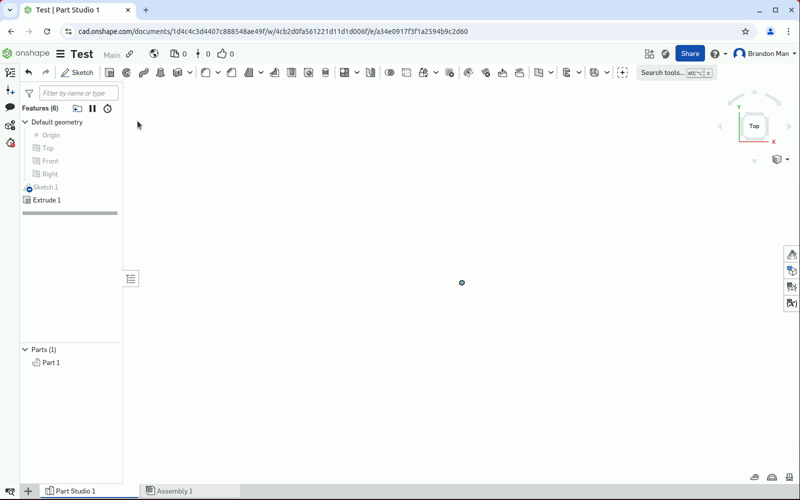
key(shift+h)
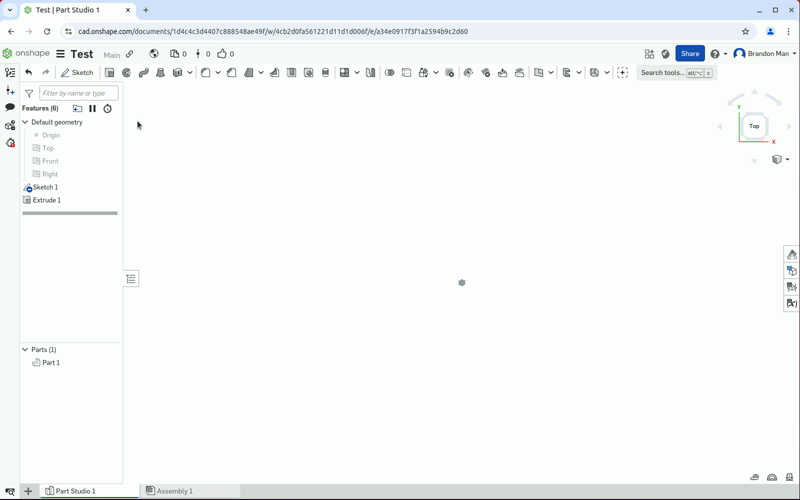
key(shift+h)
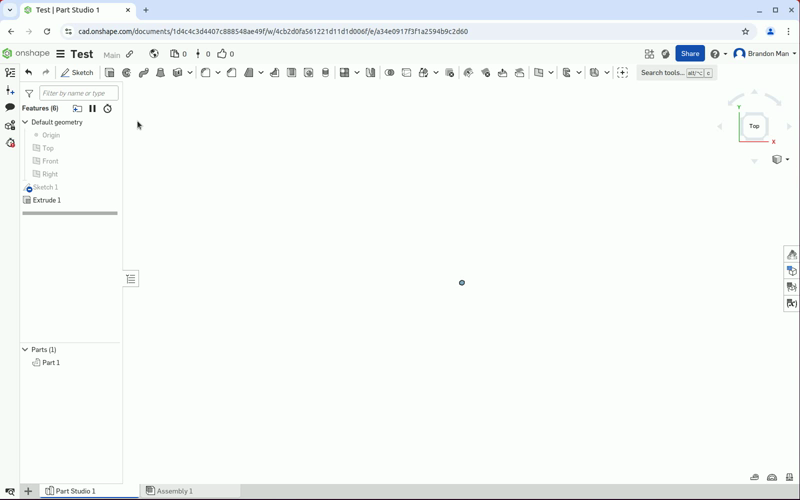
mouse_move(73, 189)
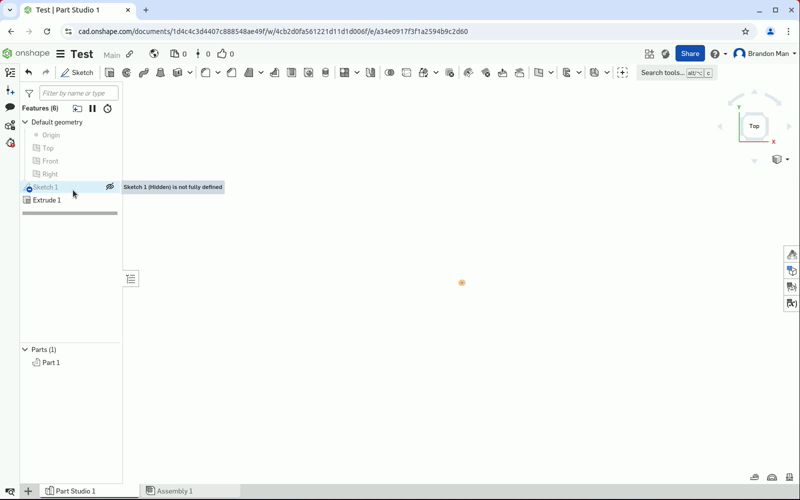
click(73, 189)
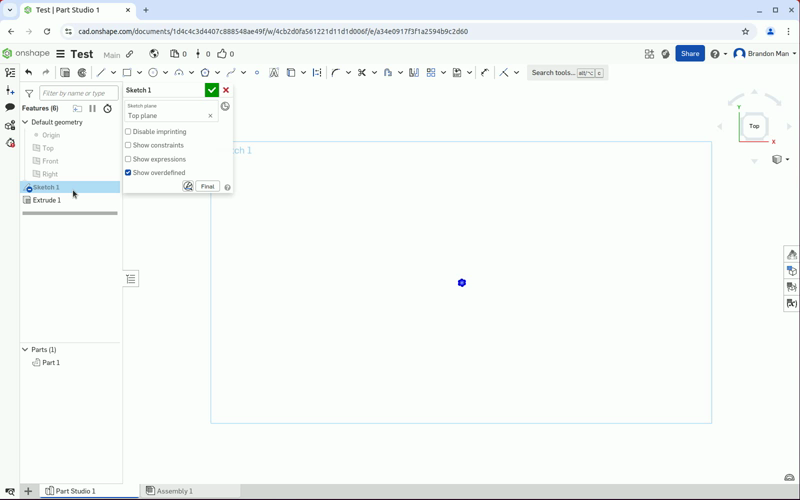
mouse_move(229, 92)
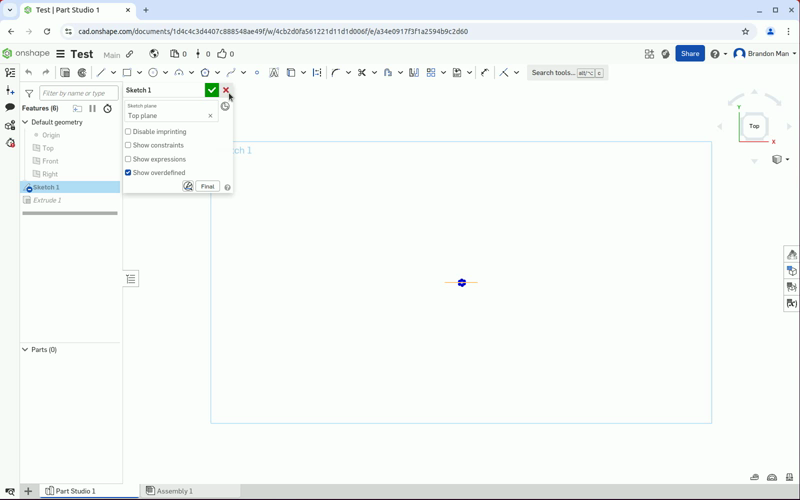
click(229, 92)
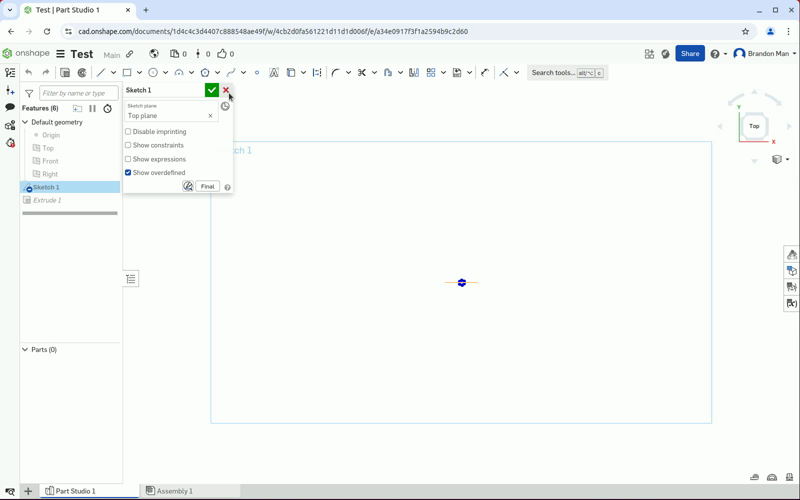
key(shift+s)
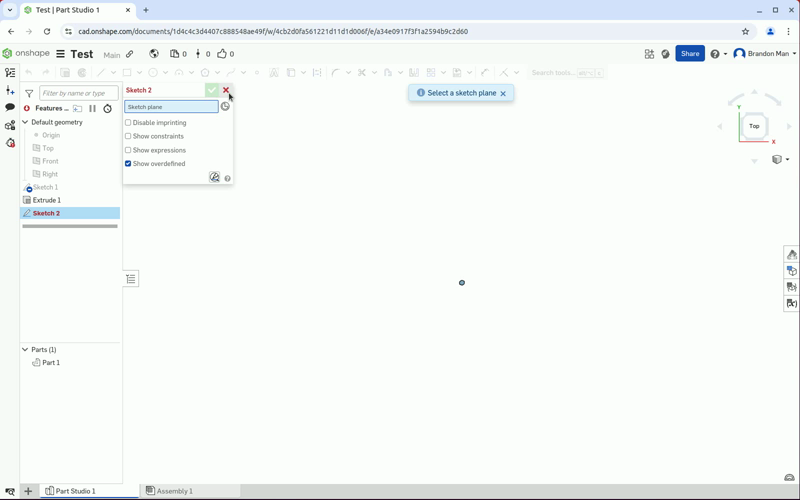
mouse_move(73, 150)
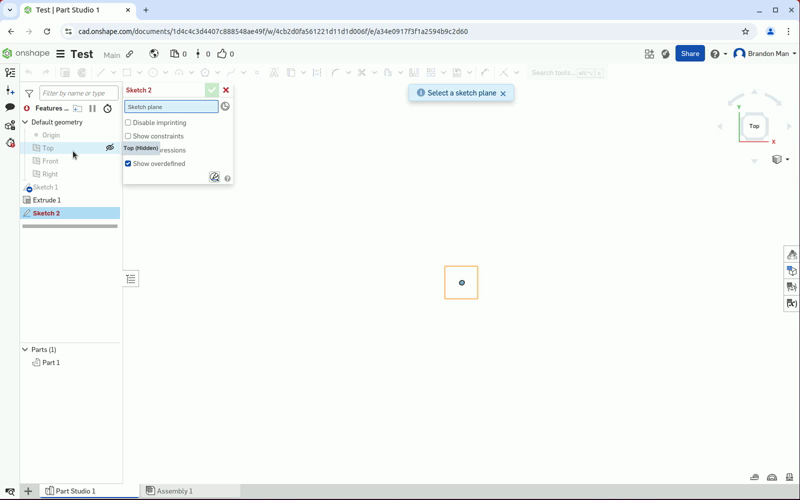
click(73, 150)
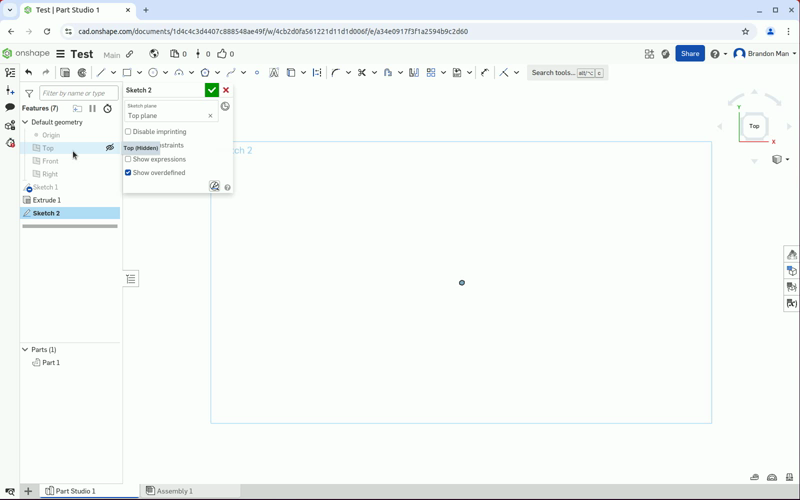
mouse_move(73, 352)
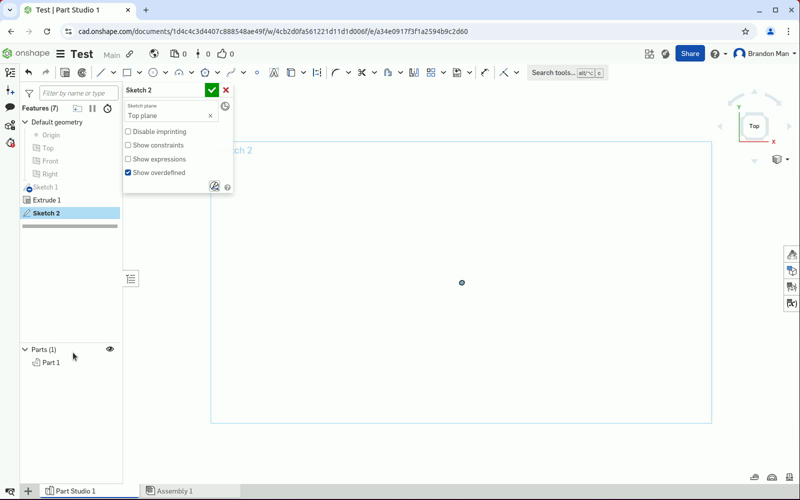
key(y)
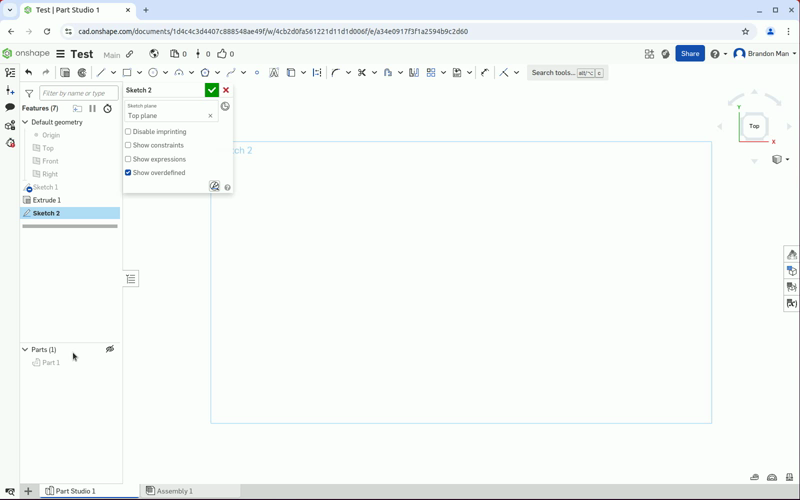
key(c)
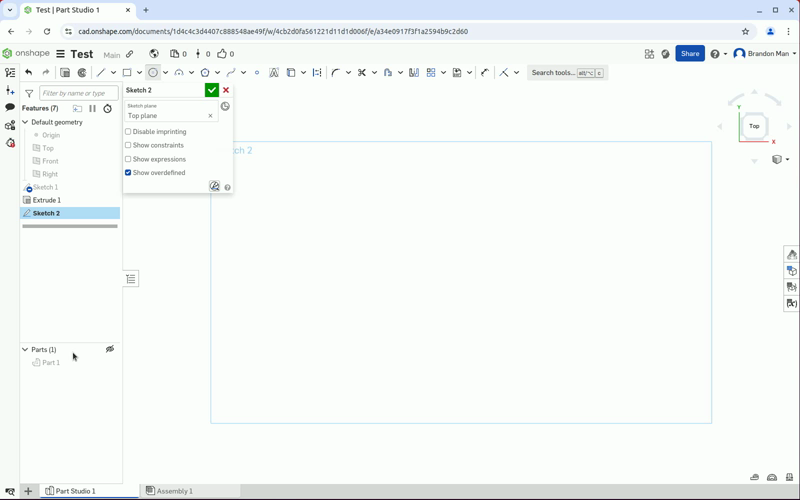
key_down(shift)
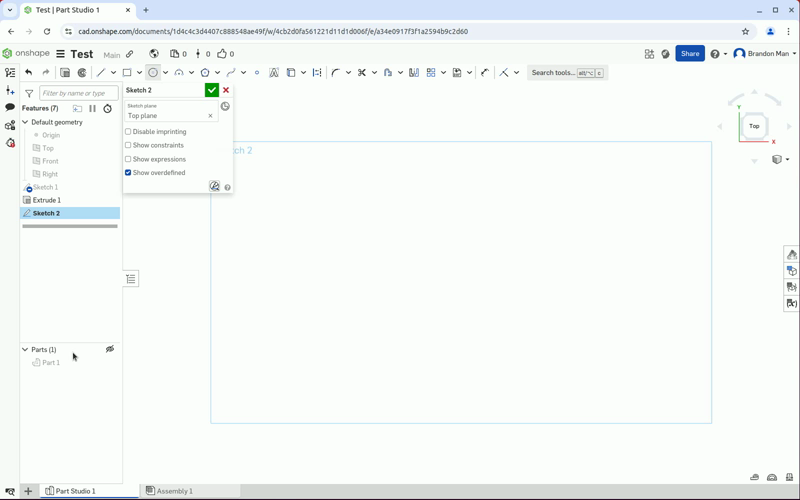
mouse_move(461, 282)
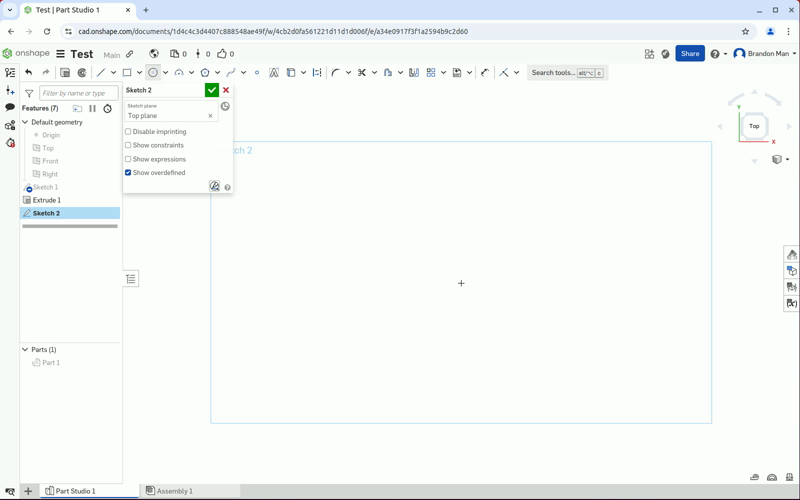
click(461, 282)
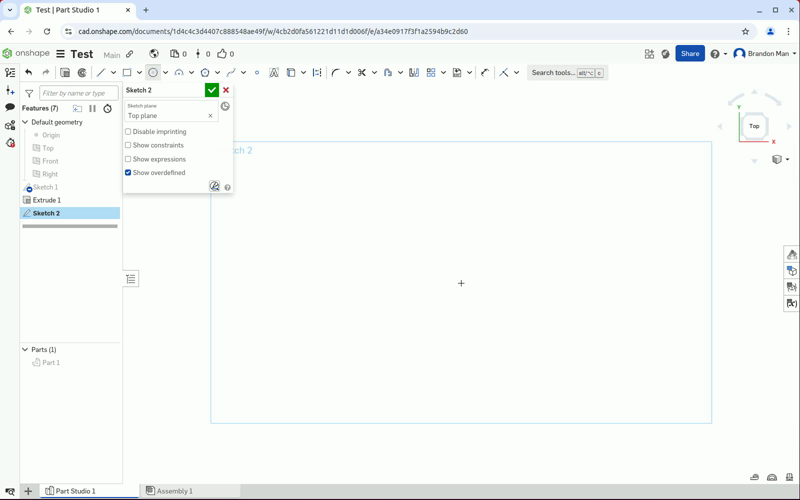
key_up(shift)
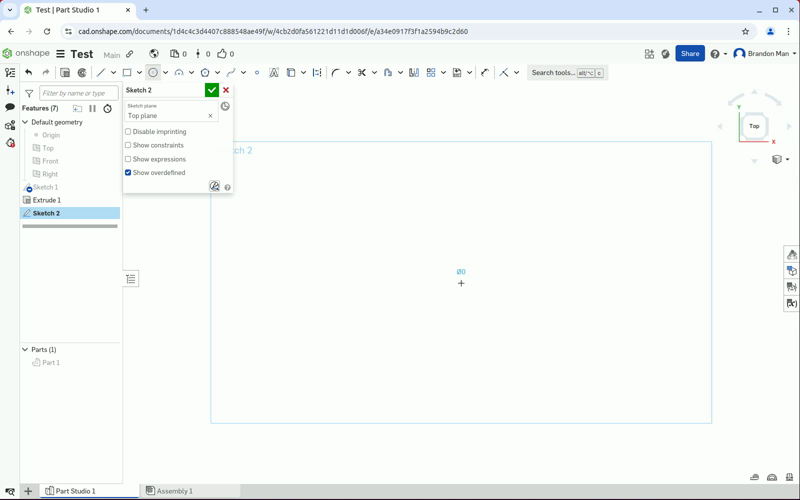
mouse_move(461, 282)
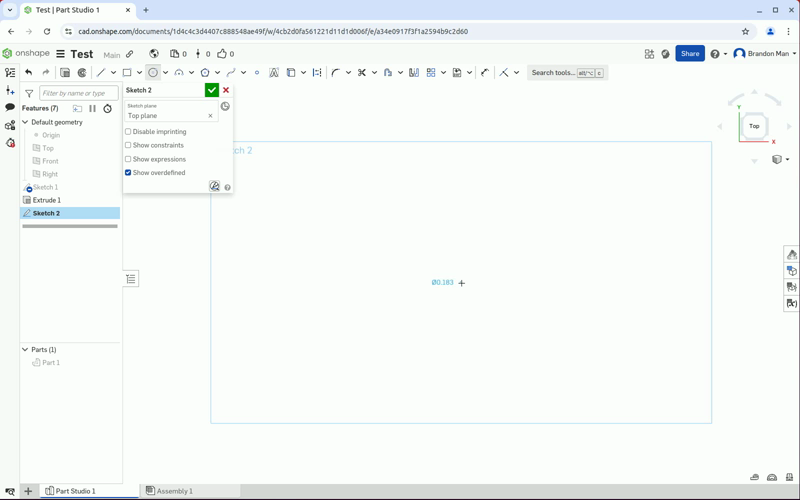
scroll(6)
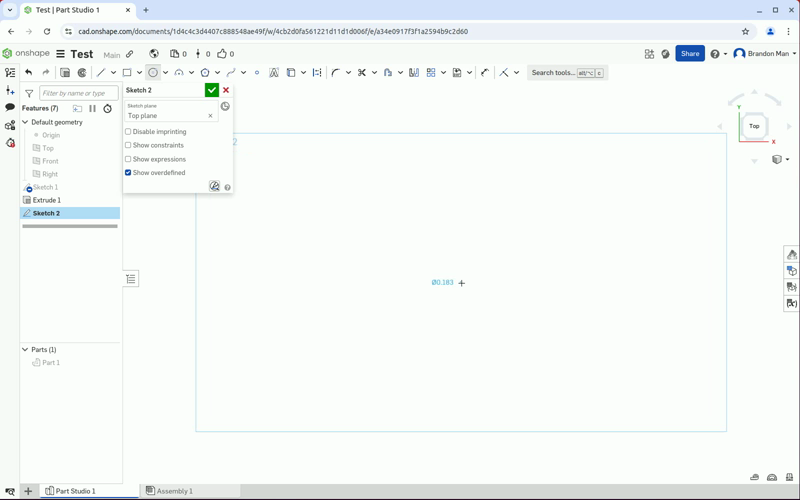
scroll(6)
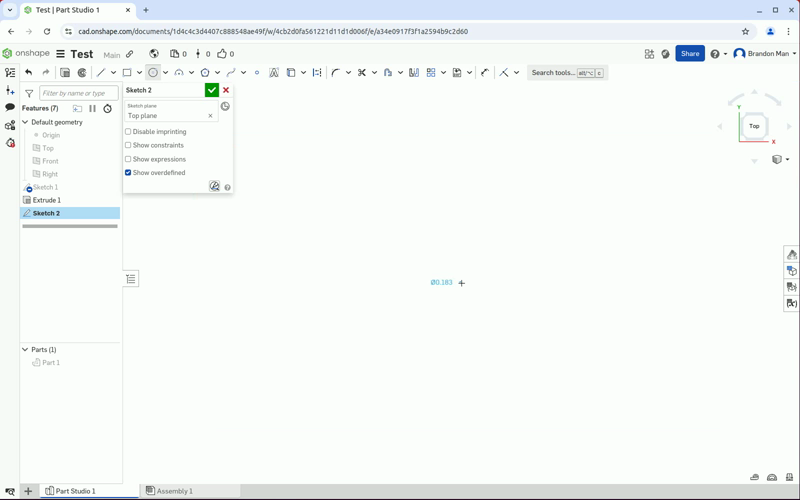
scroll(6)
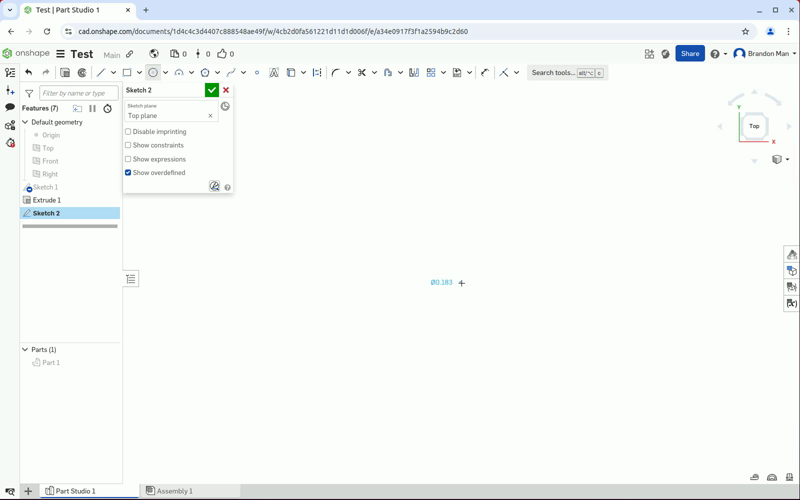
scroll(6)
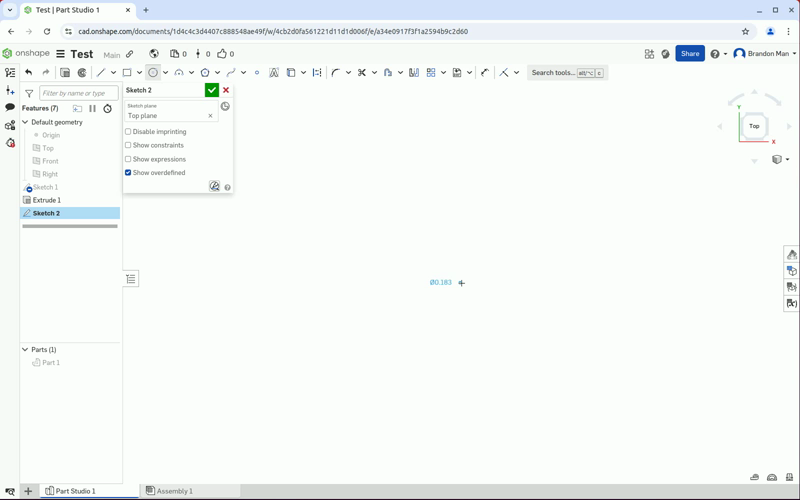
scroll(6)
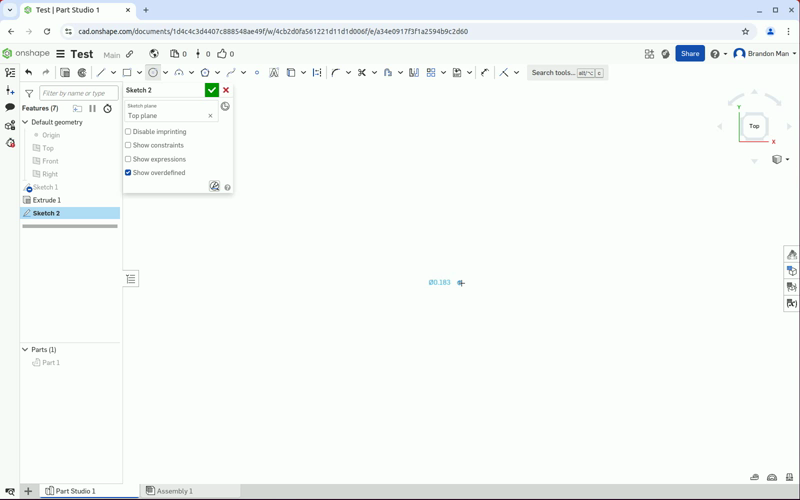
scroll(6)
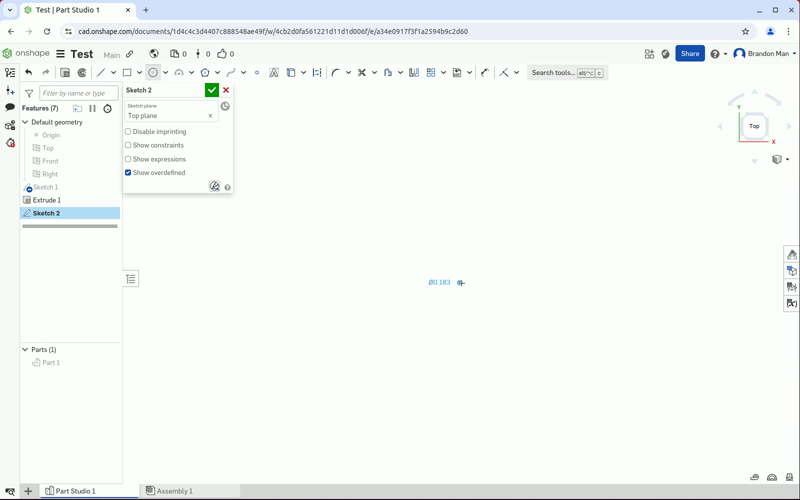
scroll(6)
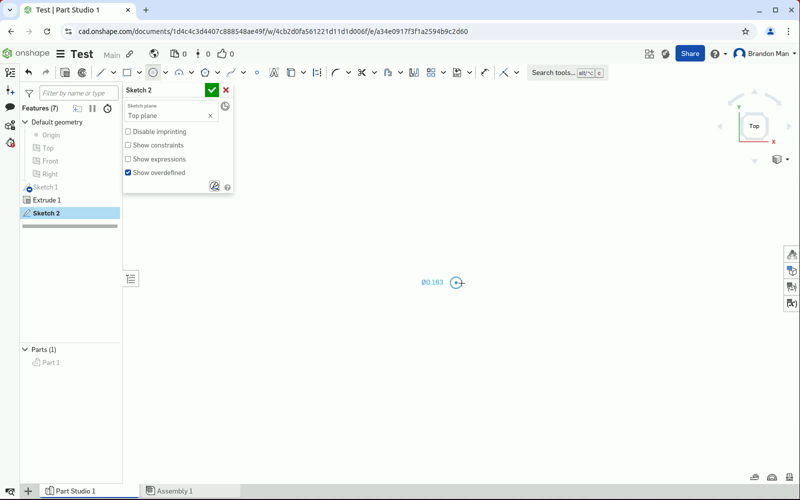
click(461, 282)
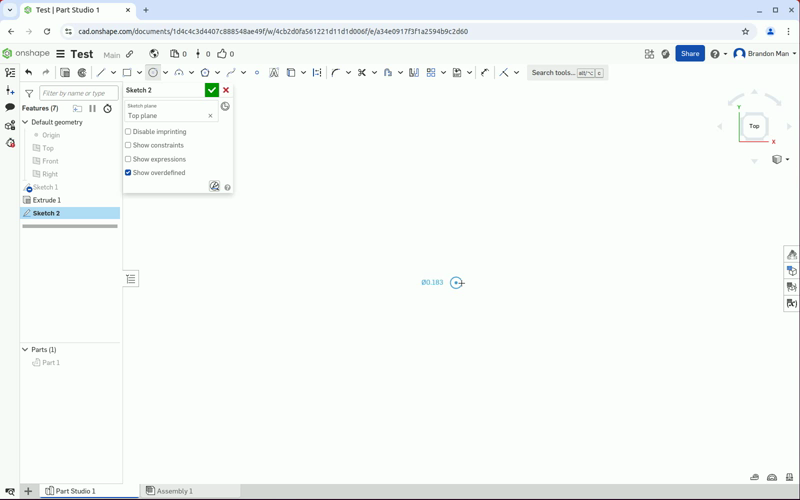
scroll(-6)
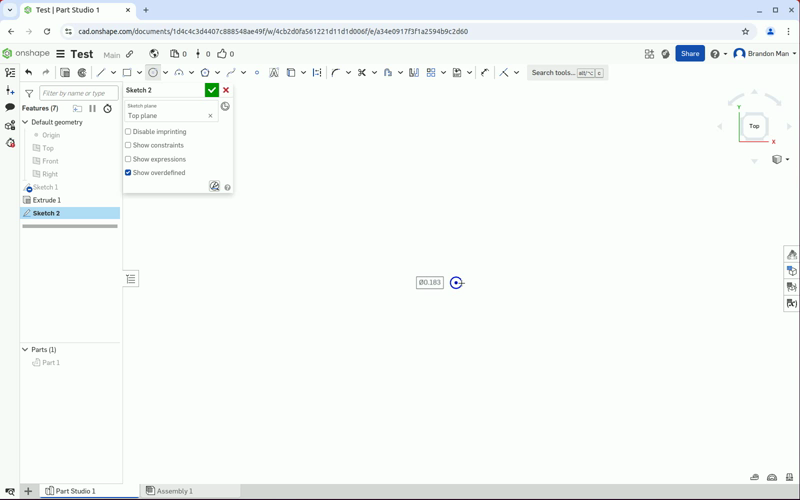
scroll(-6)
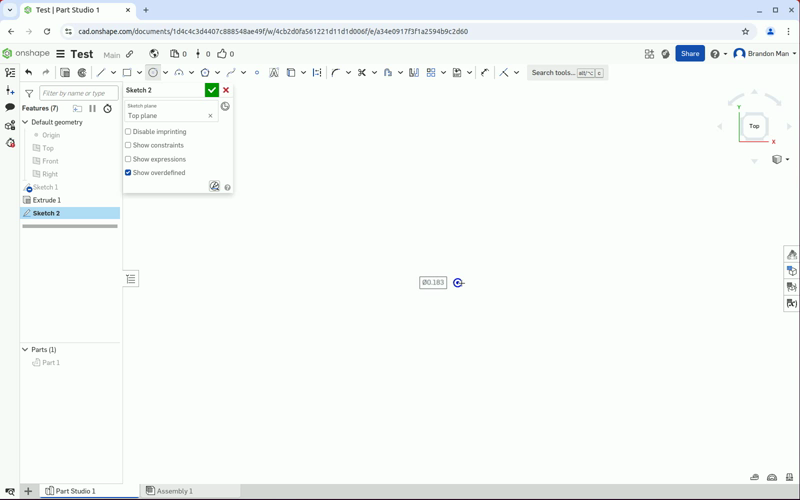
scroll(-6)
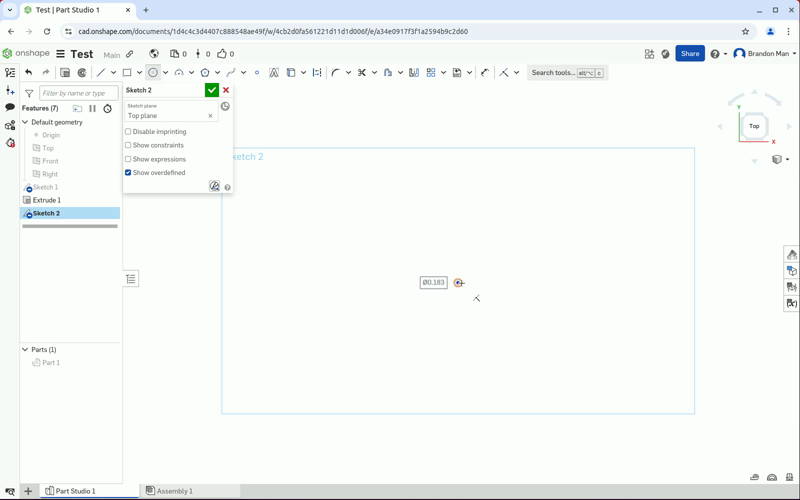
scroll(-6)
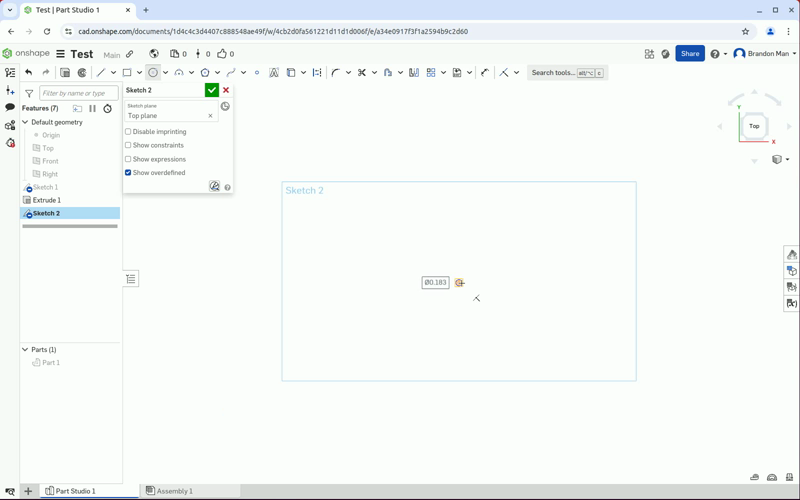
scroll(-6)
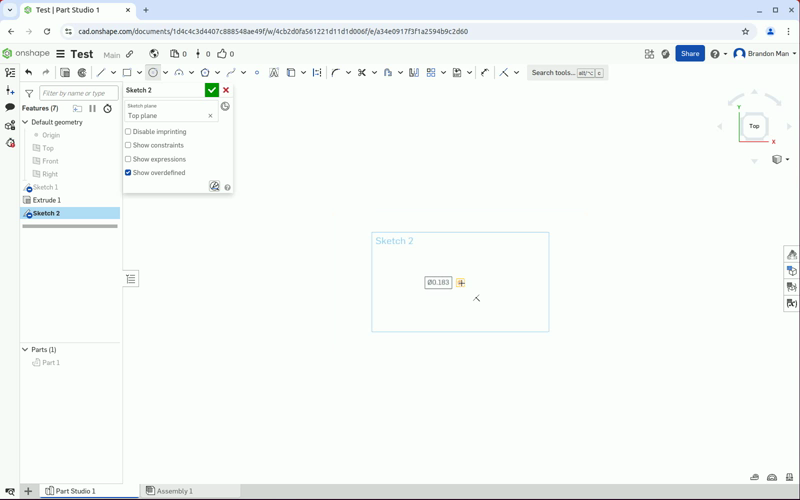
scroll(-6)
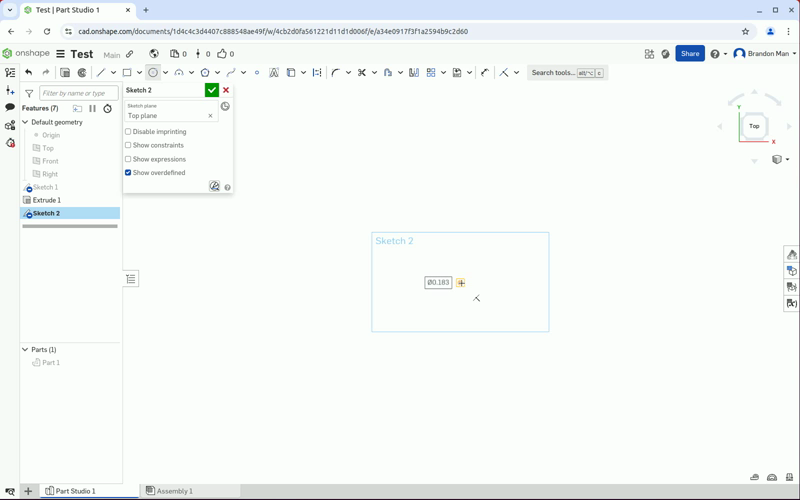
scroll(-6)
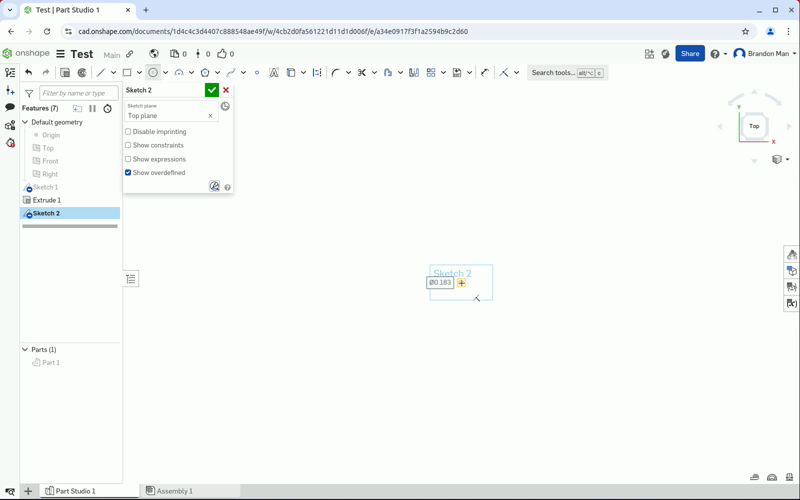
key(esc)
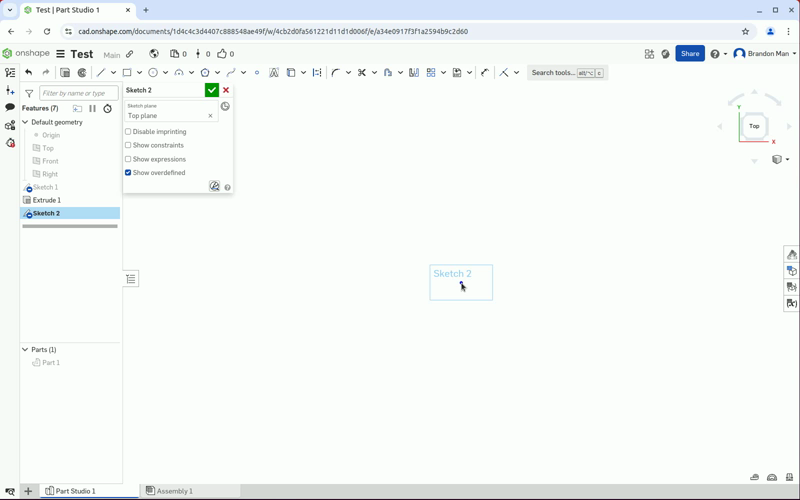
mouse_move(461, 282)
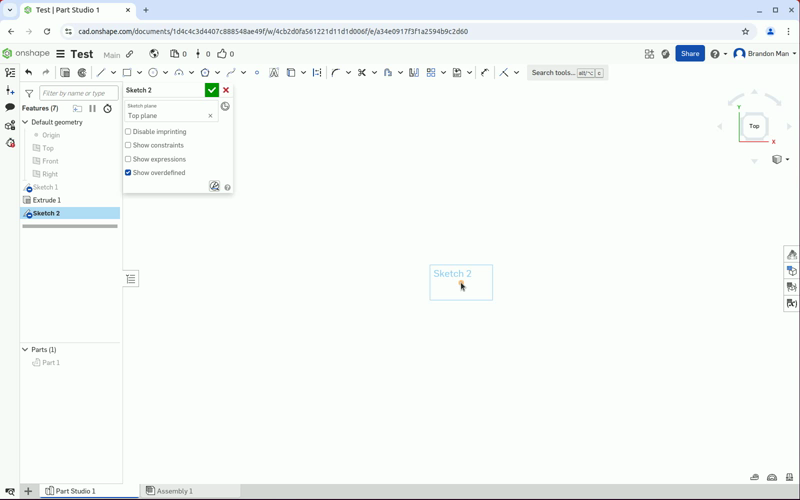
scroll(6)
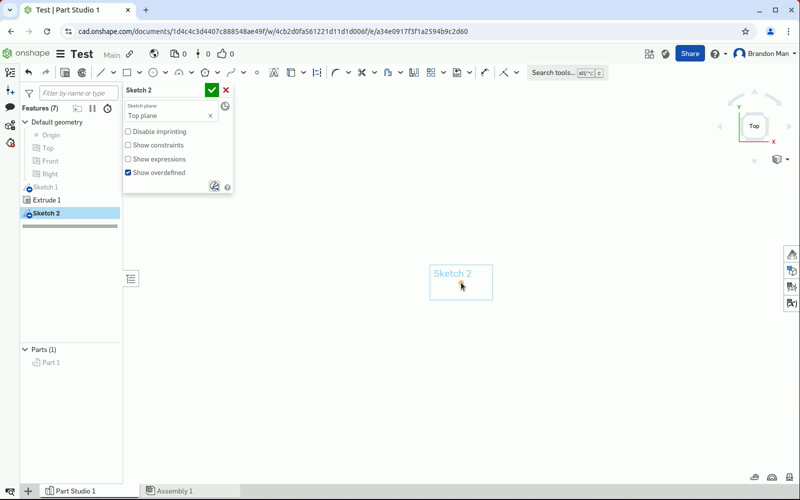
scroll(6)
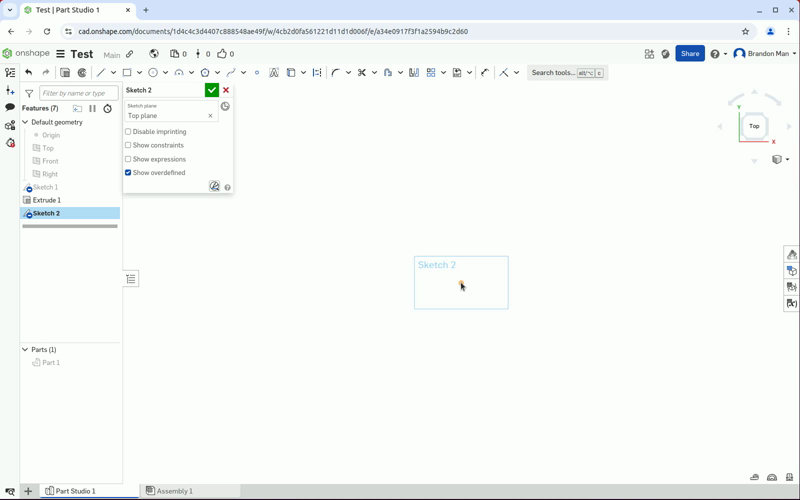
scroll(6)
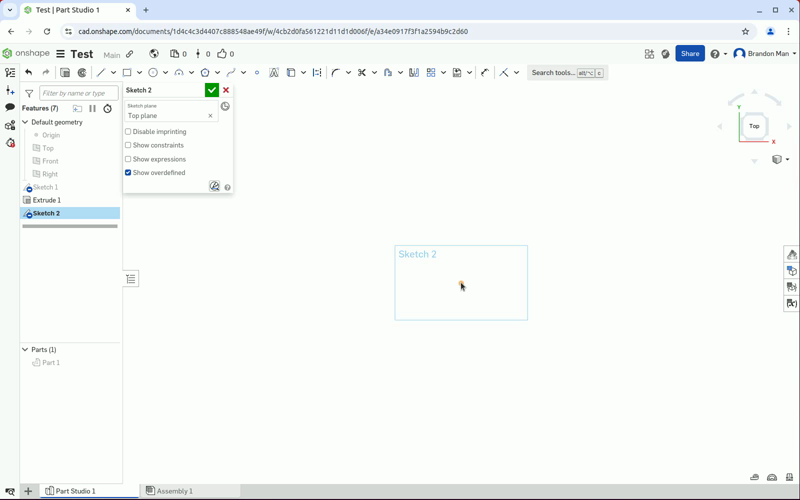
scroll(6)
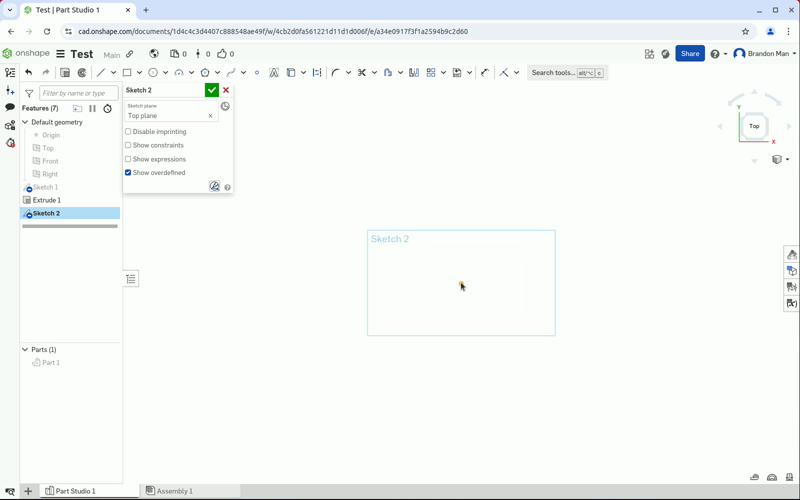
scroll(6)
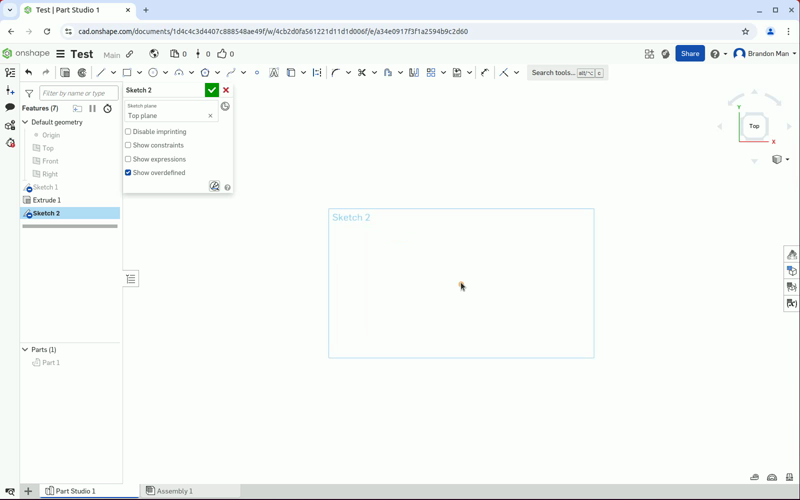
scroll(6)
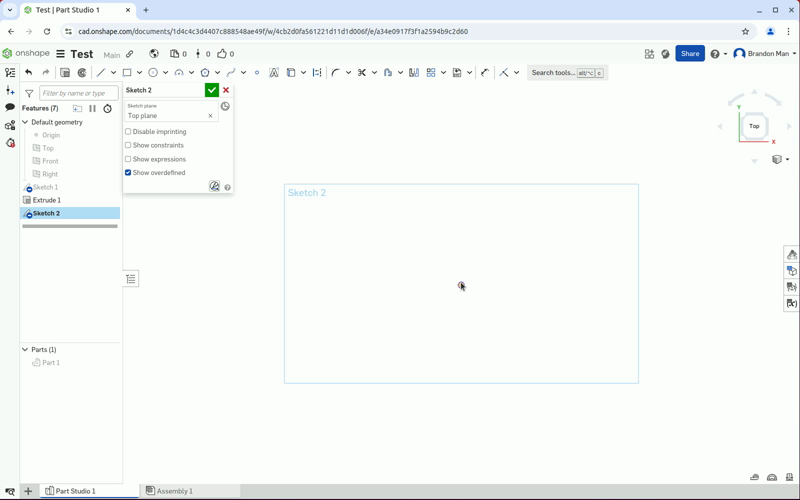
scroll(6)
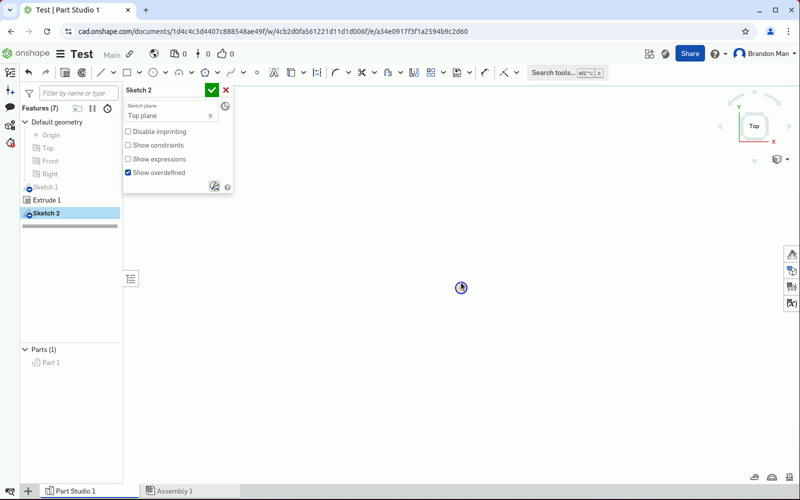
click(461, 282)
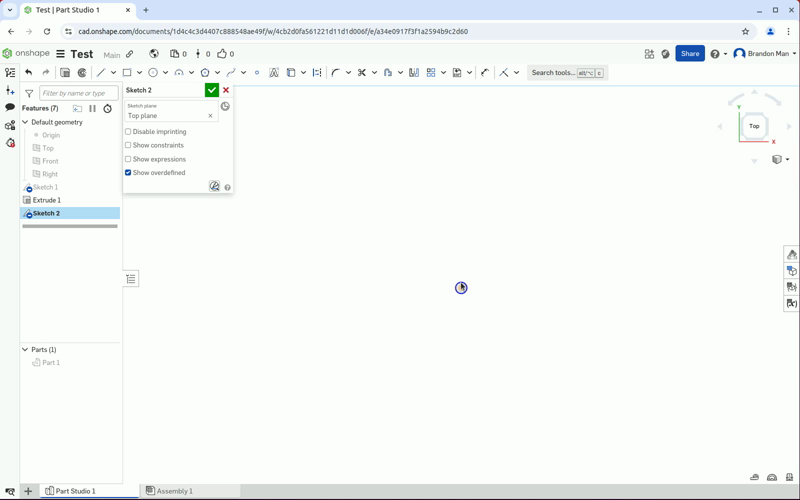
scroll(-6)
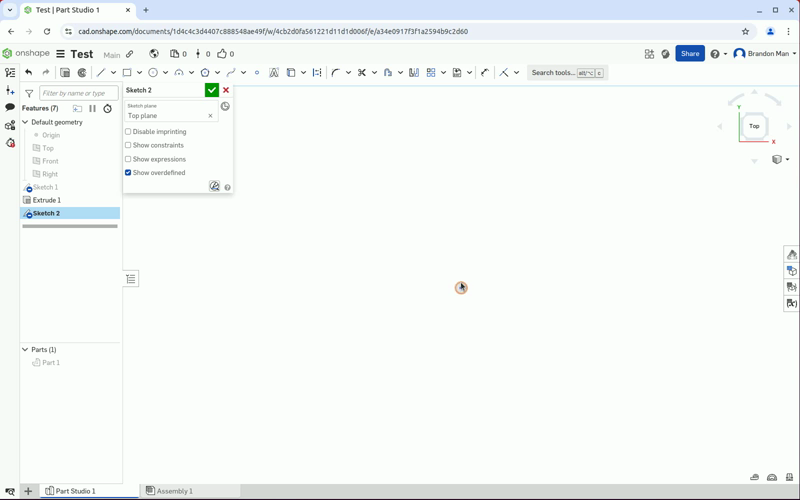
scroll(-6)
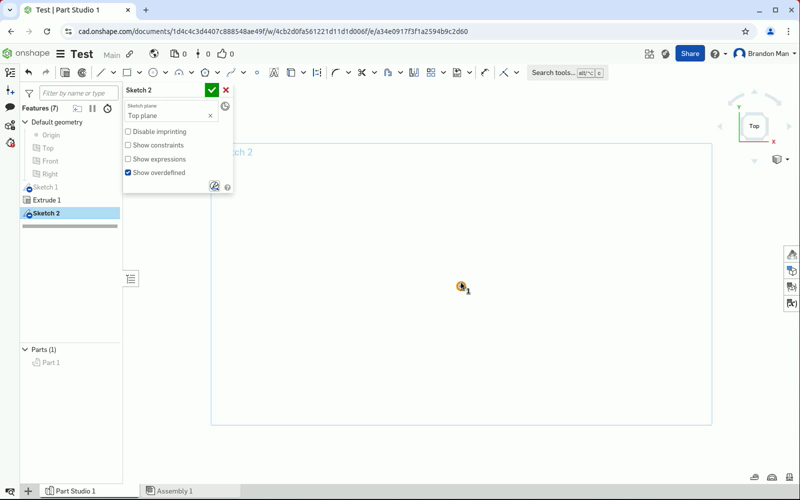
scroll(-6)
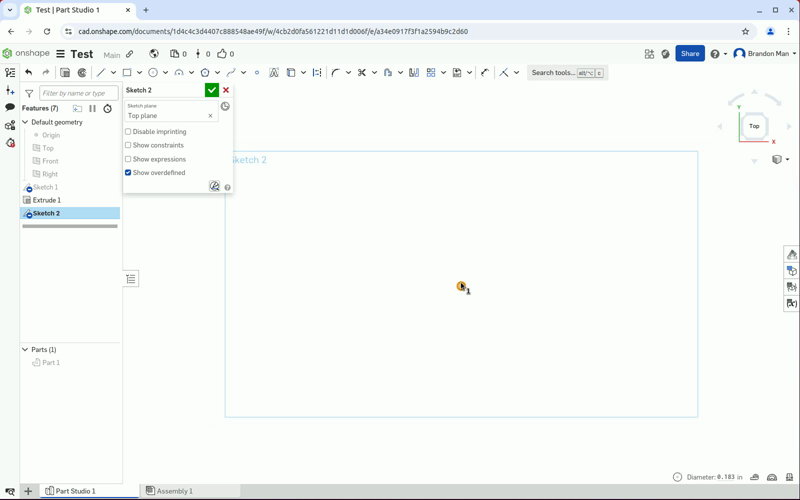
scroll(-6)
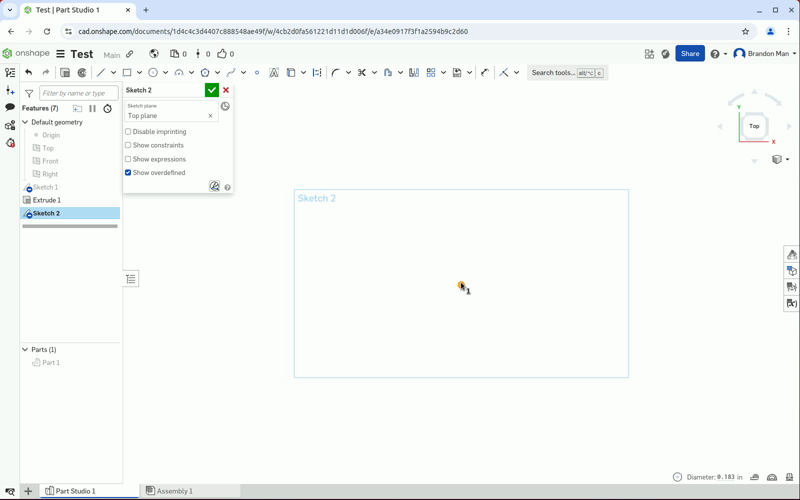
scroll(-6)
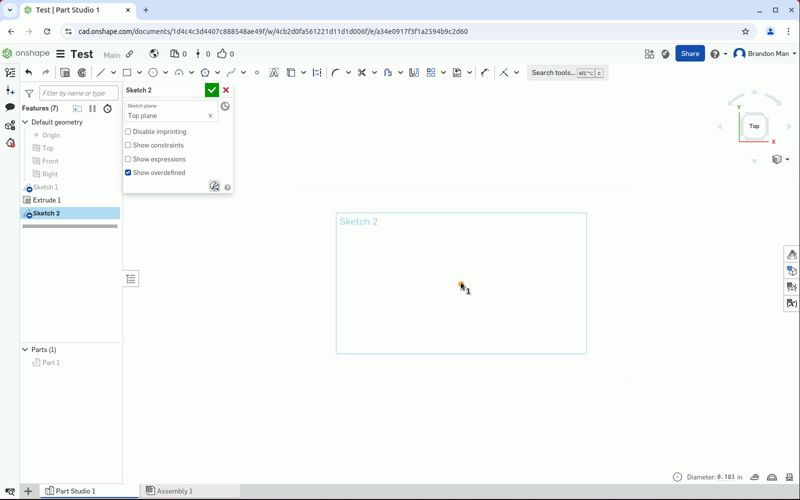
scroll(-6)
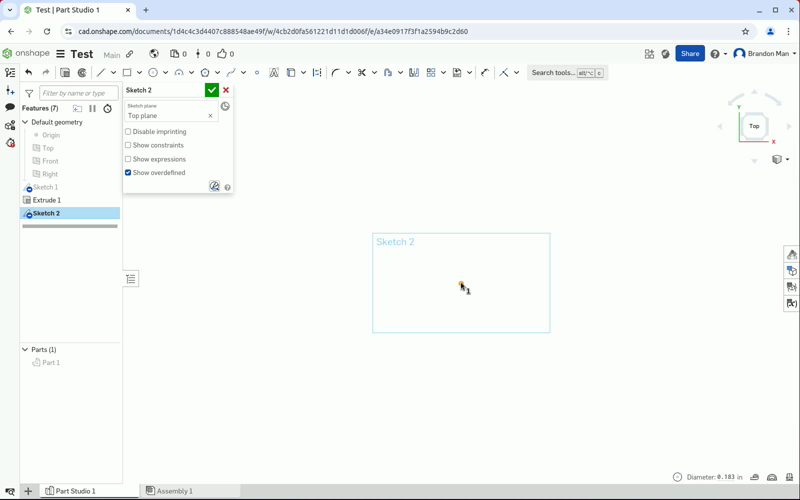
scroll(-6)
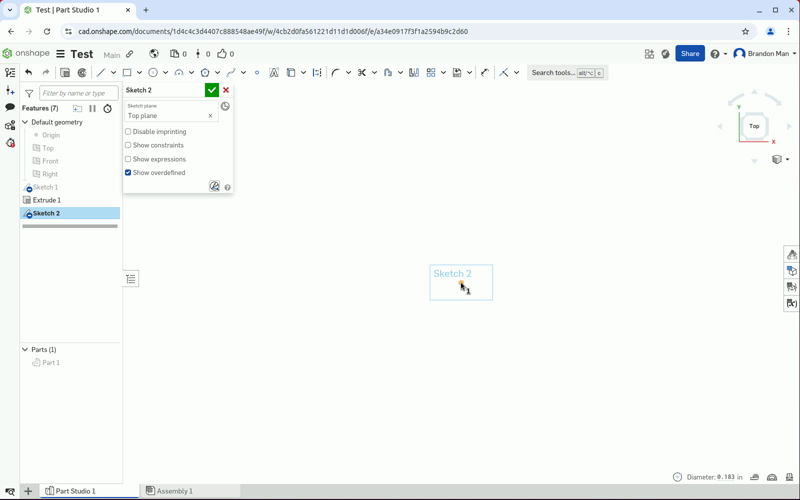
mouse_move(73, 352)
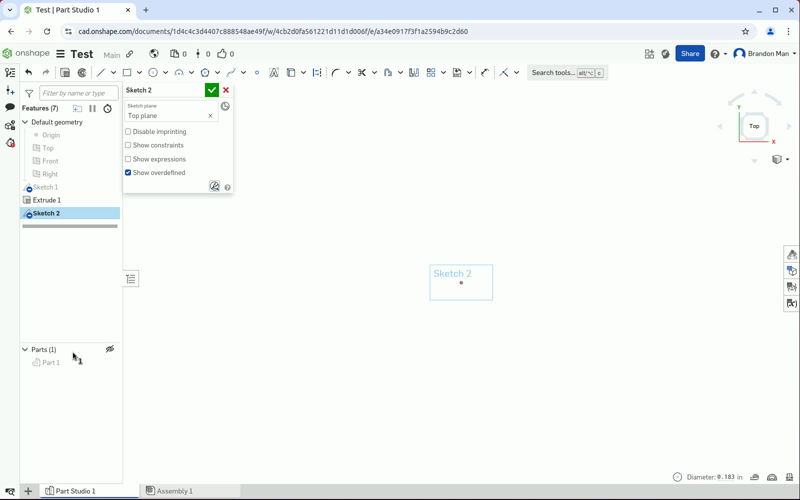
key(shift+y)
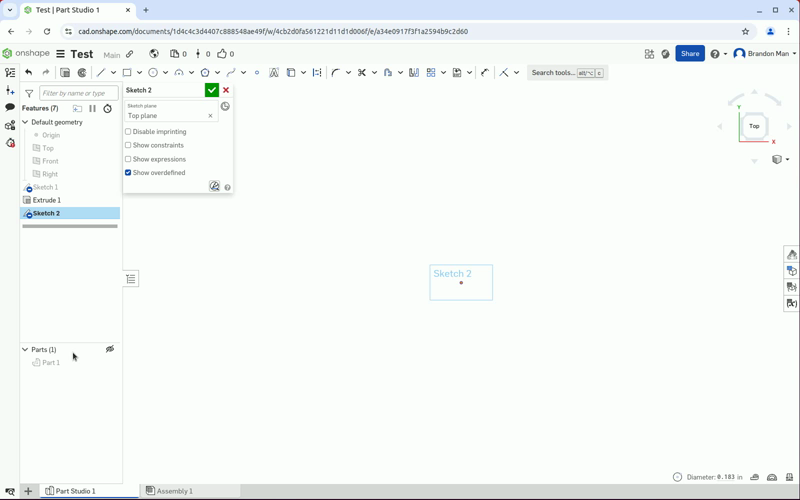
key(shift+e)
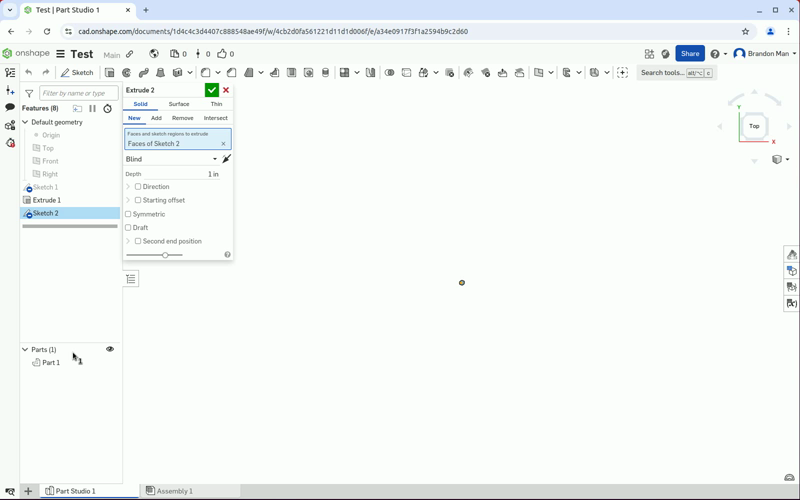
mouse_move(143, 106)
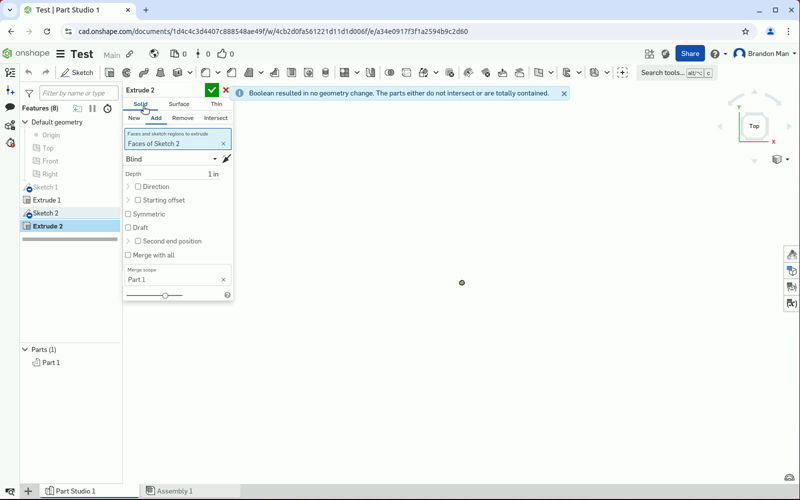
click(143, 106)
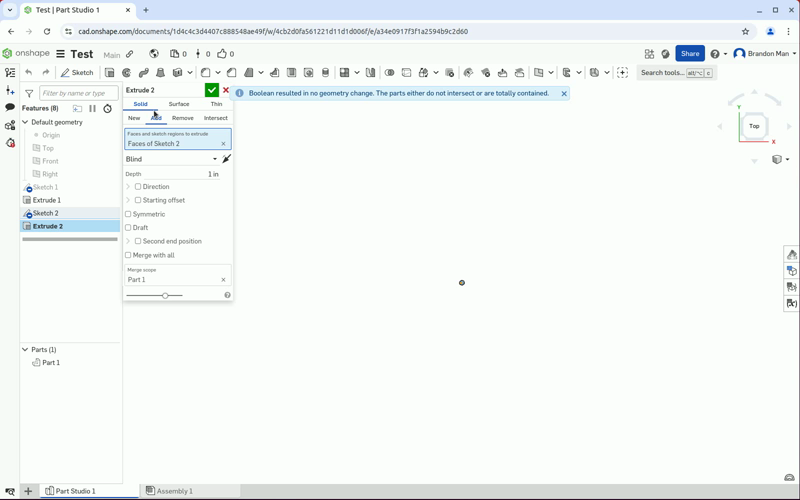
mouse_move(186, 120)
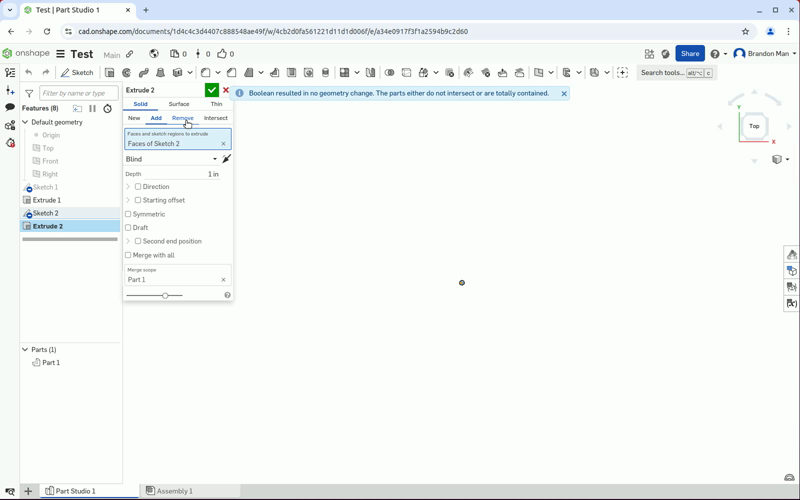
click(186, 120)
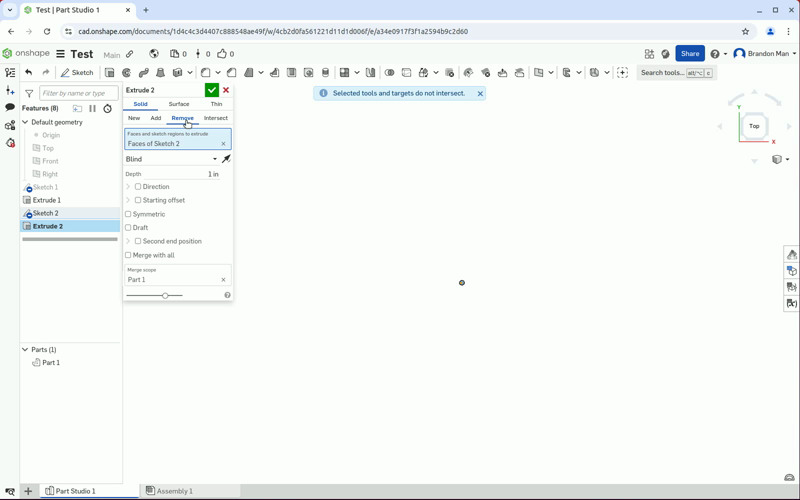
key(tab, 4)
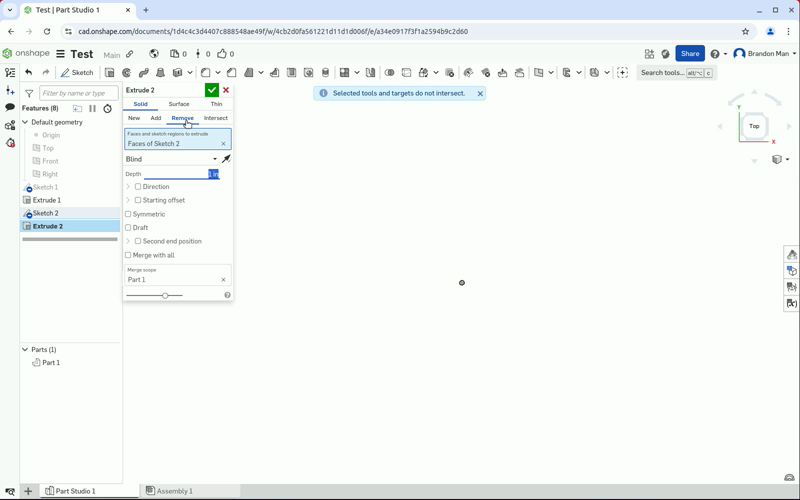
text(0.241)
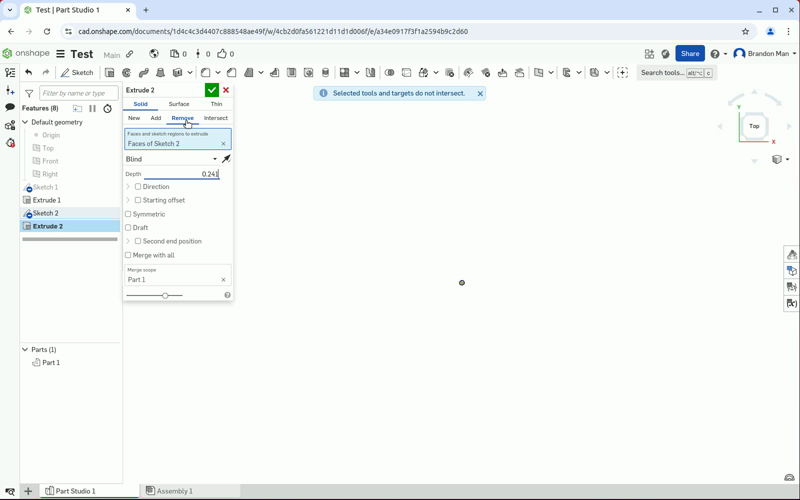
key(tab, 3)
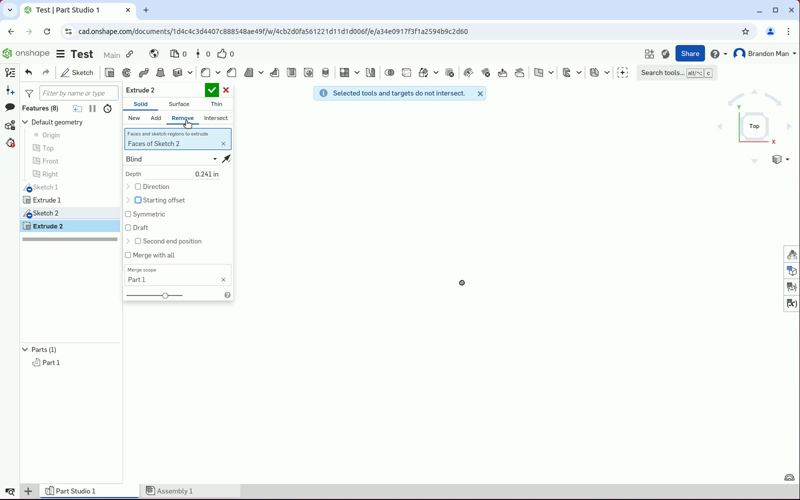
key(tab, 2)
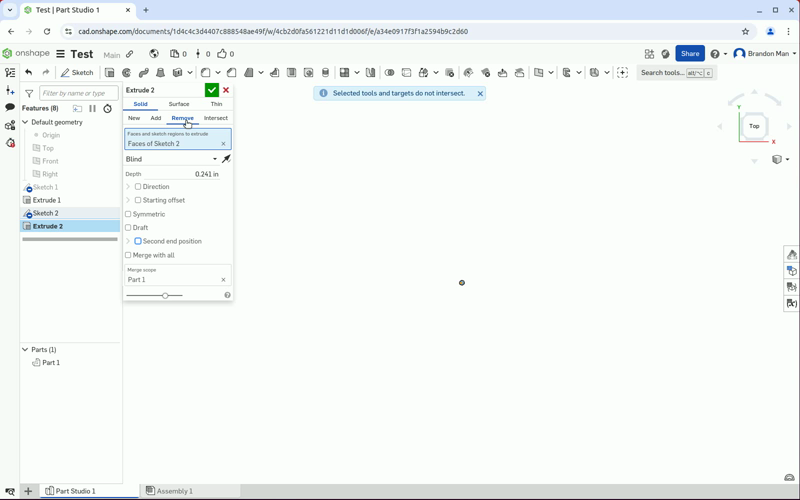
key(space)
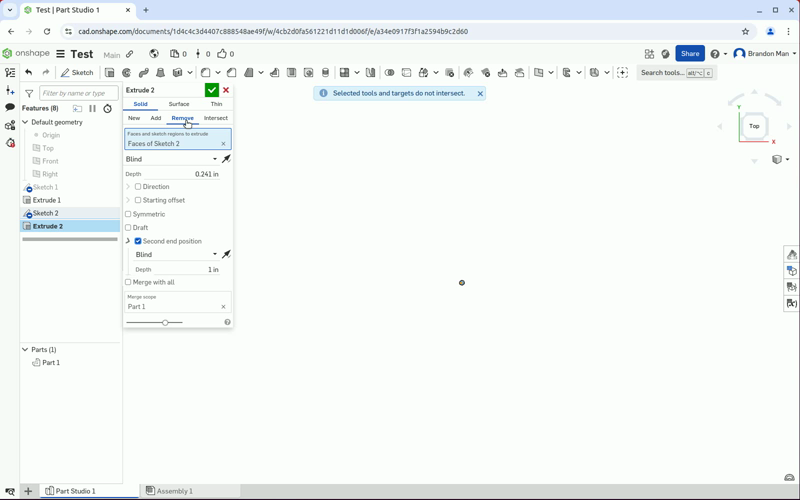
key(tab, 3)
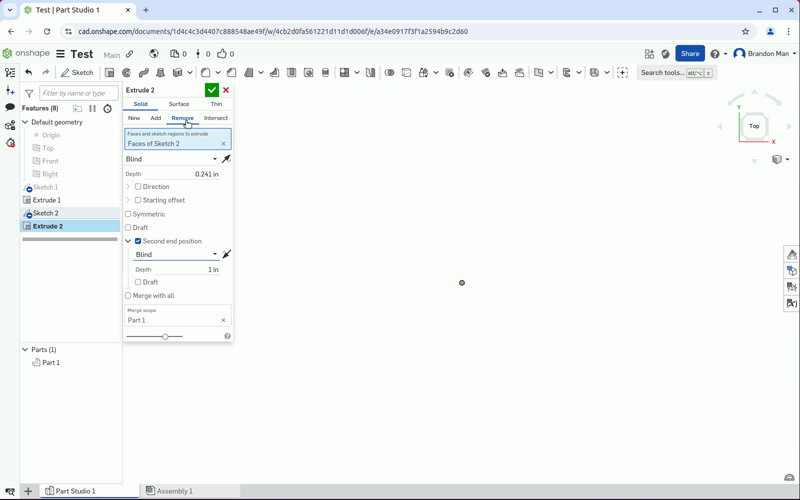
text(23.108)
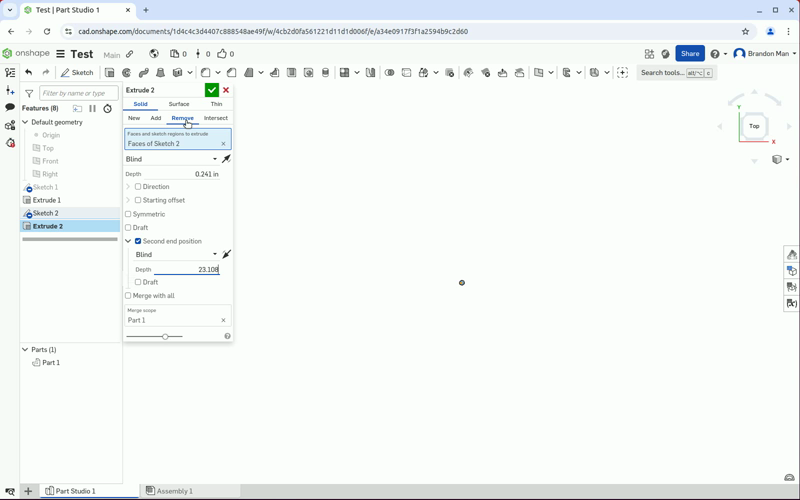
key(tab, 2)
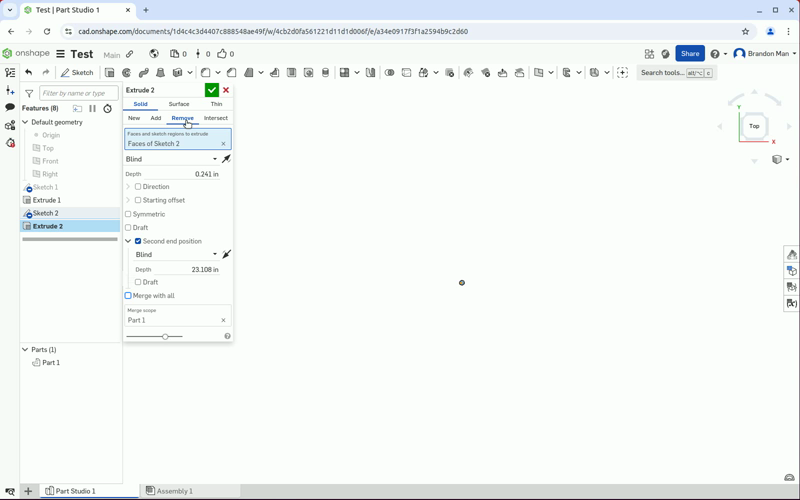
key(space)
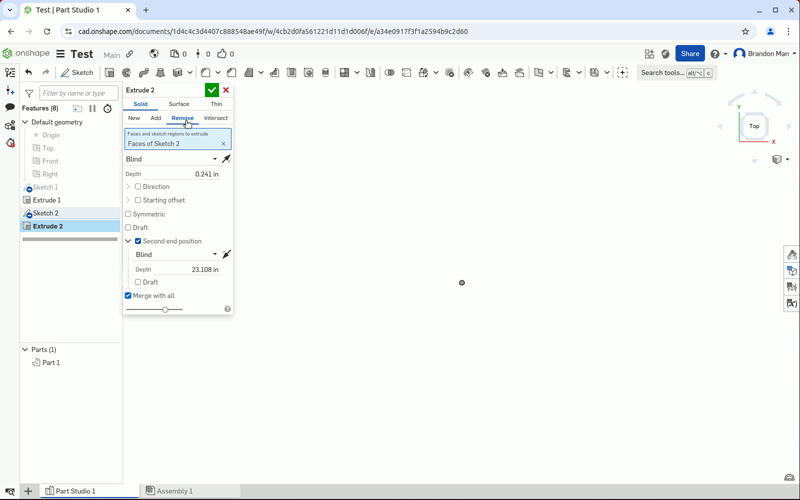
key(enter)
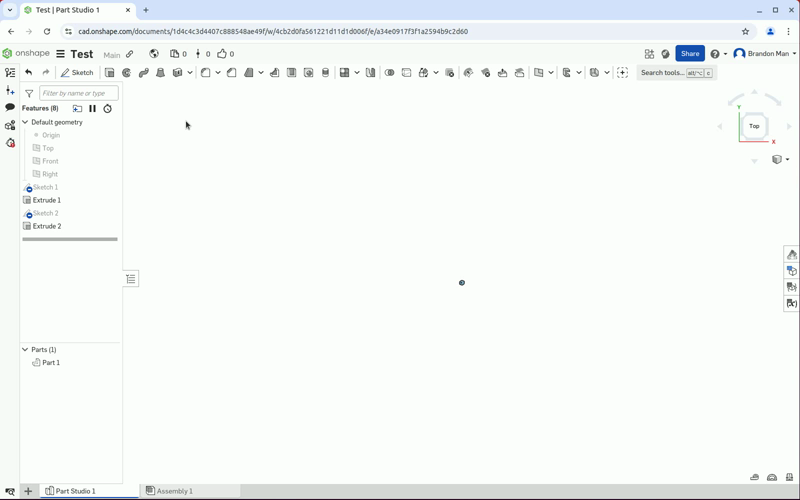
key(shift+h)
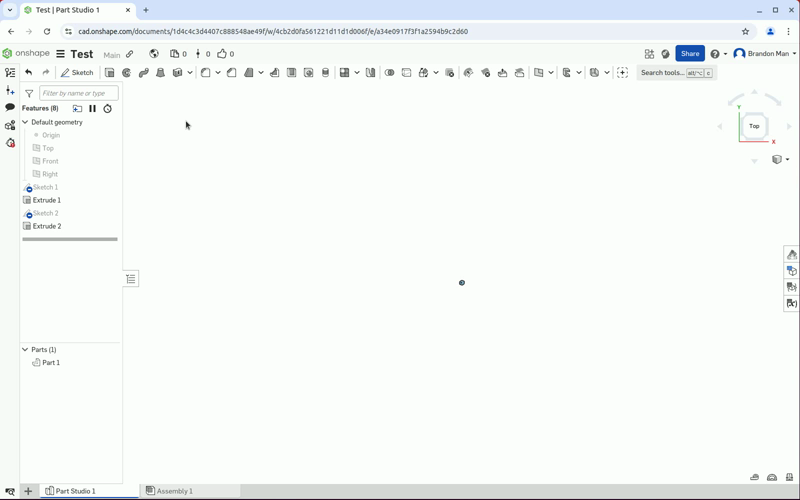
key(shift+h)
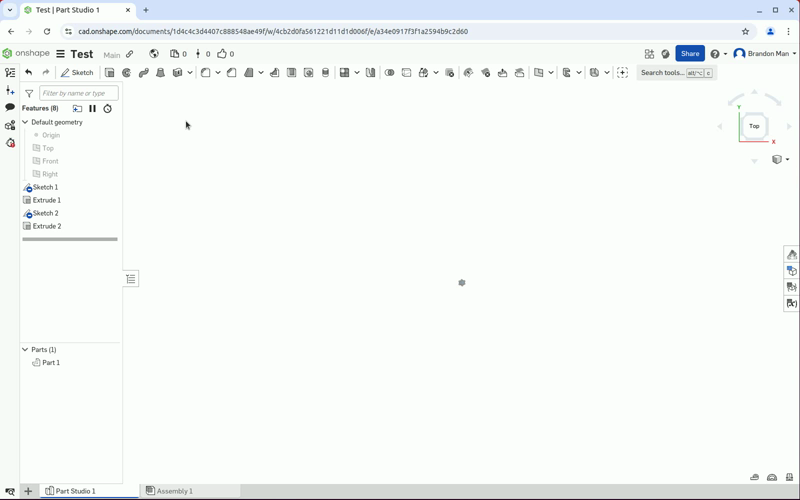
key(shift+7)
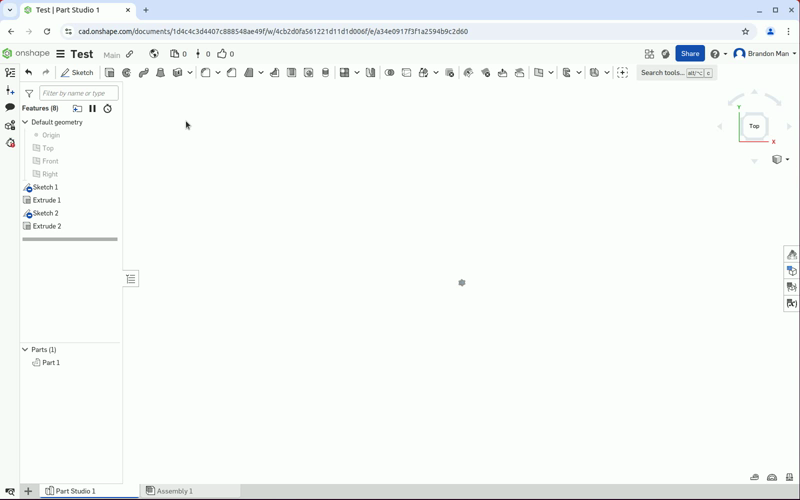
key(up, 3)
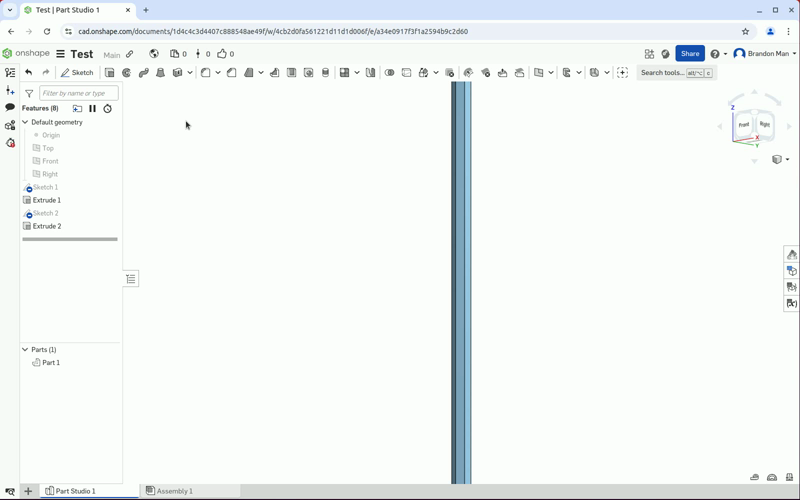
key(left, 3)
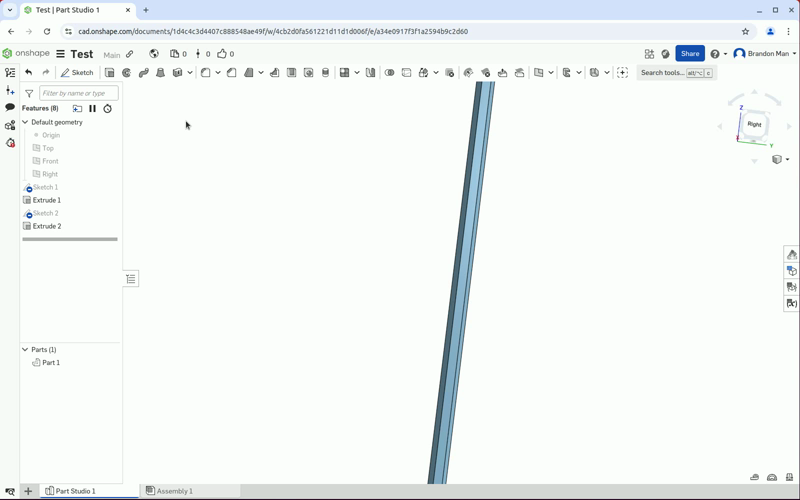
key(right, 3)
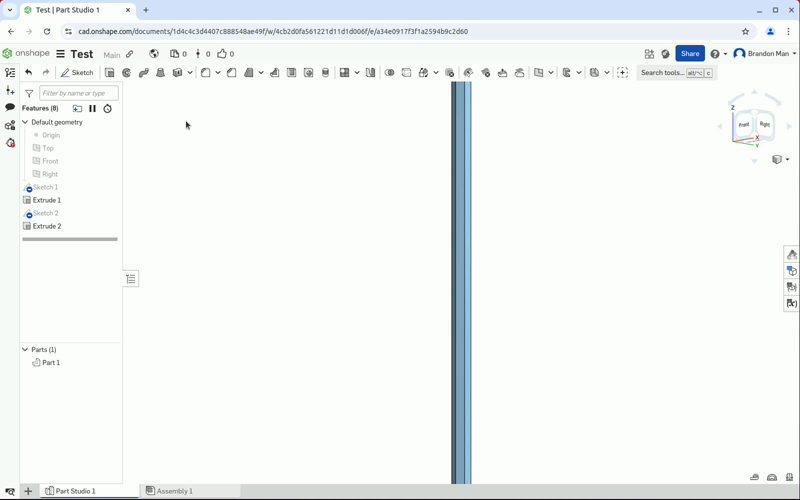
key(down, 3)
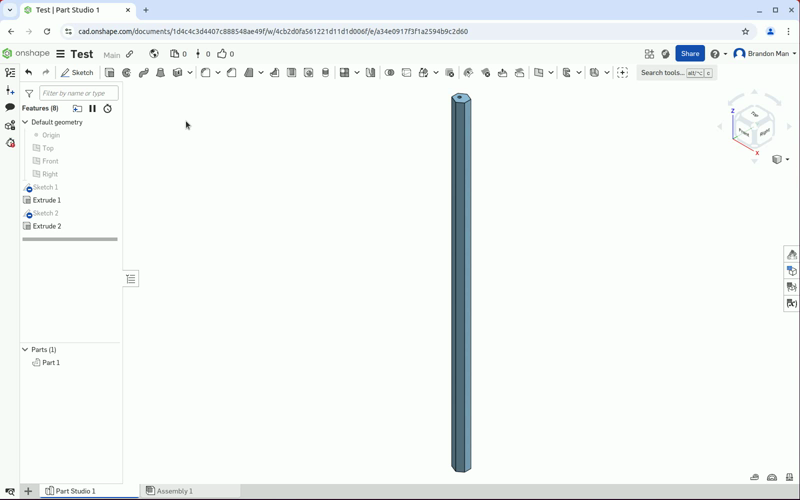
mouse_move(73, 189)
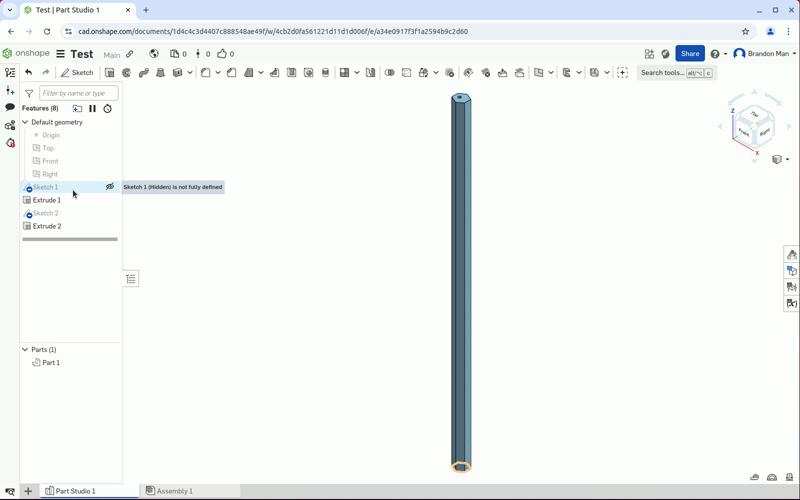
click(73, 189)